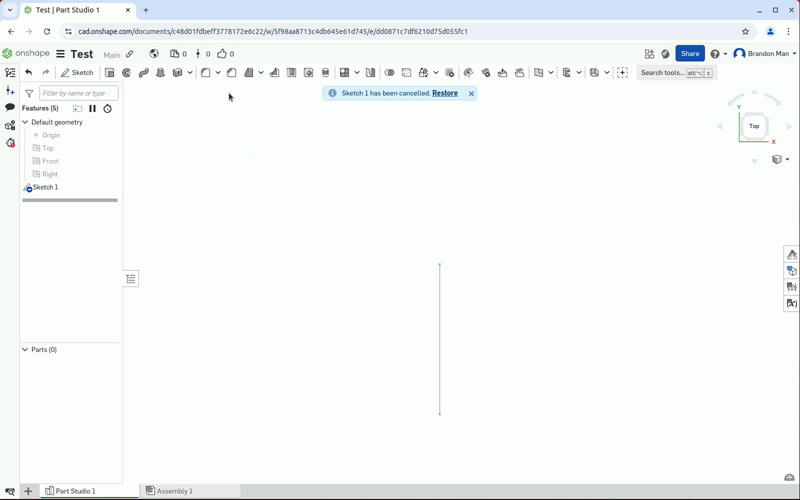
key(shift+h)
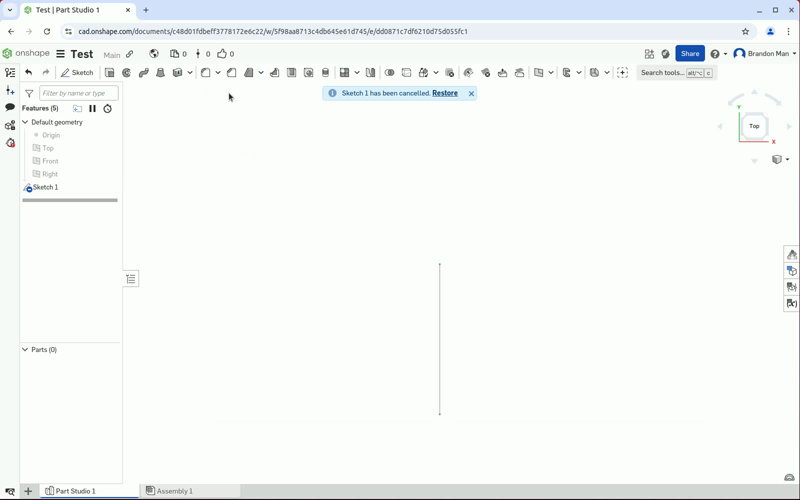
key(shift+s)
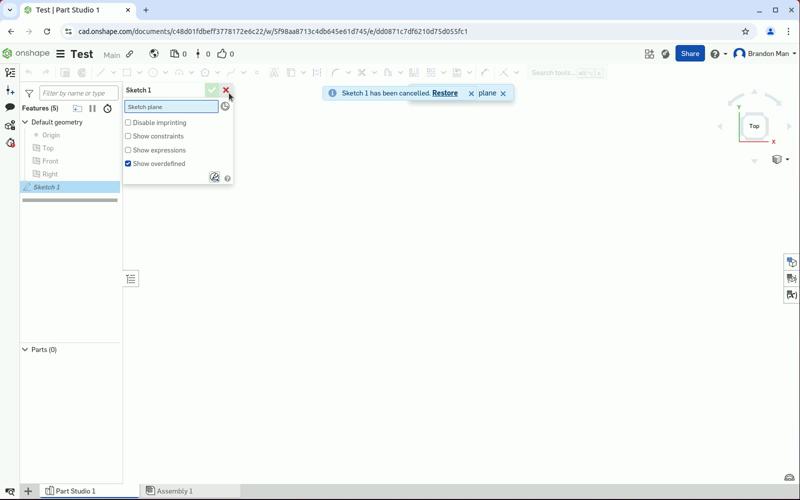
mouse_move(73, 150)
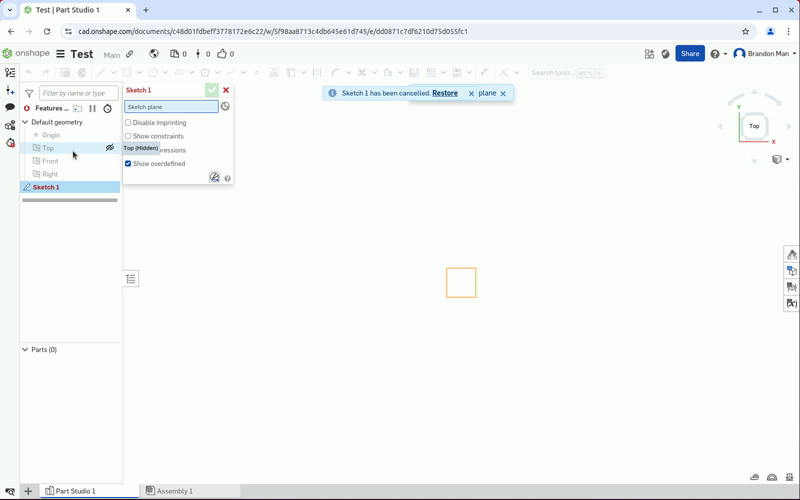
click(73, 150)
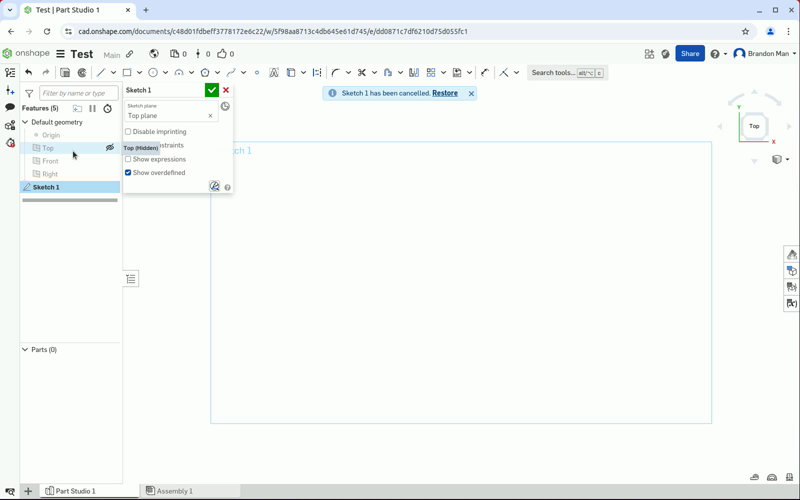
mouse_move(73, 352)
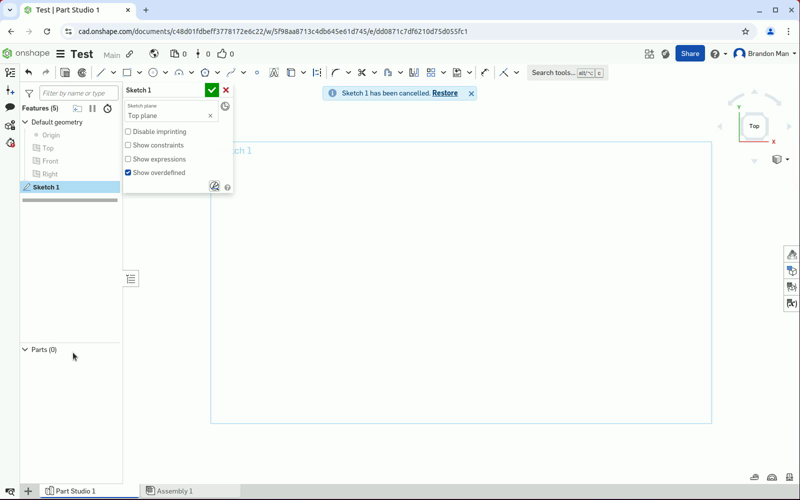
key(y)
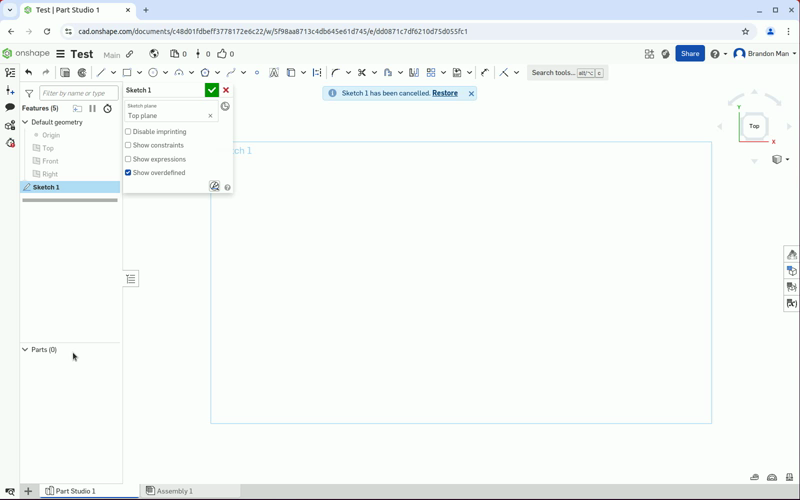
key(l)
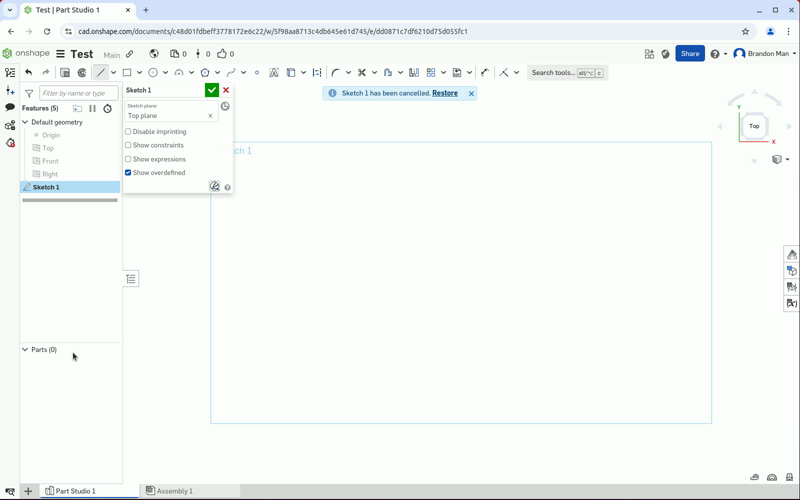
key_down(shift)
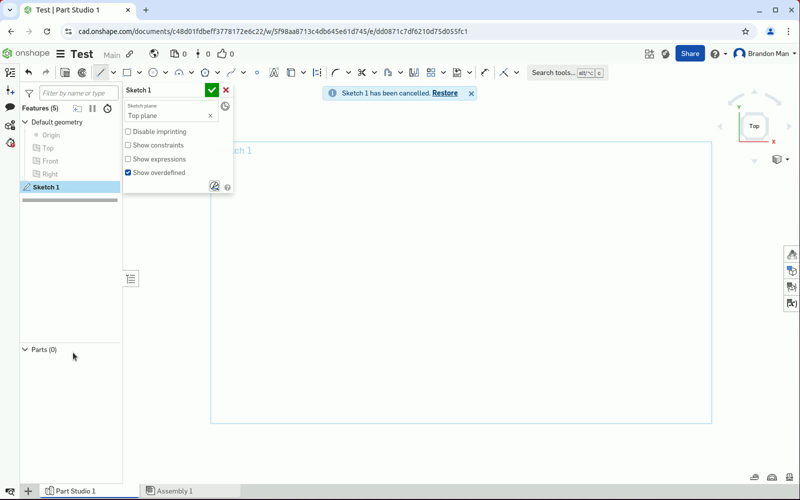
mouse_move(348, 330)
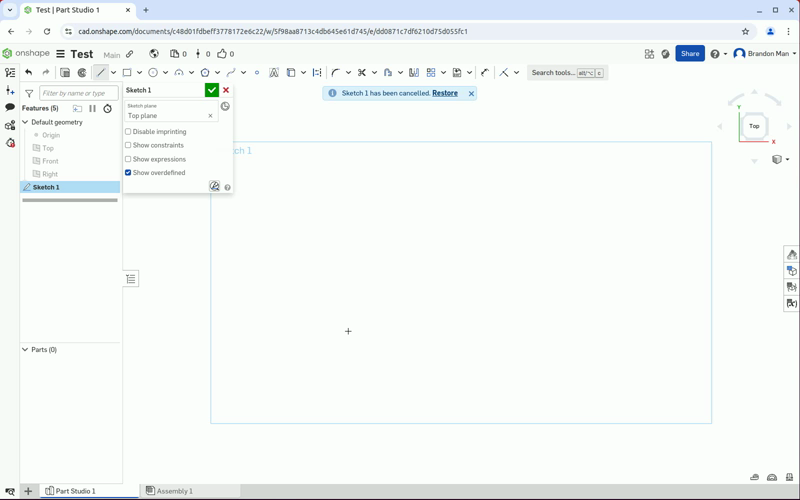
click(348, 330)
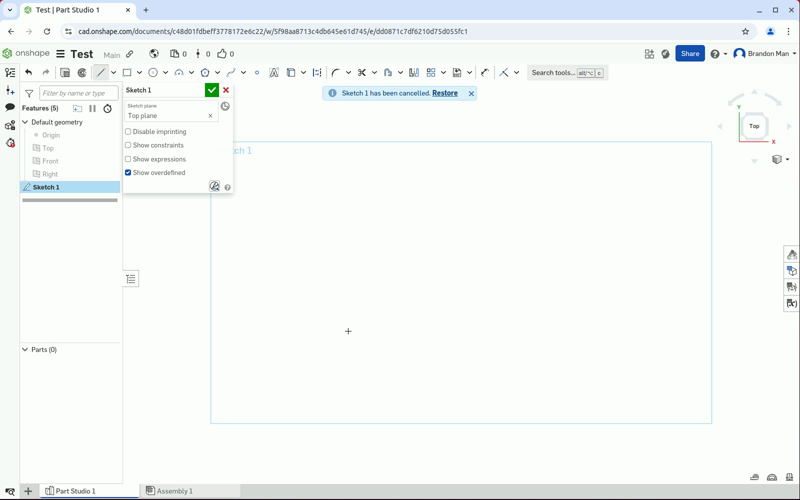
key_up(shift)
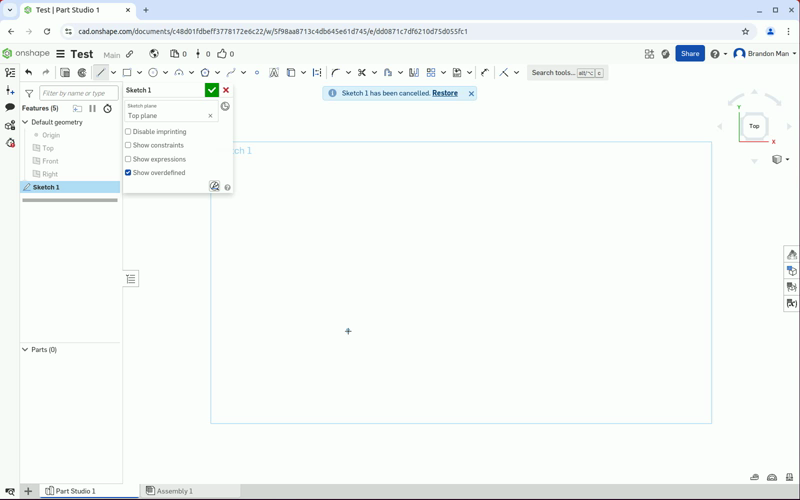
key_down(shift)
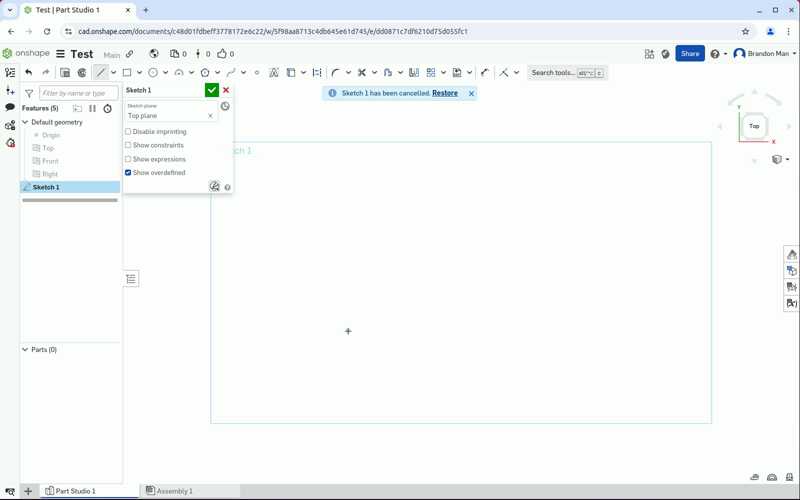
mouse_move(378, 330)
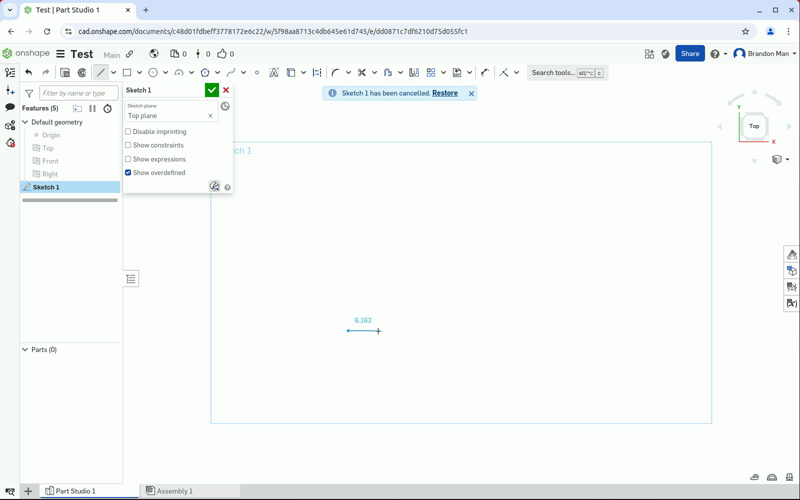
mouse_move(371, 330)
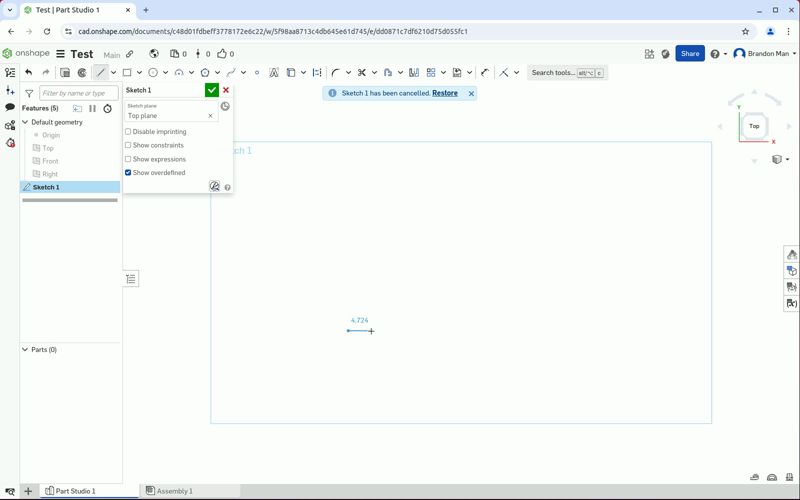
click(371, 330)
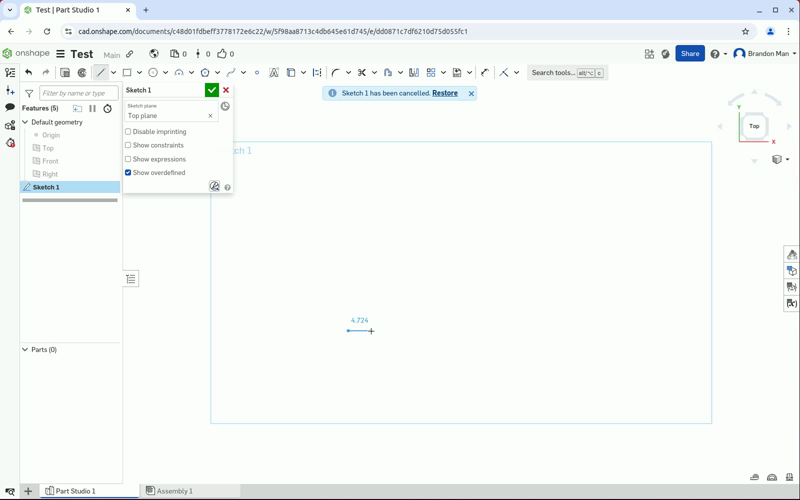
key_up(shift)
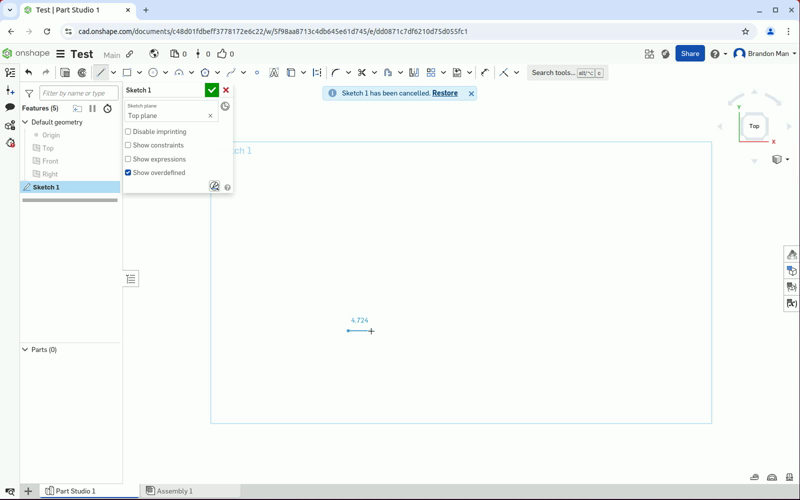
key_down(shift)
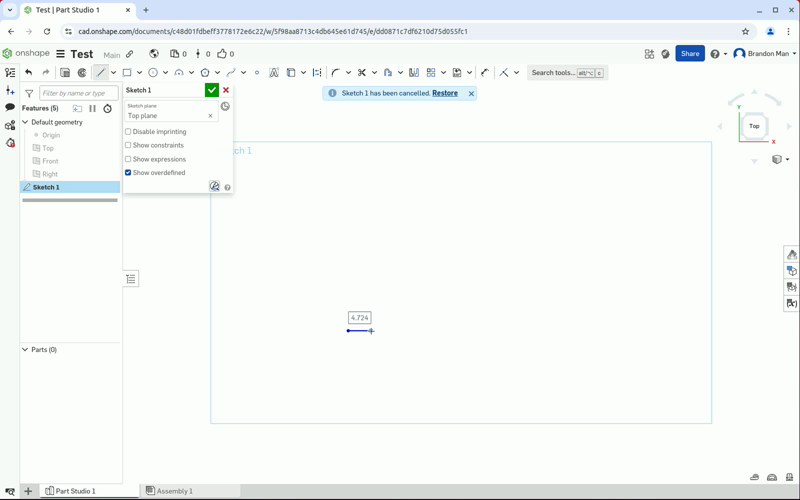
mouse_move(401, 330)
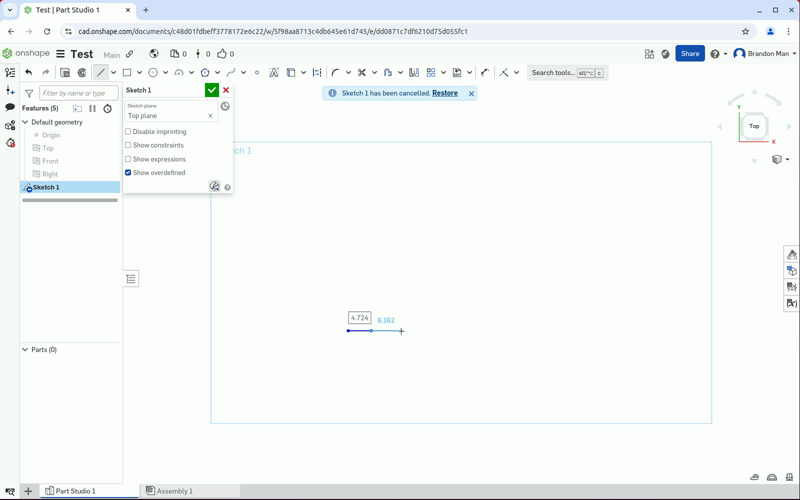
mouse_move(371, 293)
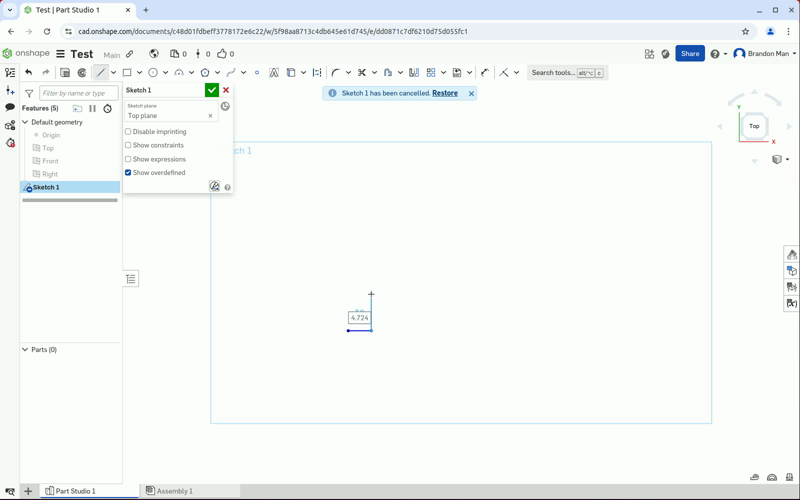
click(371, 293)
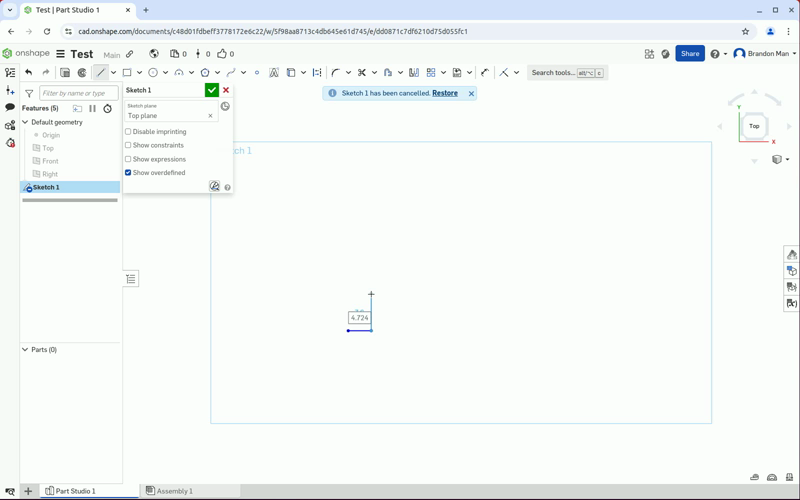
key_up(shift)
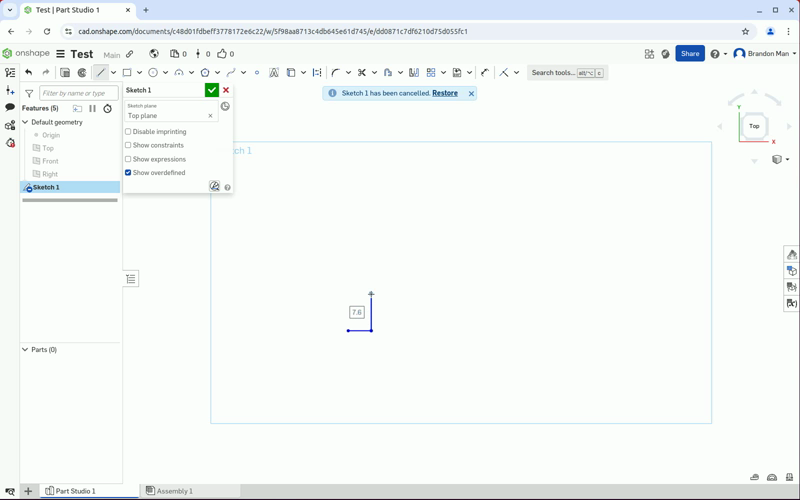
key_down(shift)
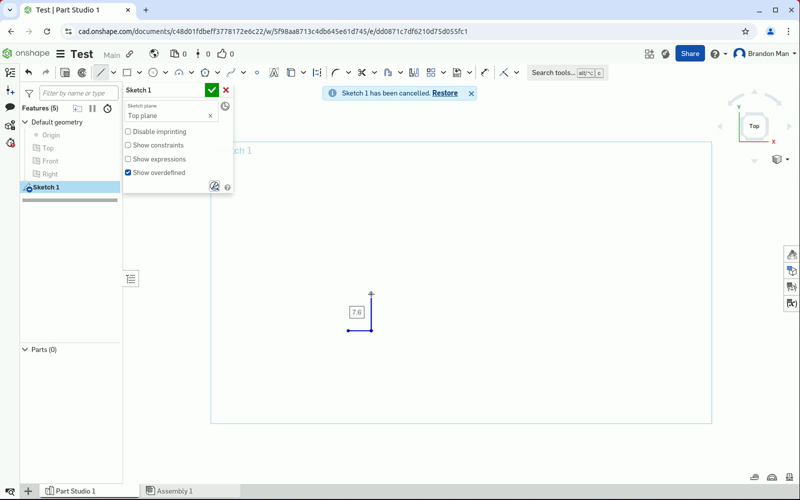
mouse_move(401, 293)
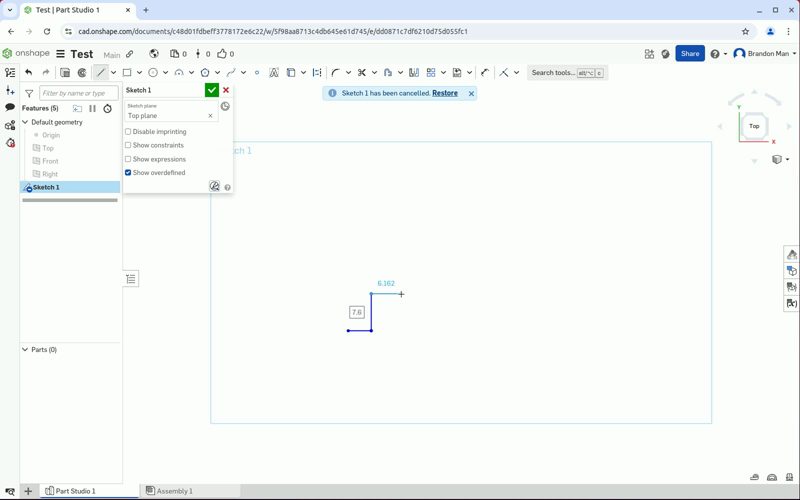
mouse_move(348, 293)
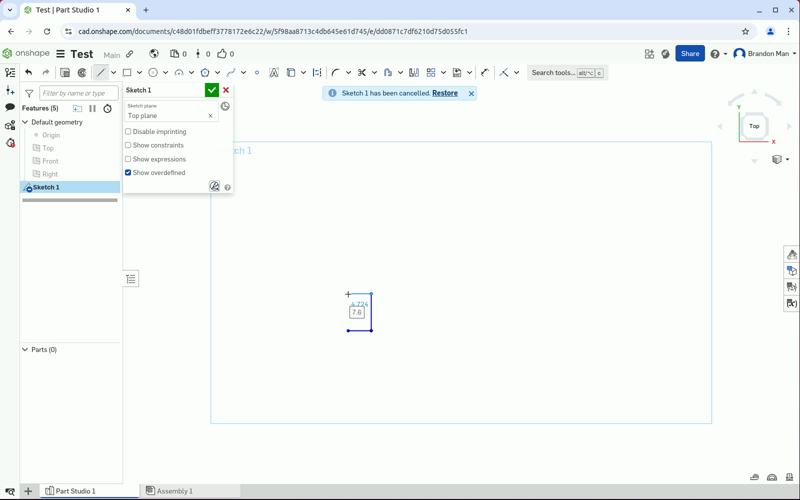
click(348, 293)
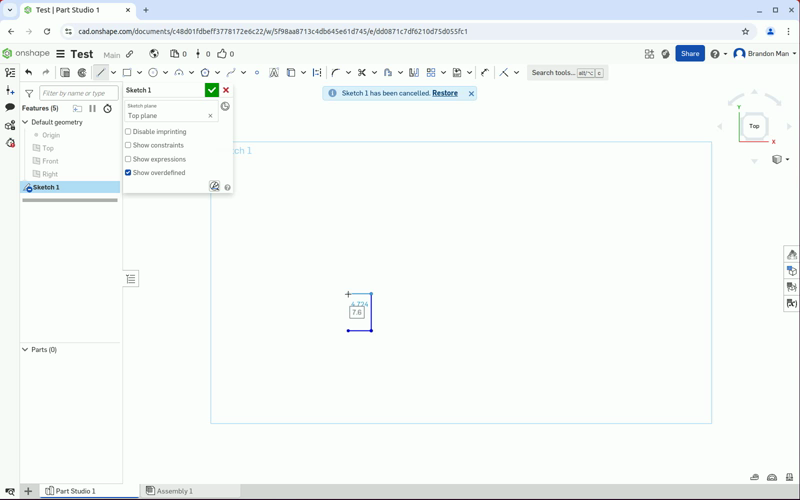
key_up(shift)
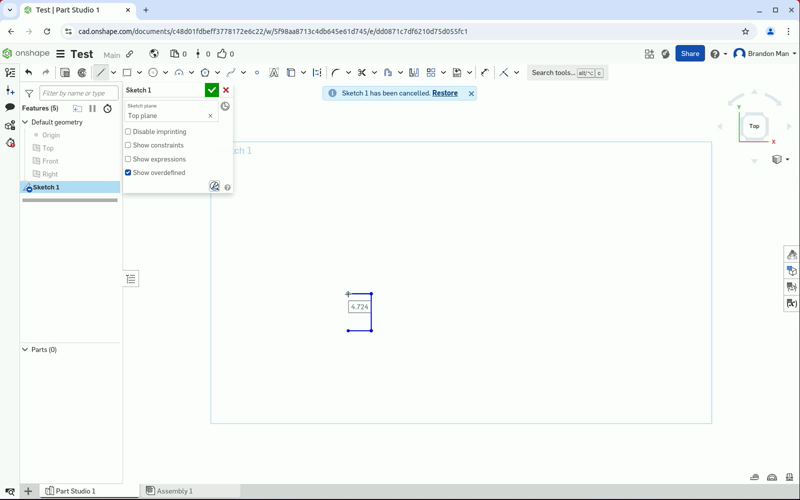
mouse_move(378, 293)
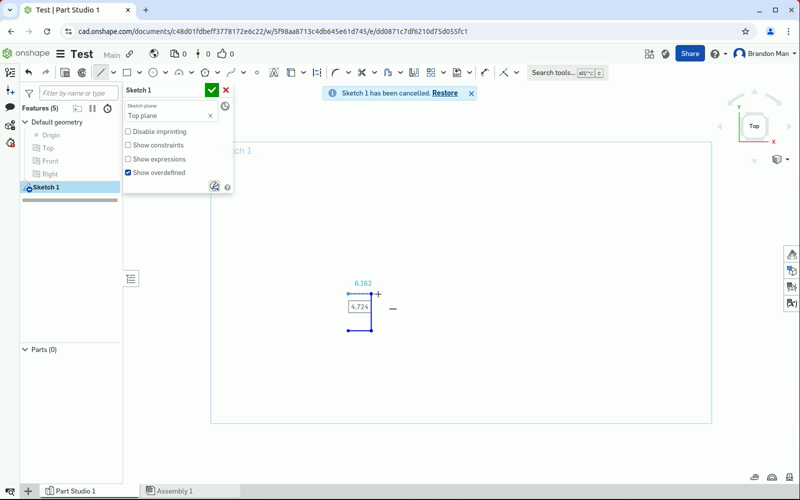
key_down(shift)
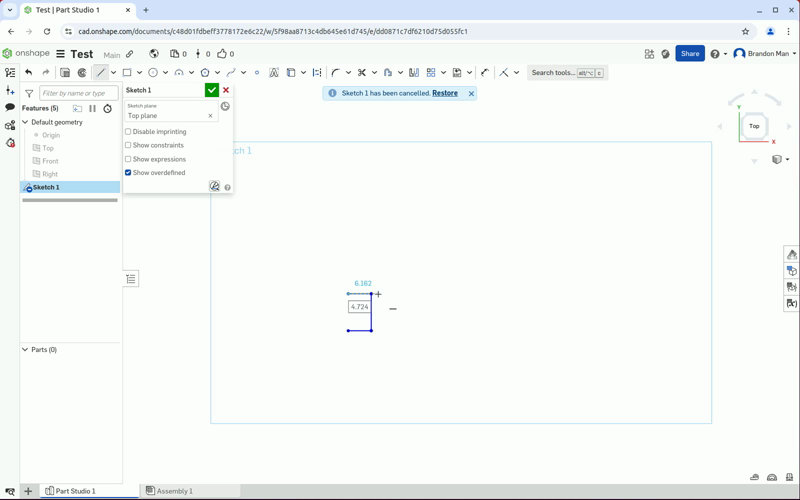
mouse_move(348, 330)
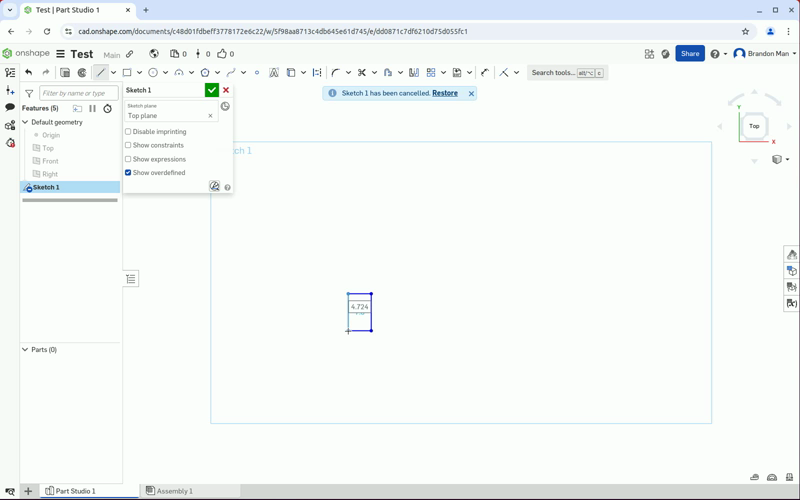
key_up(shift)
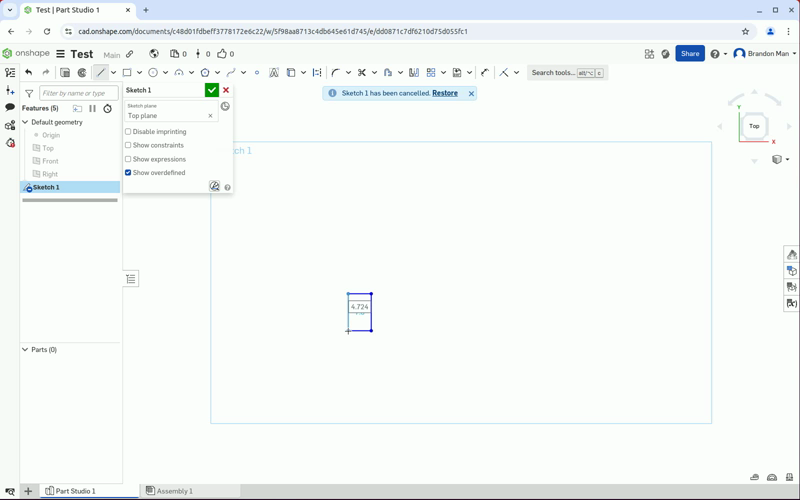
click(348, 330)
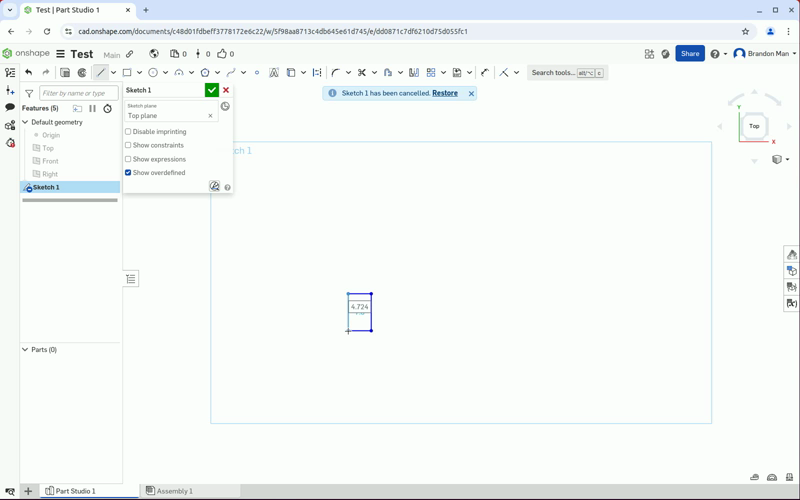
key(esc)
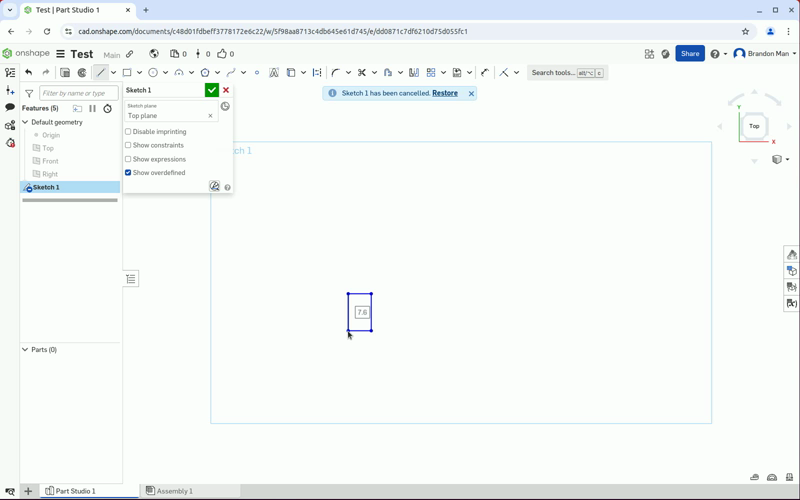
mouse_move(361, 313)
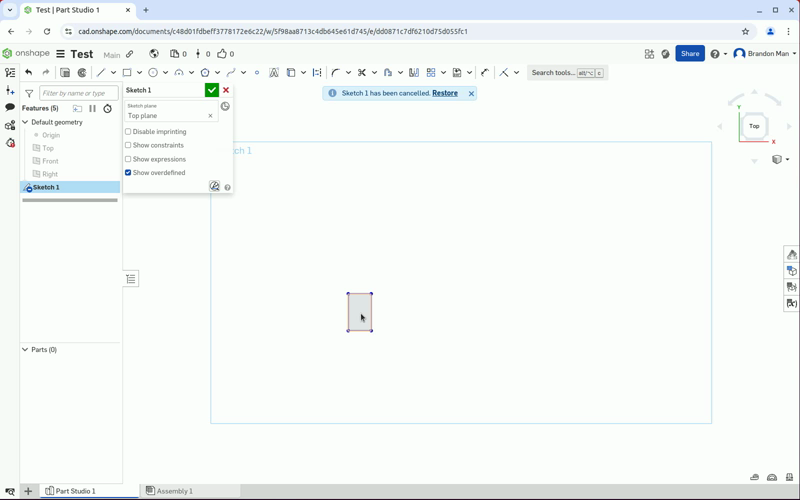
scroll(6)
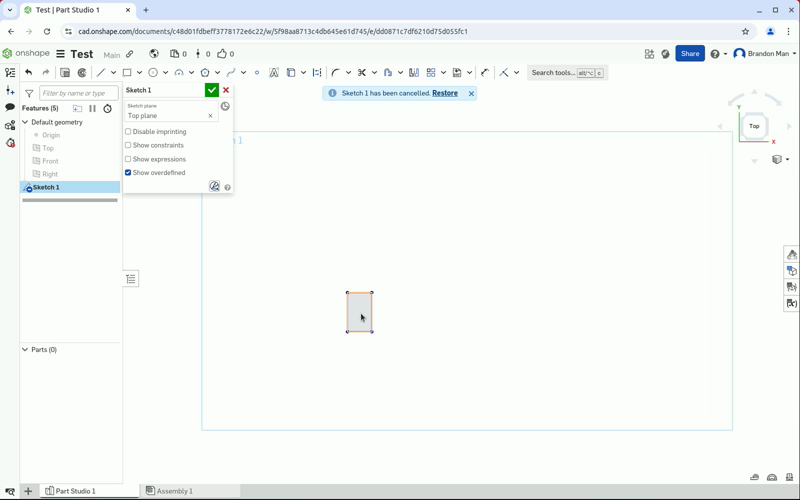
scroll(6)
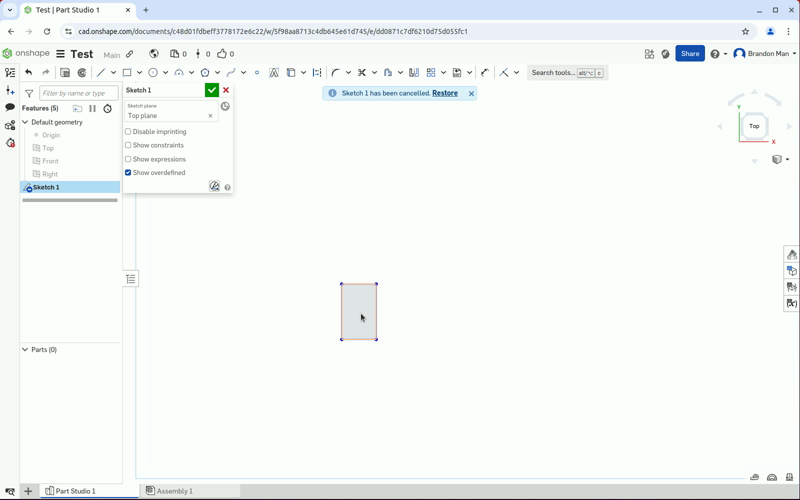
scroll(6)
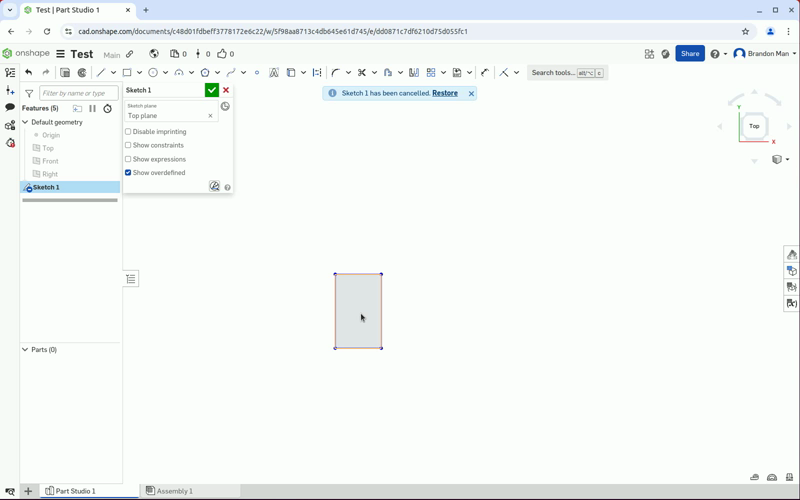
scroll(6)
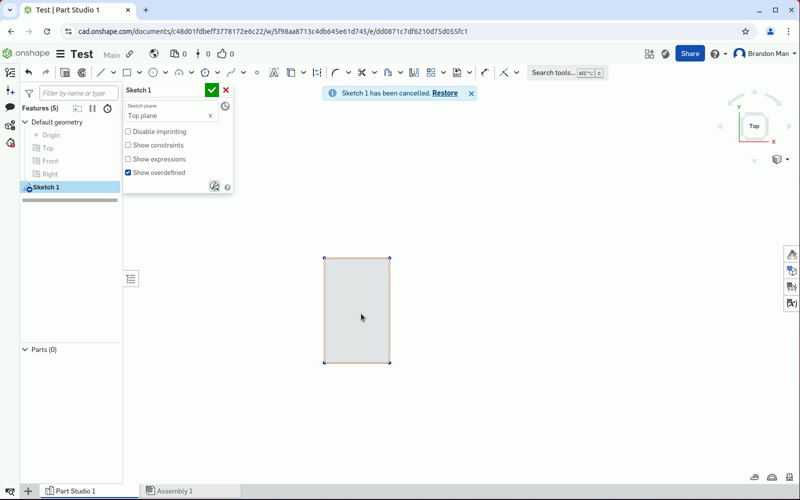
scroll(6)
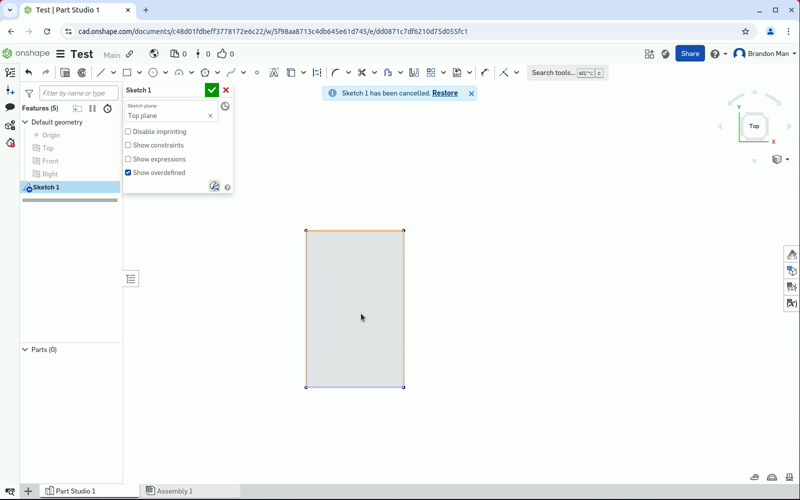
scroll(6)
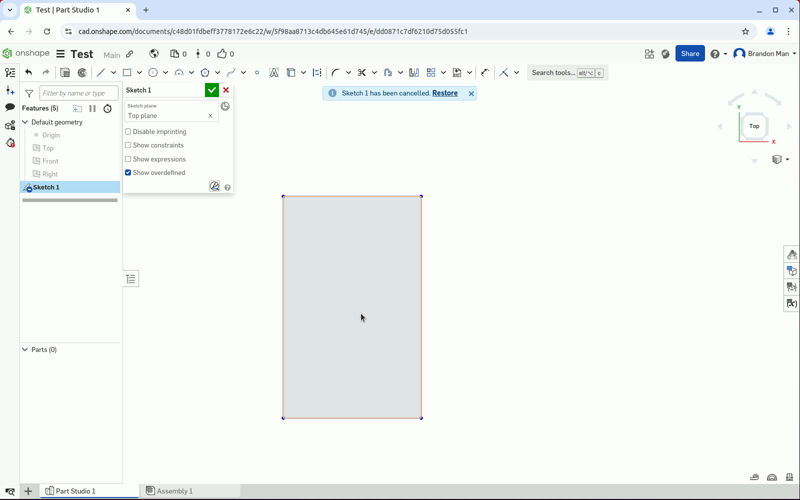
scroll(6)
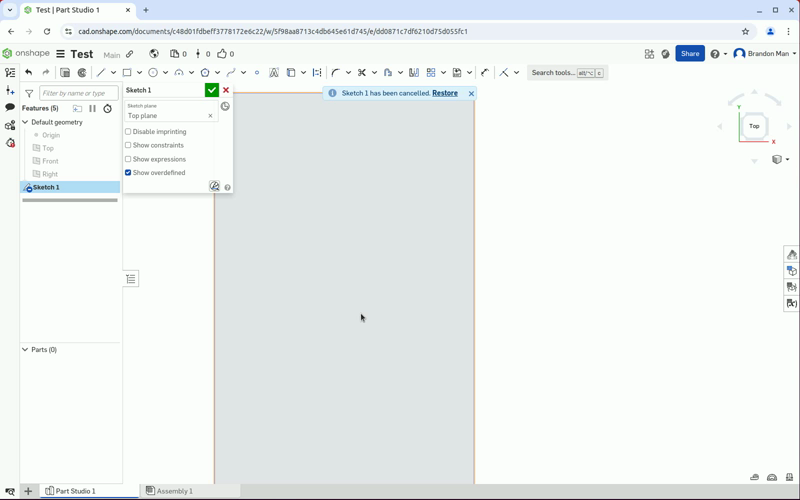
click(361, 313)
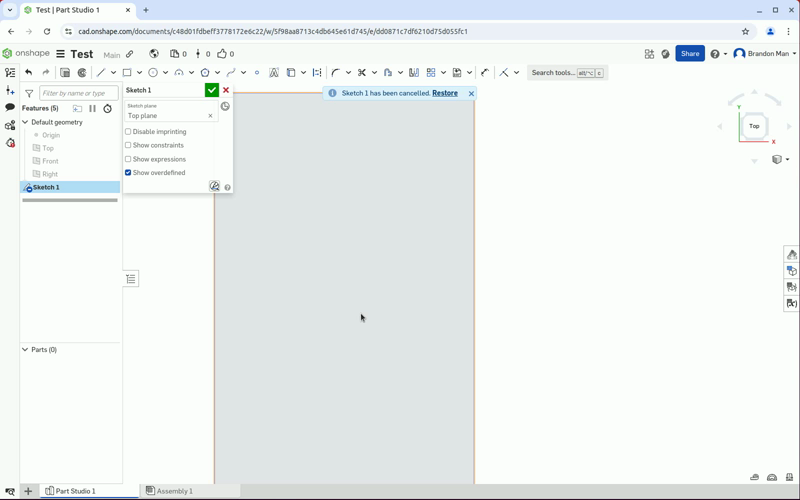
scroll(-6)
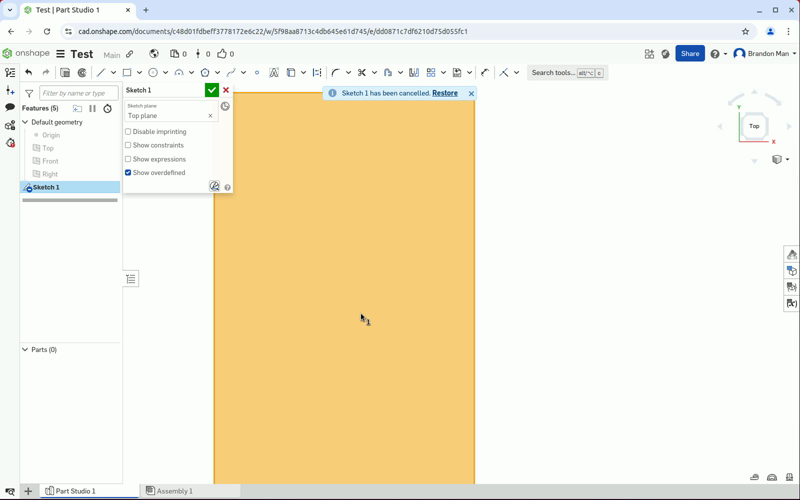
scroll(-6)
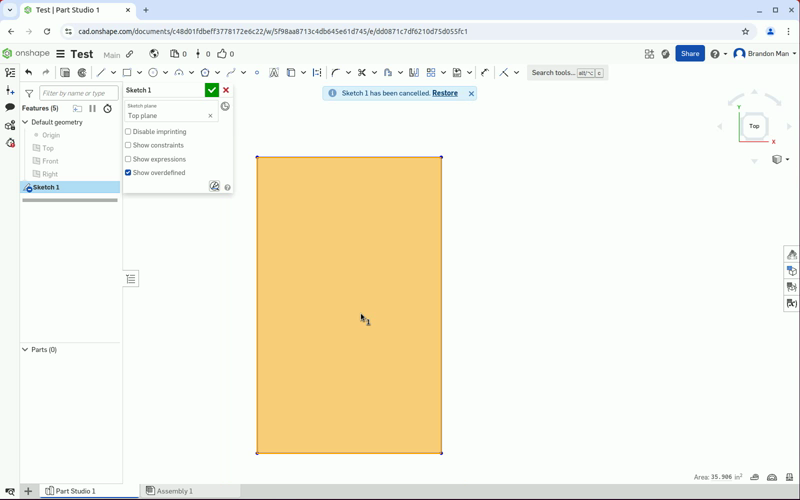
scroll(-6)
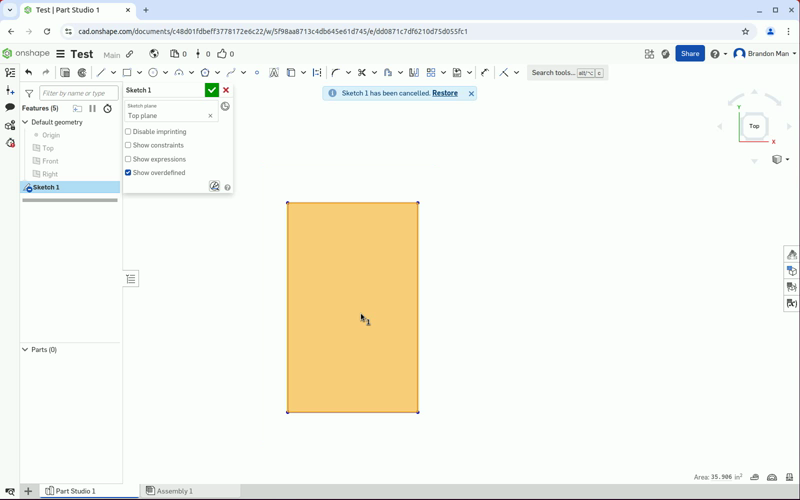
scroll(-6)
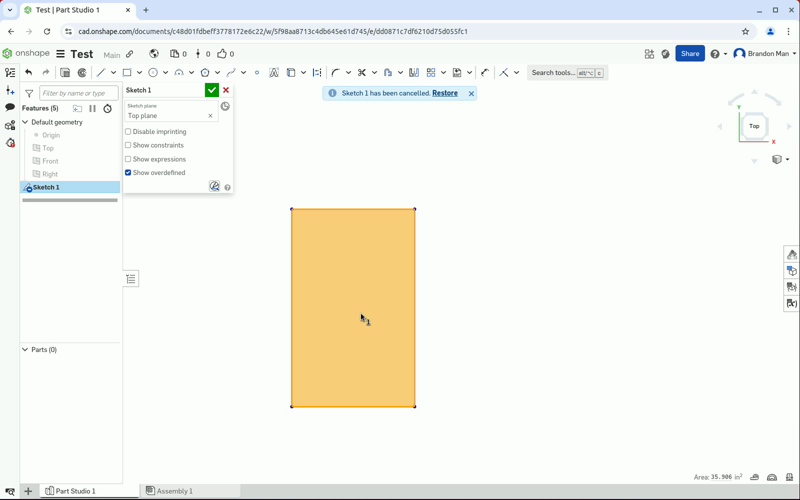
scroll(-6)
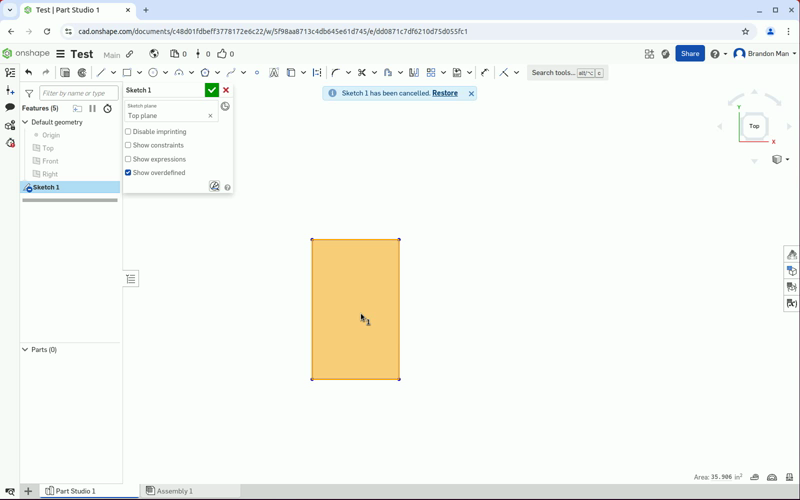
scroll(-6)
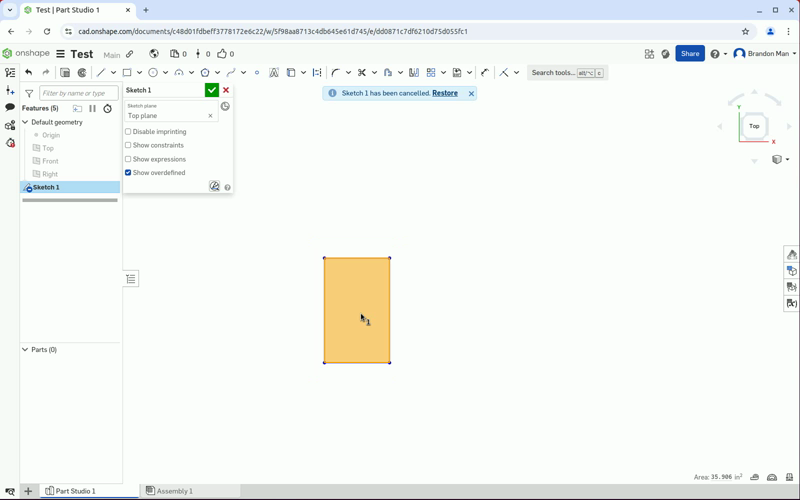
scroll(-6)
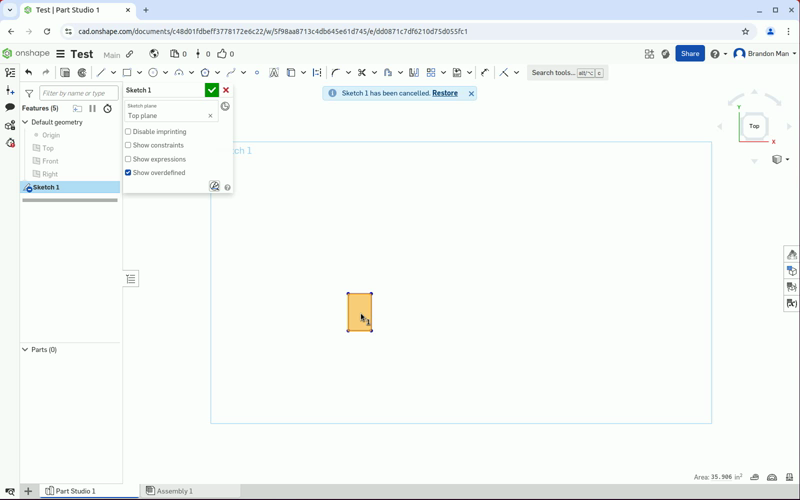
mouse_move(73, 352)
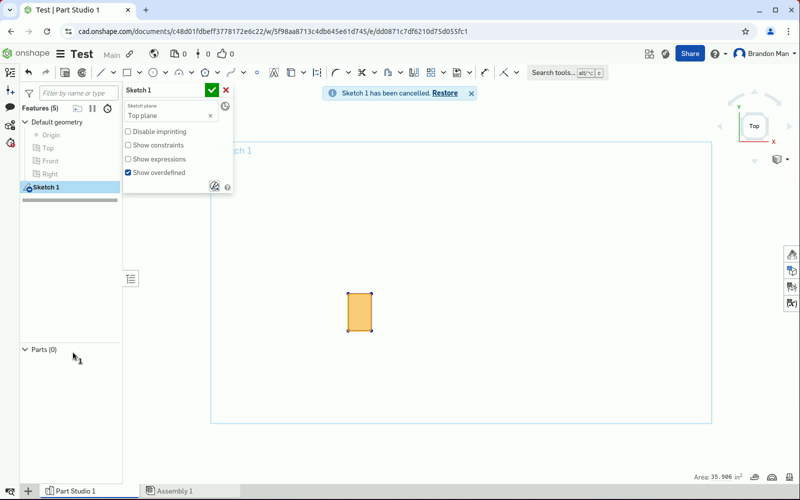
key(shift+y)
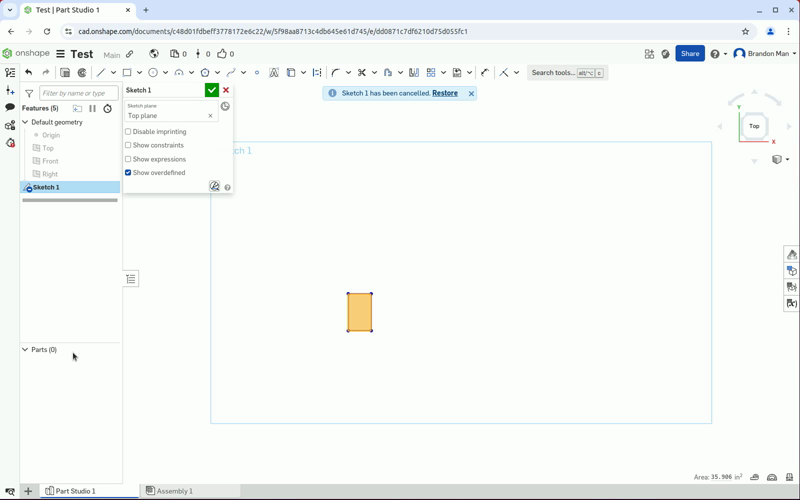
key(shift+e)
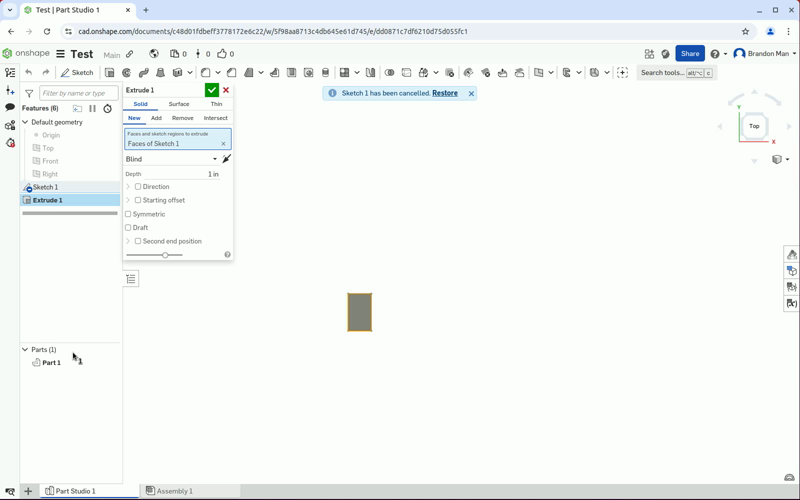
mouse_move(143, 106)
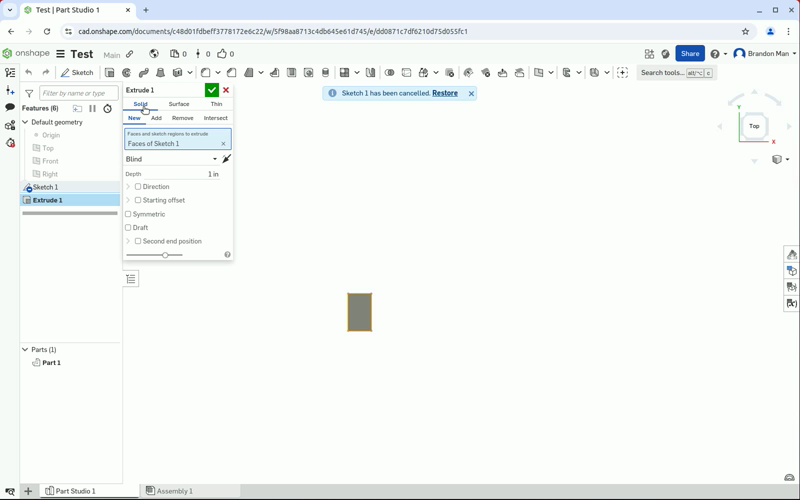
click(143, 106)
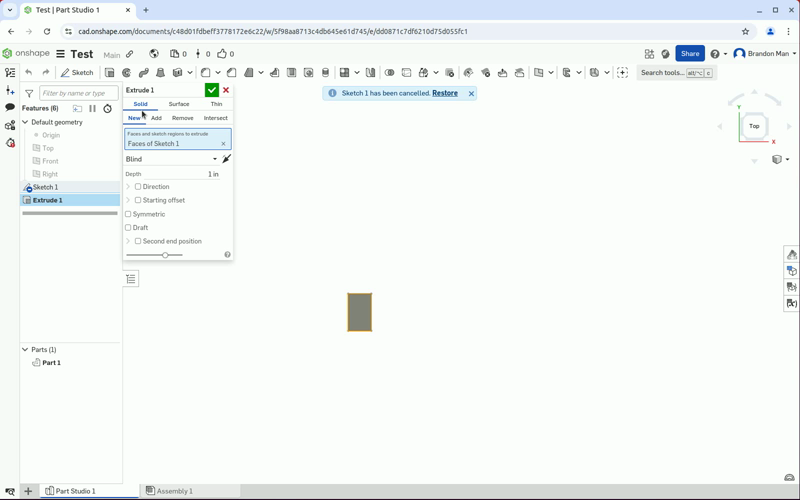
mouse_move(137, 120)
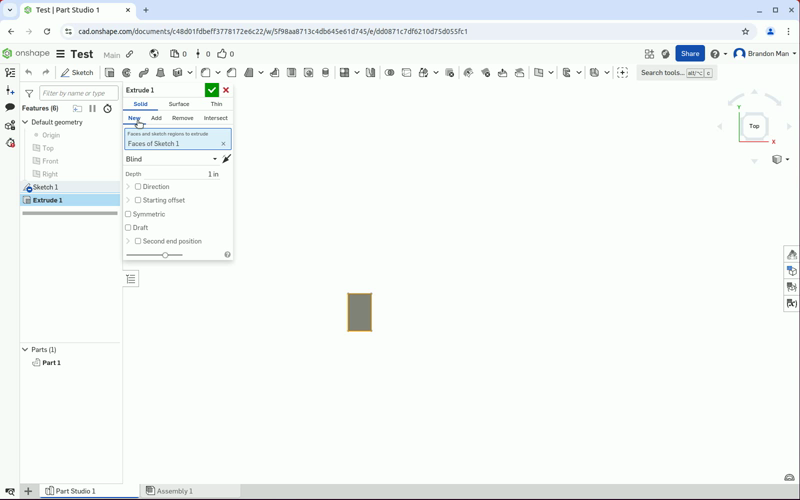
click(137, 120)
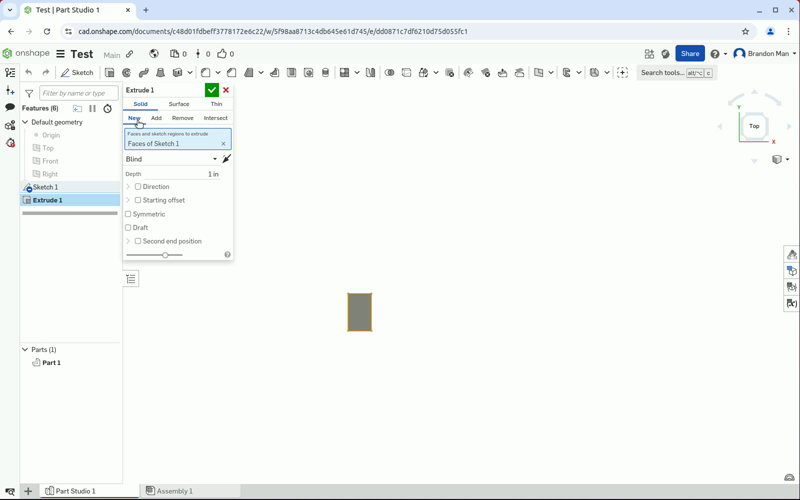
key(tab, 4)
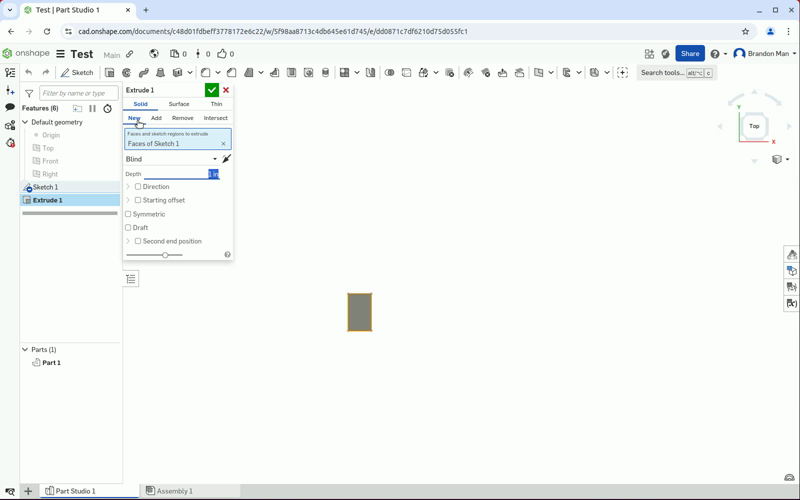
text(6.258)
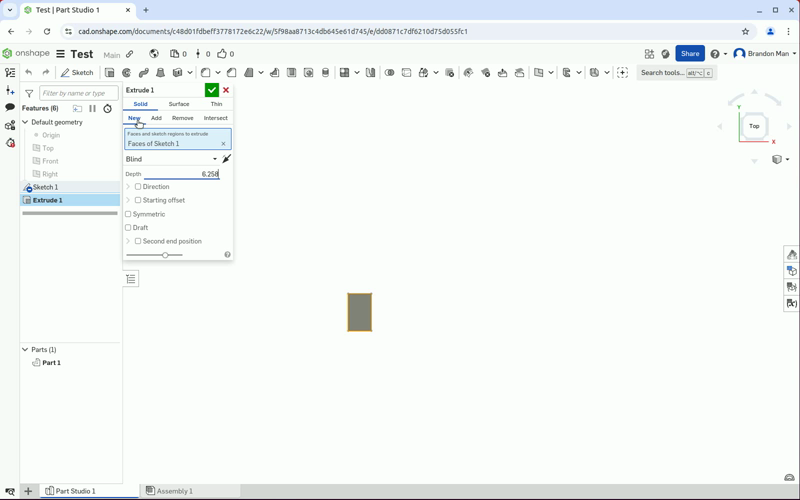
key(tab, 3)
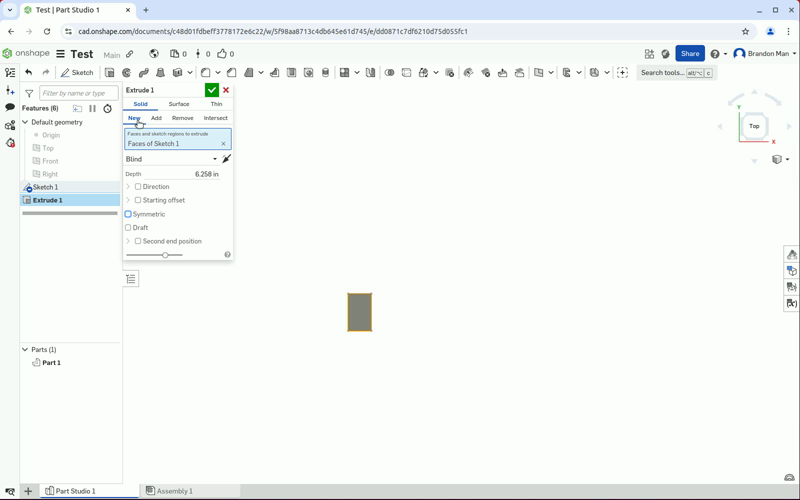
key(space)
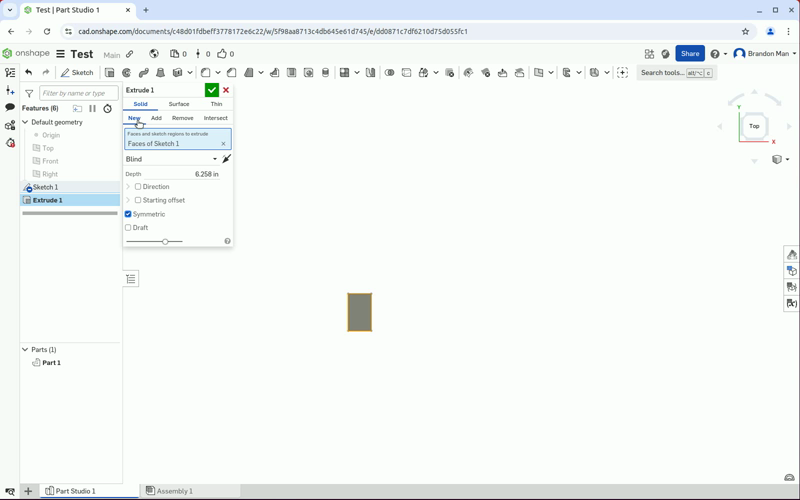
key(enter)
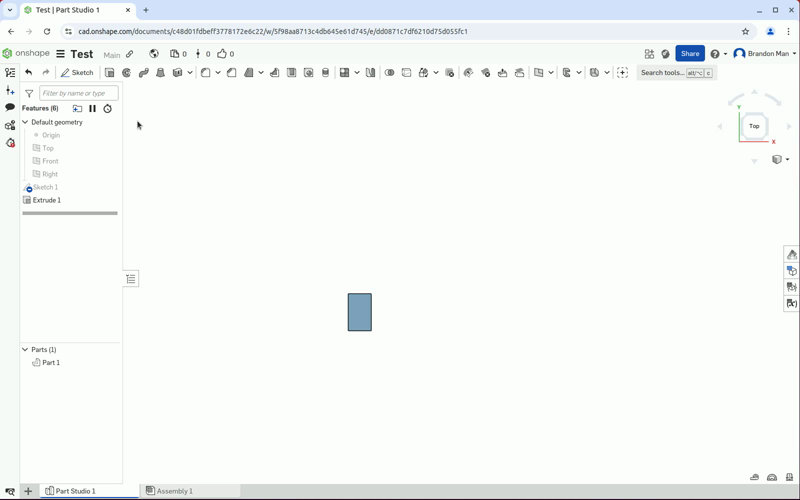
key(shift+h)
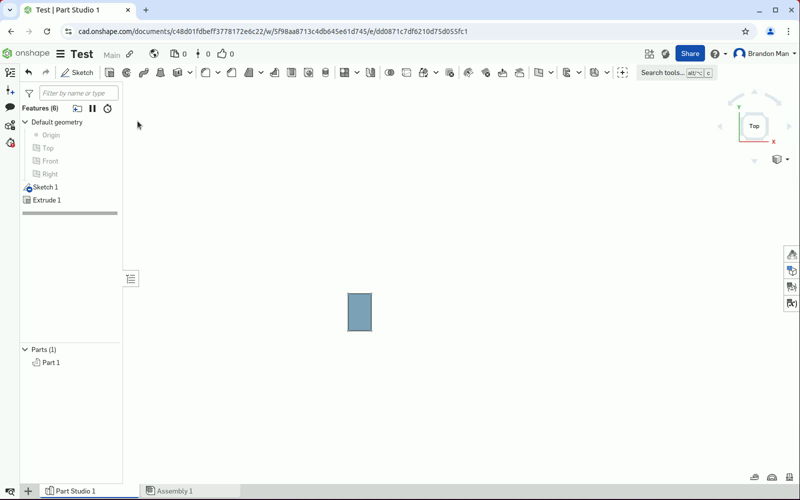
key(shift+h)
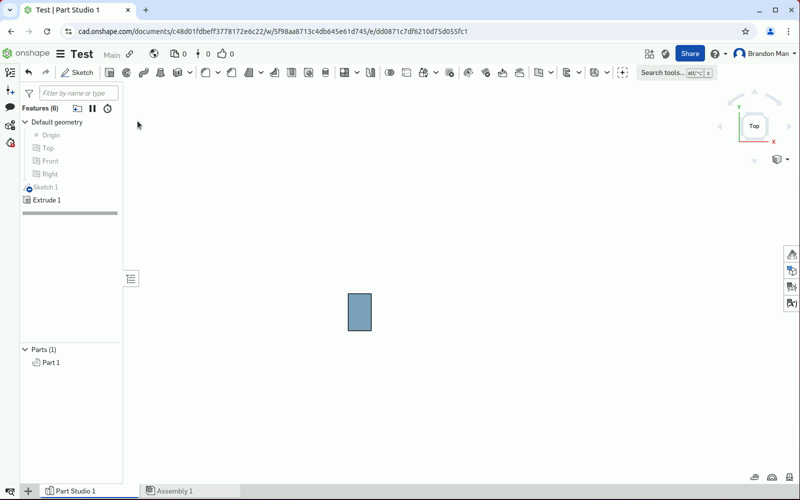
mouse_move(73, 189)
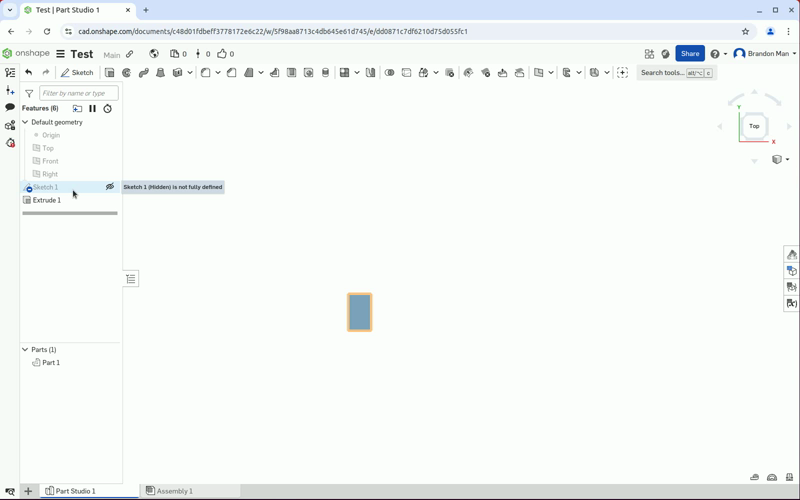
click(73, 189)
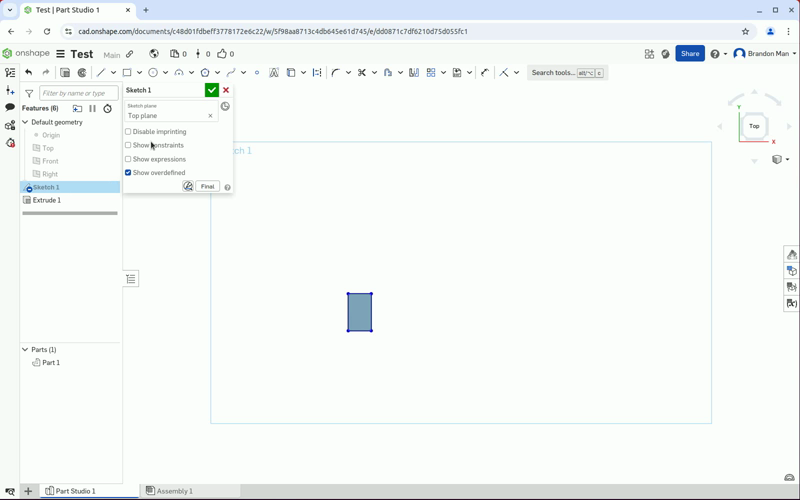
mouse_move(229, 92)
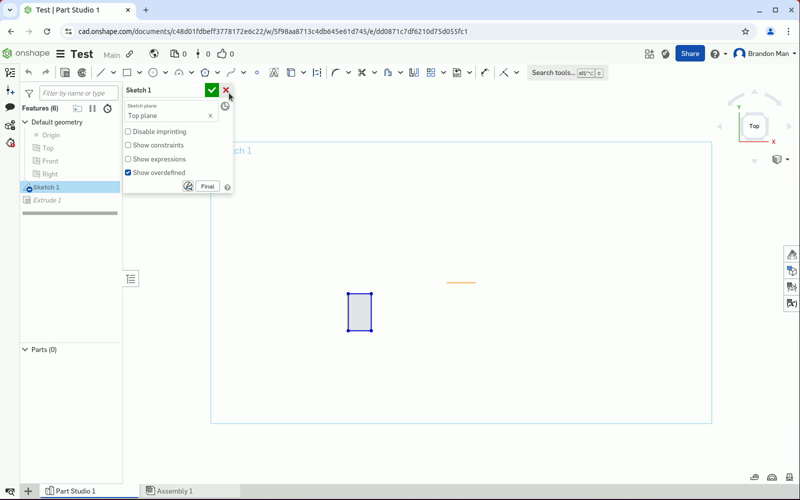
click(229, 92)
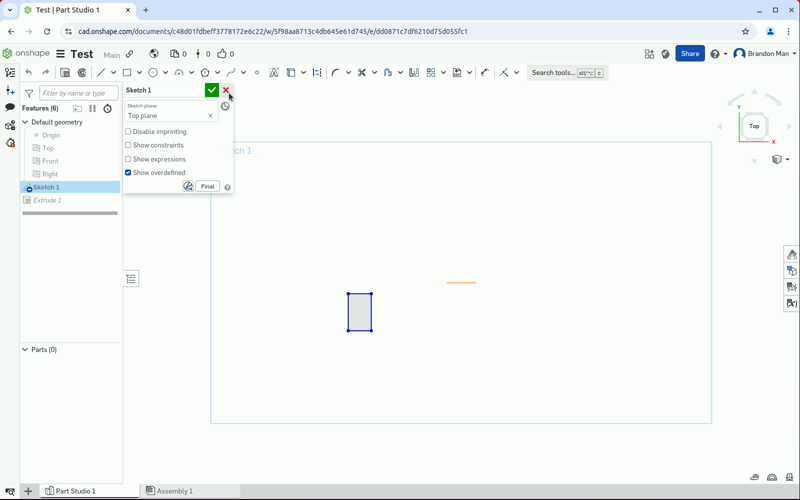
key(shift+s)
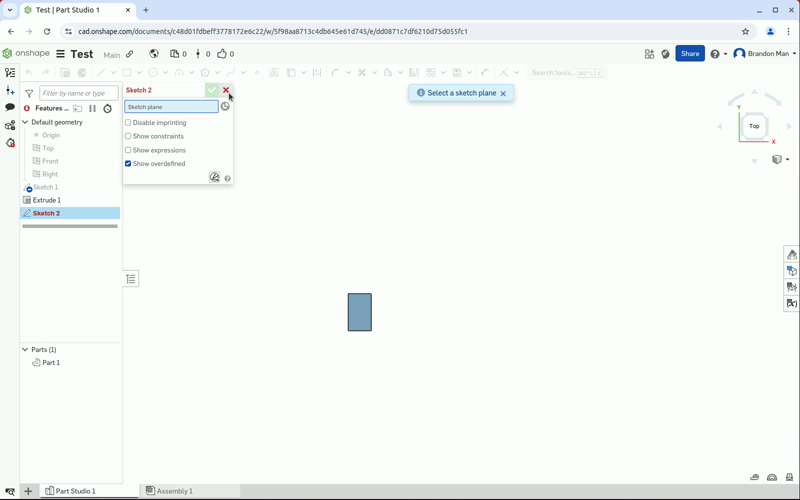
mouse_move(73, 150)
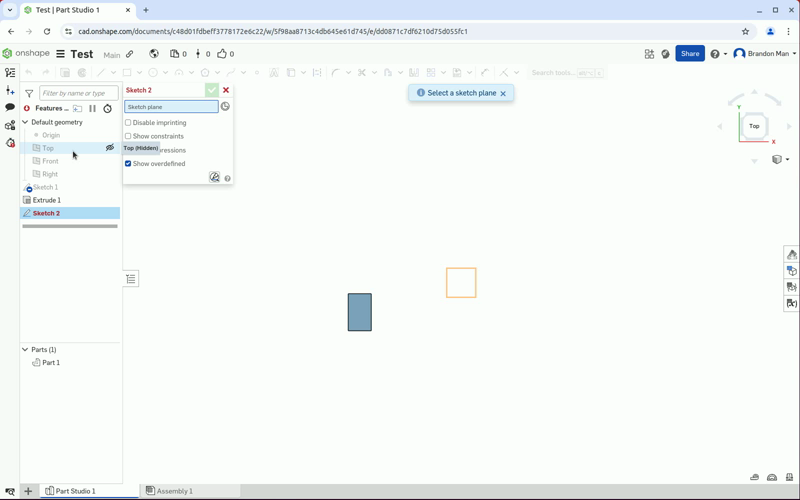
click(73, 150)
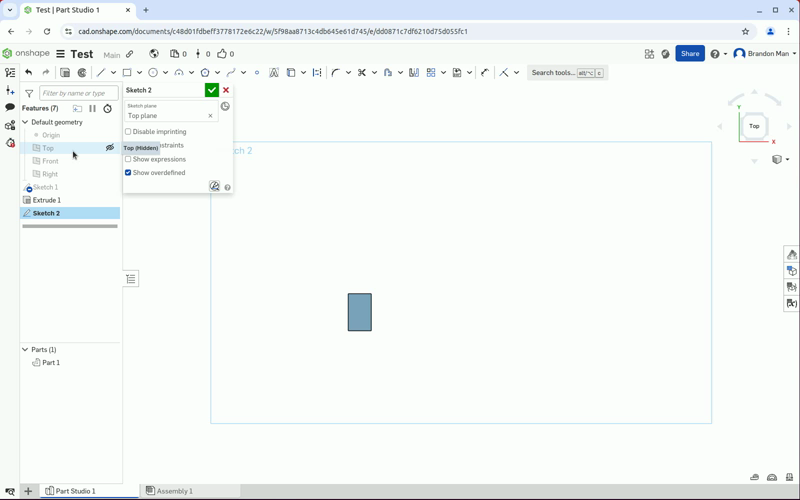
mouse_move(73, 352)
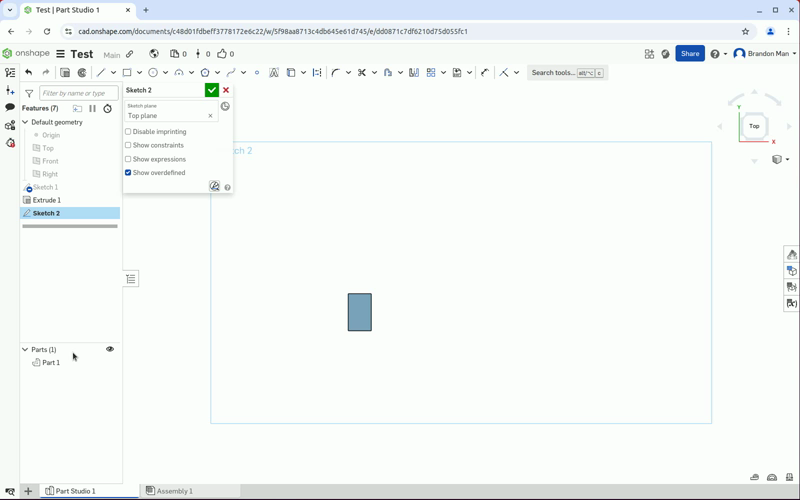
key(y)
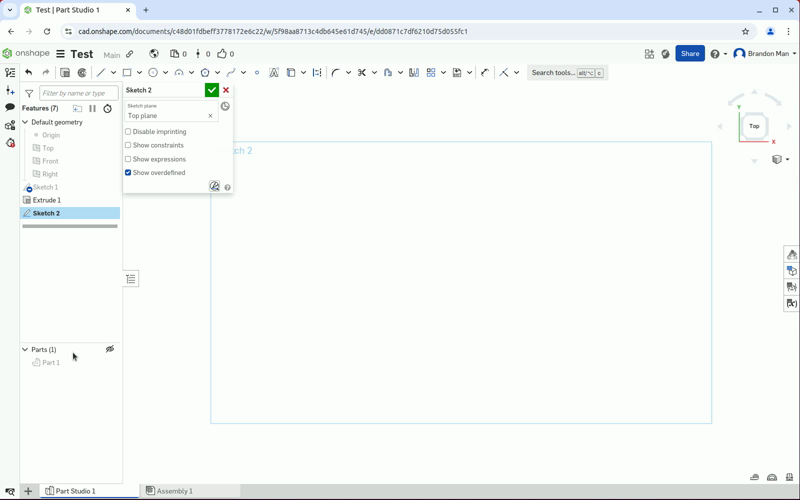
key(l)
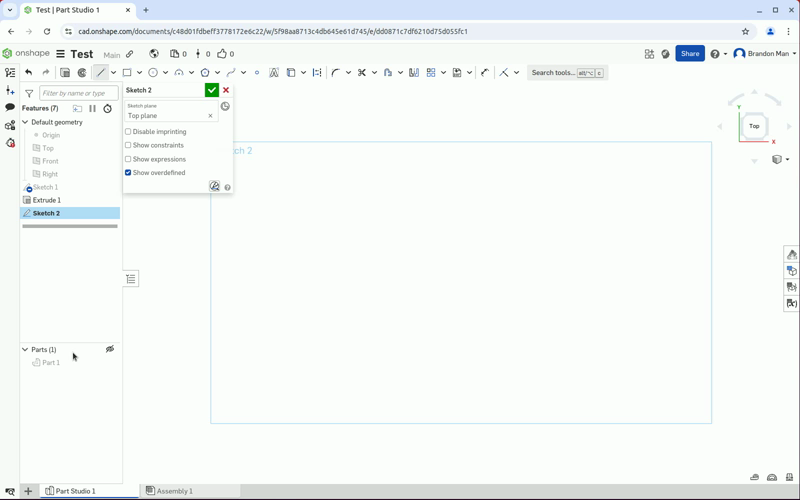
key_down(shift)
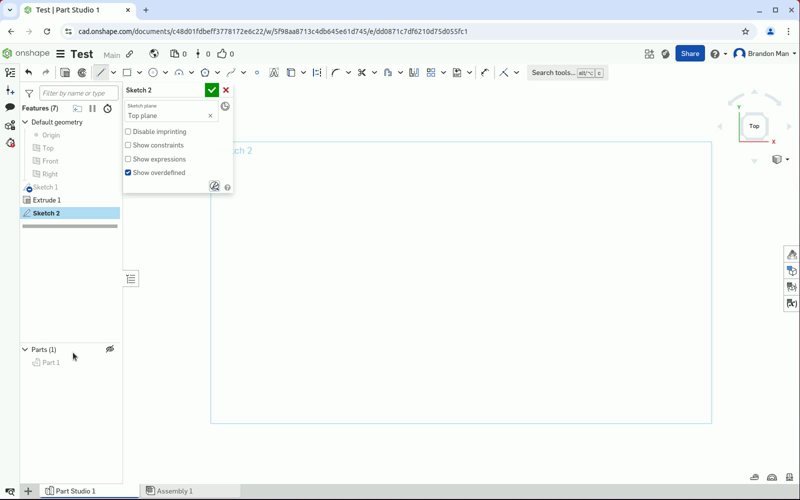
mouse_move(370, 330)
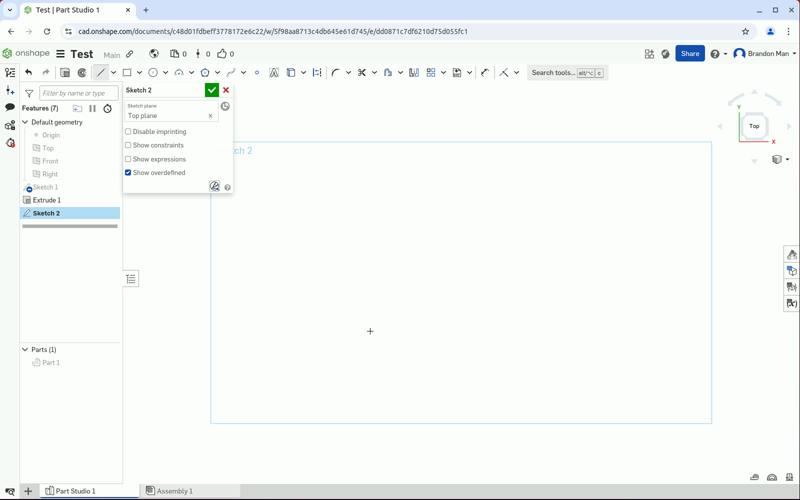
click(370, 330)
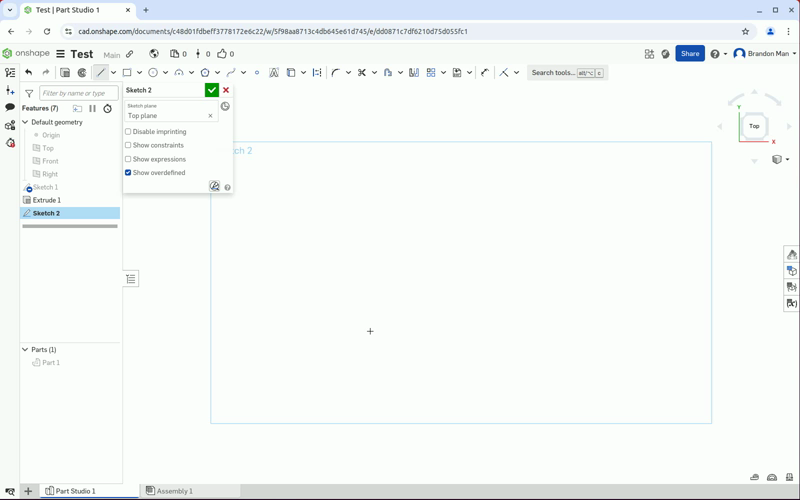
key_up(shift)
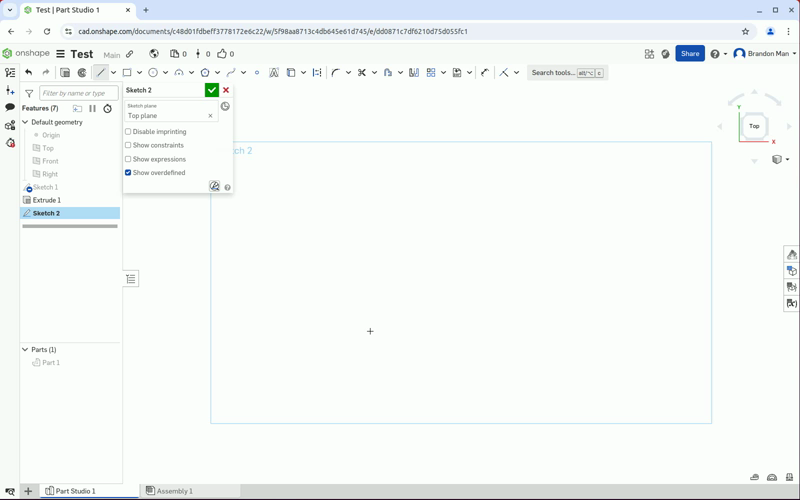
key_down(shift)
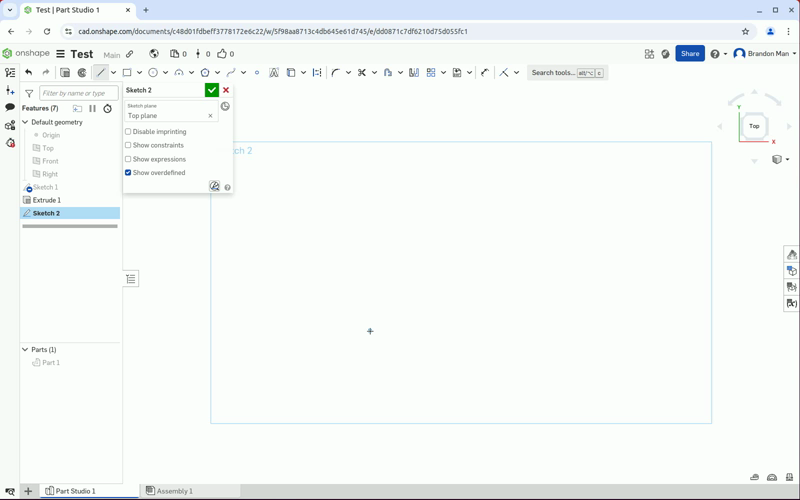
mouse_move(400, 330)
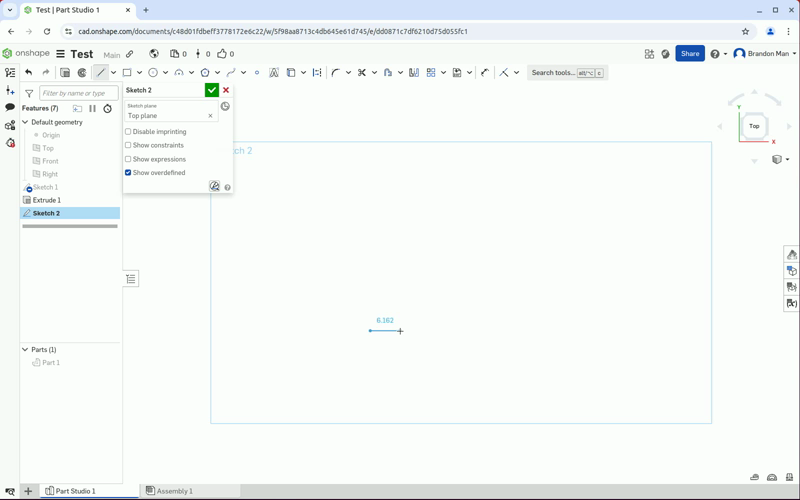
mouse_move(382, 330)
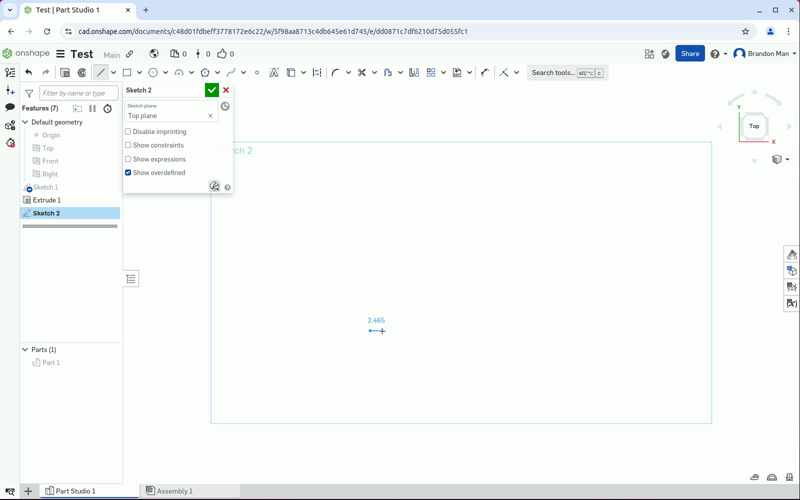
click(382, 330)
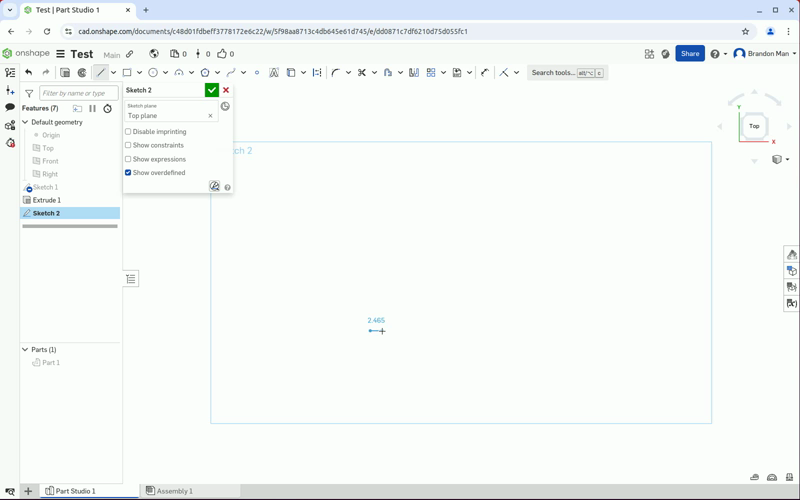
key_up(shift)
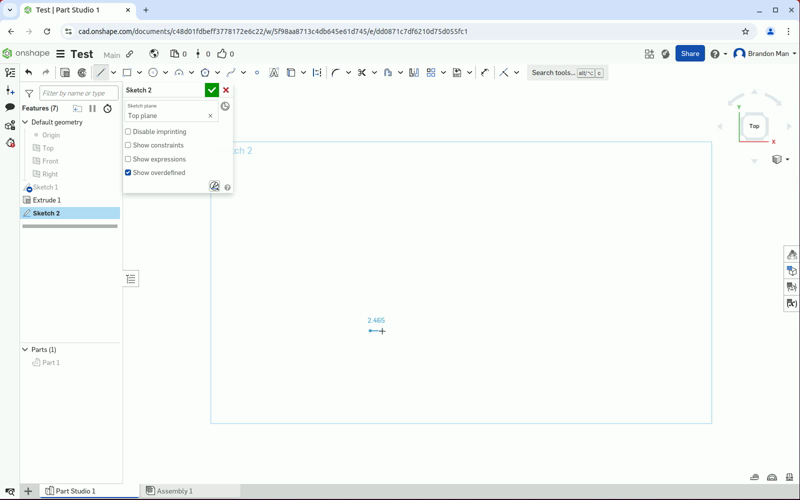
key_down(shift)
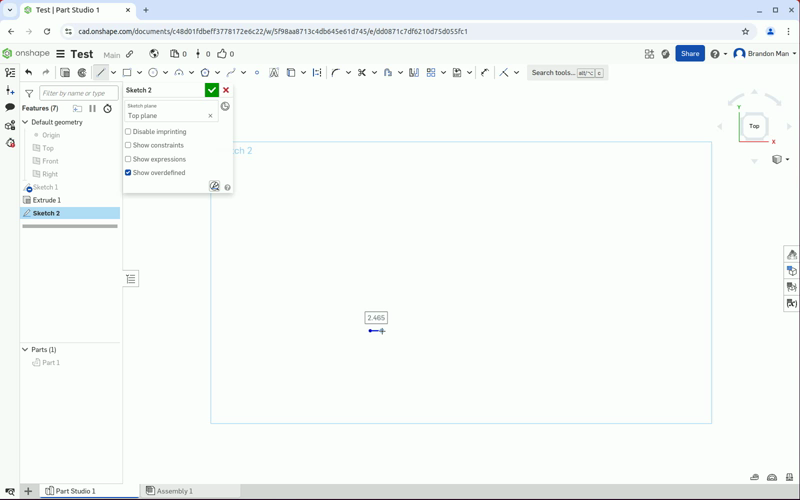
mouse_move(412, 330)
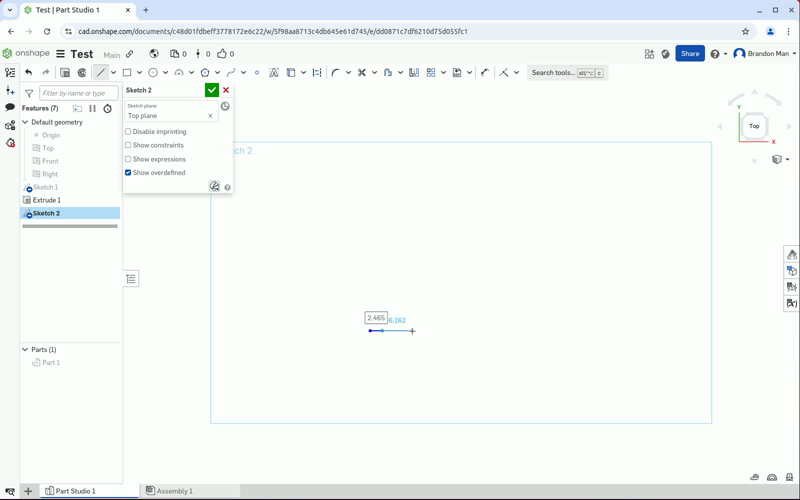
mouse_move(382, 293)
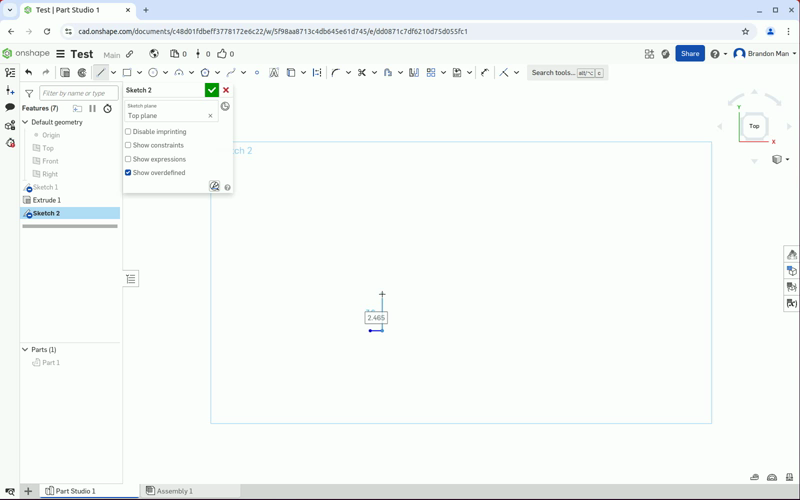
click(382, 293)
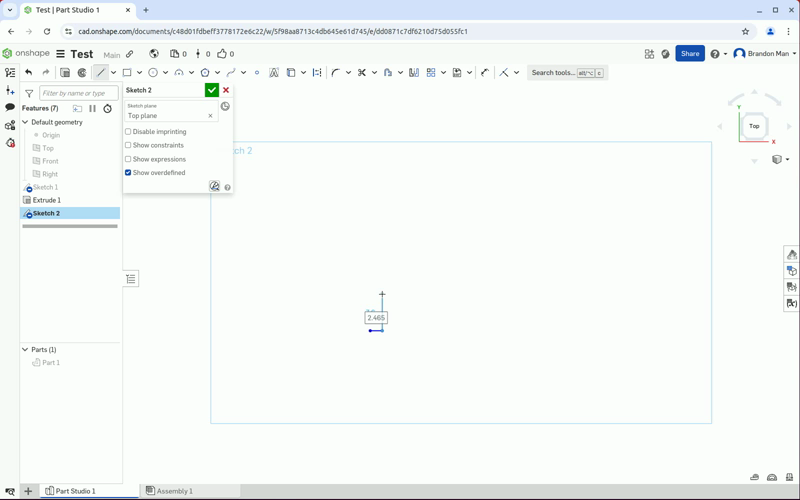
key_up(shift)
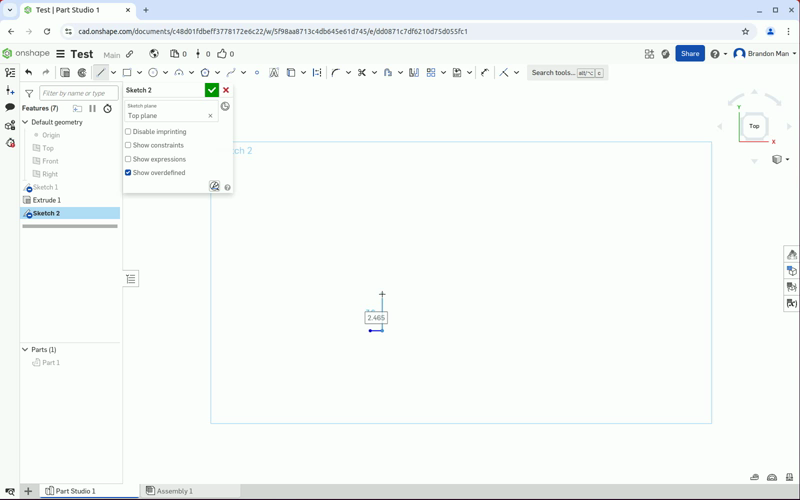
key_down(shift)
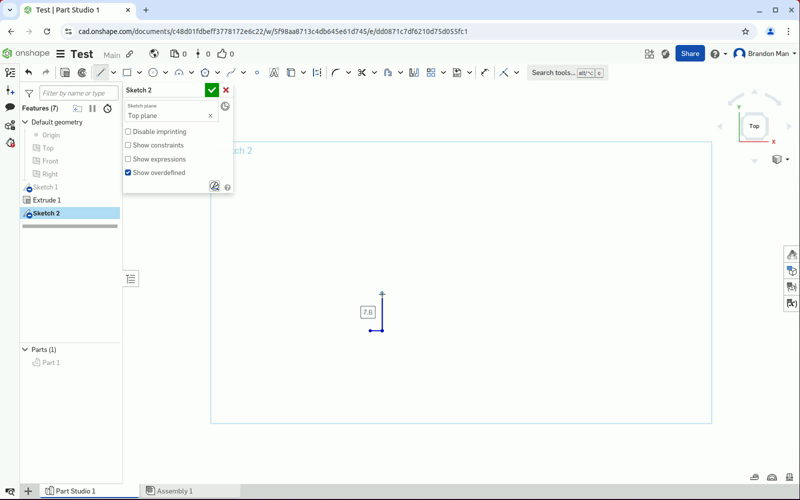
mouse_move(412, 293)
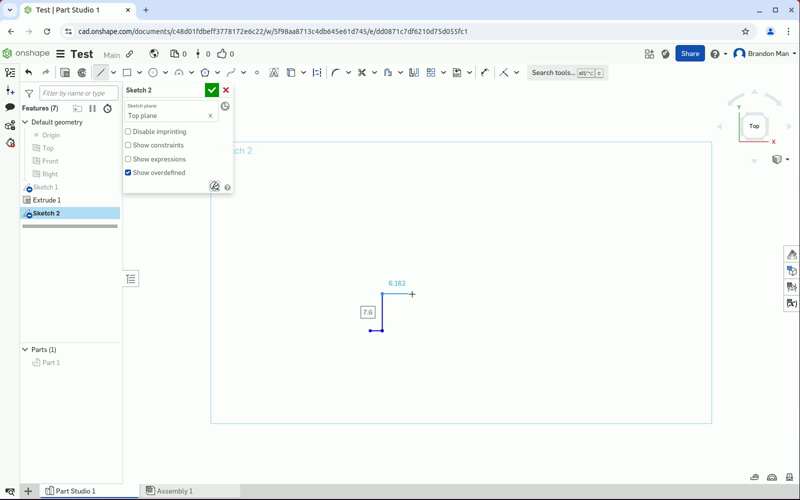
mouse_move(370, 293)
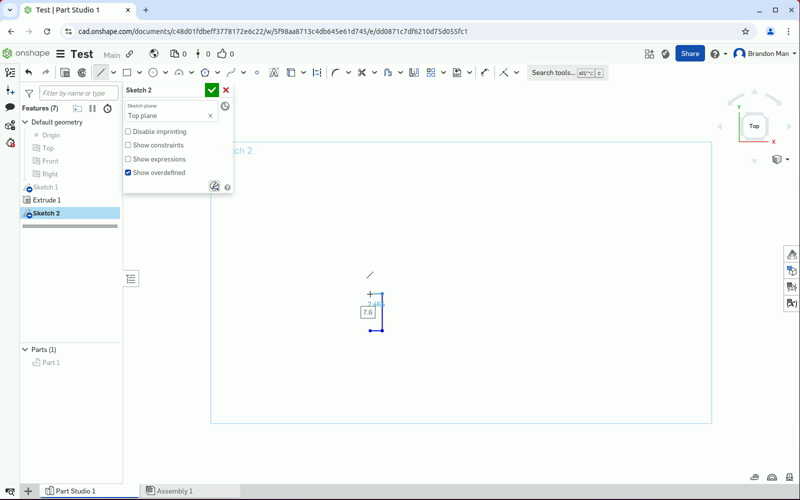
click(370, 293)
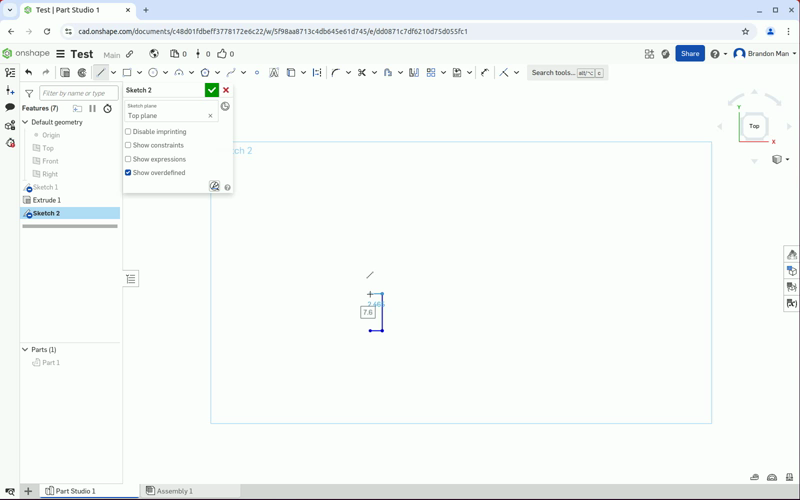
key_up(shift)
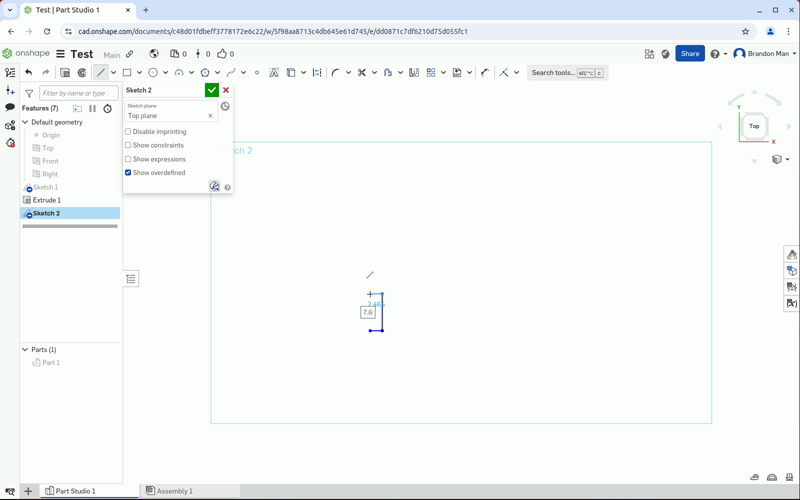
mouse_move(400, 293)
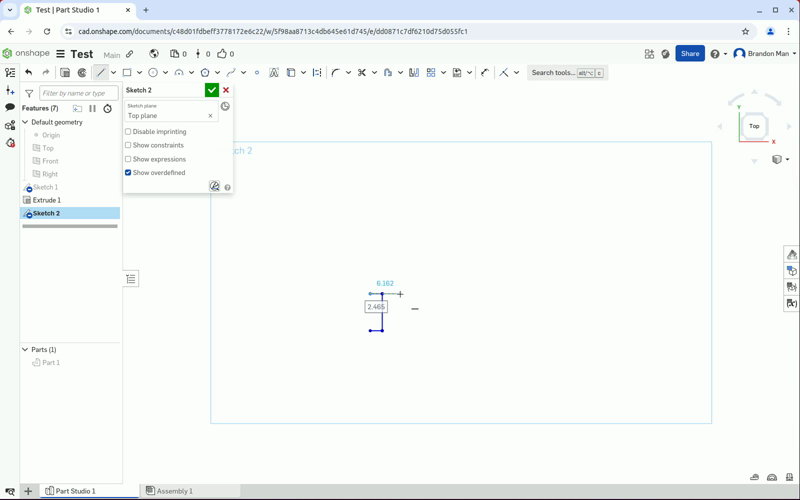
key_down(shift)
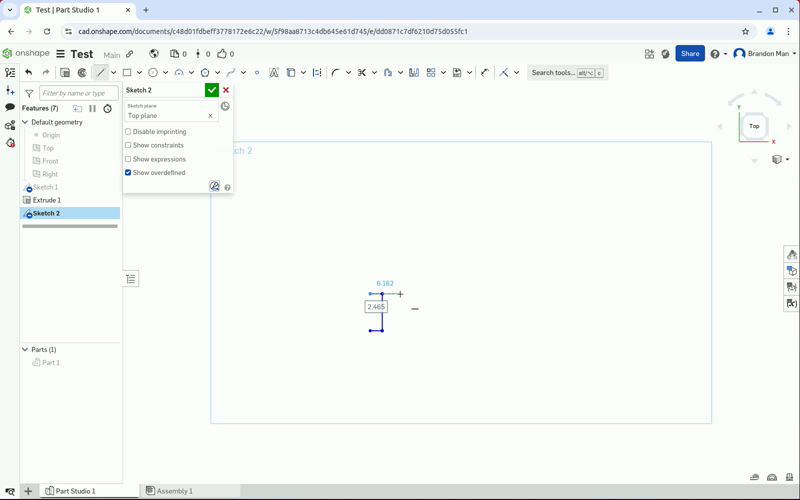
mouse_move(370, 330)
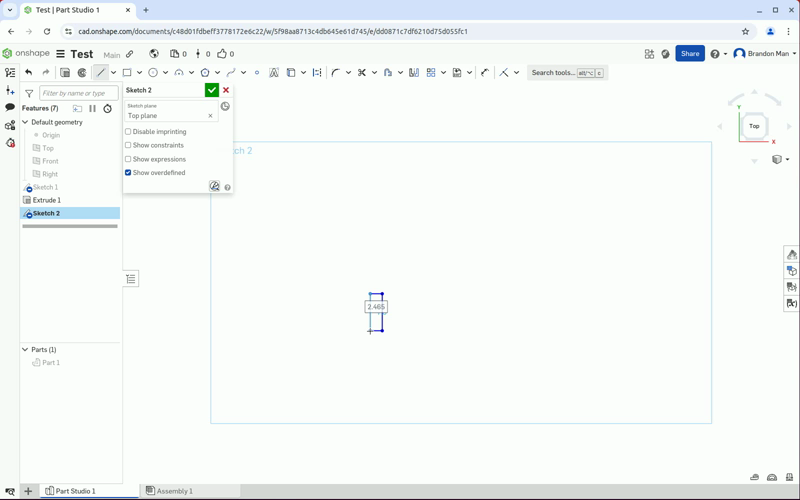
key_up(shift)
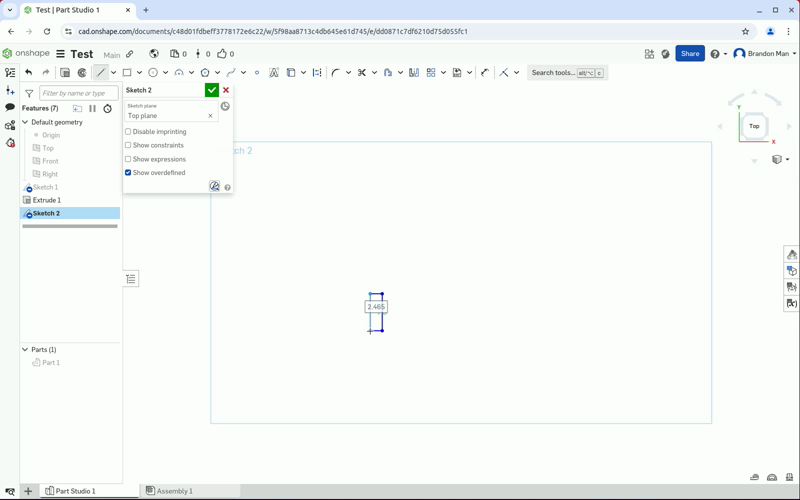
click(370, 330)
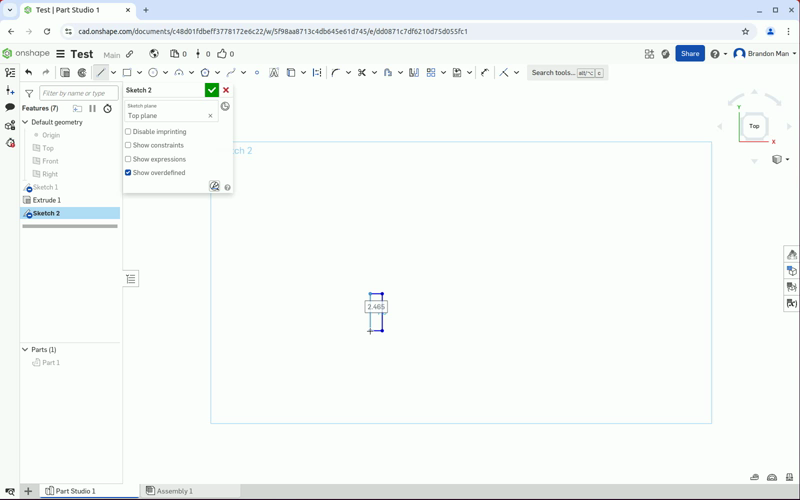
key(esc)
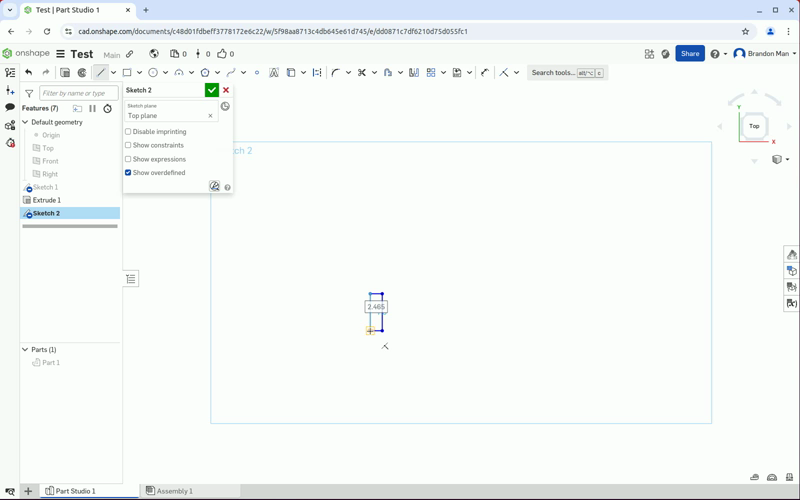
mouse_move(379, 329)
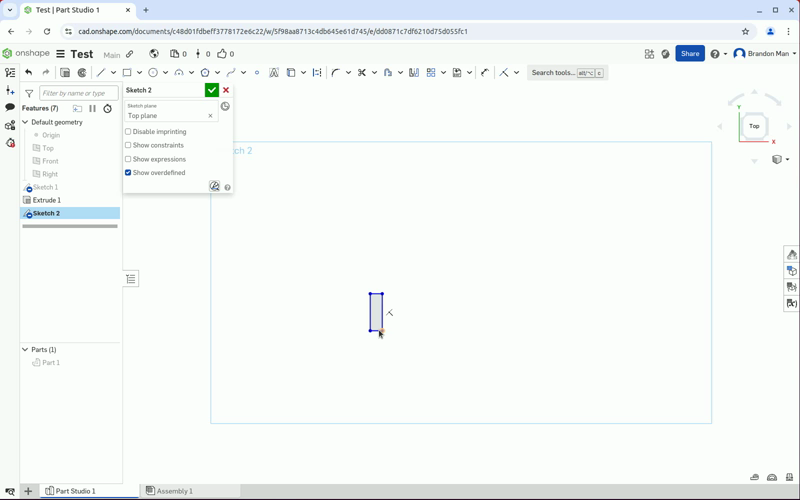
scroll(6)
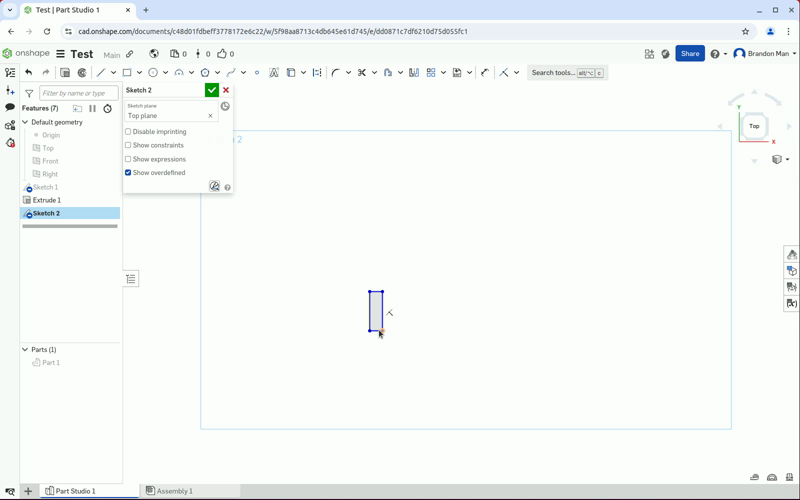
scroll(6)
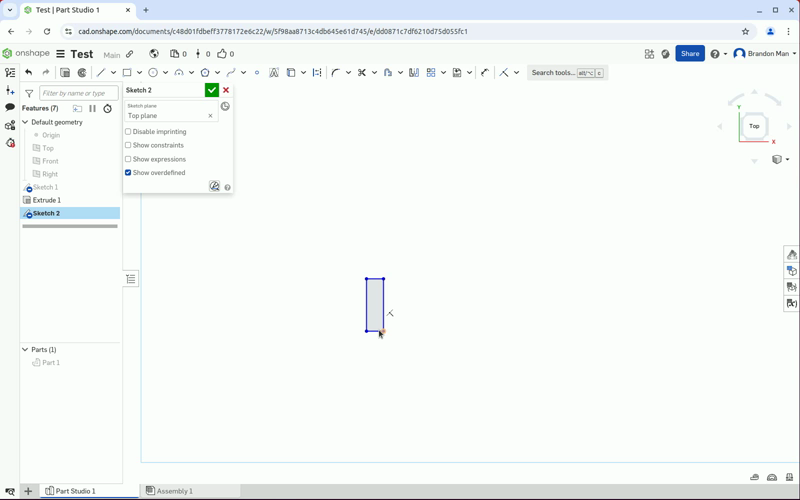
scroll(6)
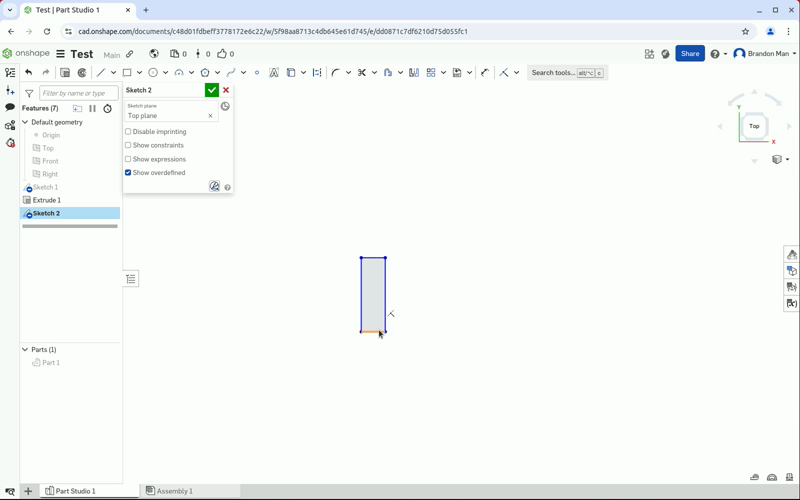
scroll(6)
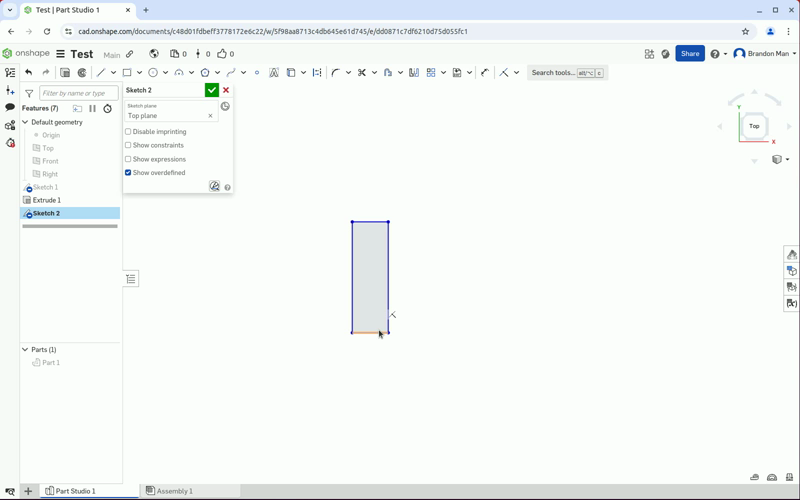
scroll(6)
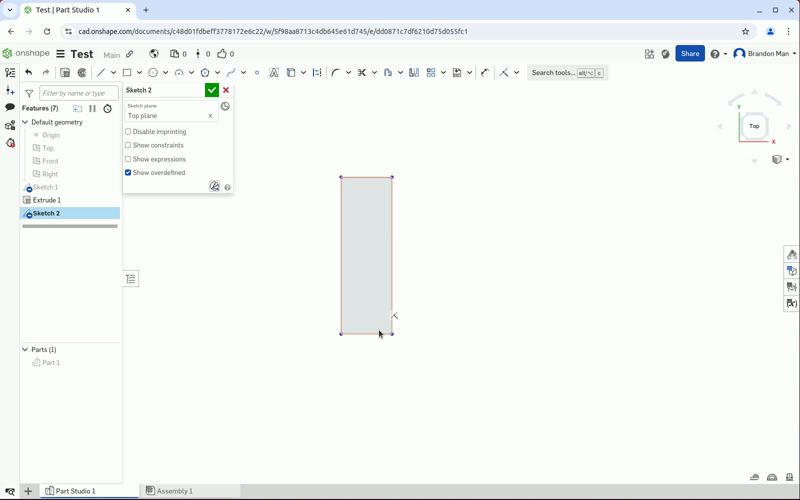
scroll(6)
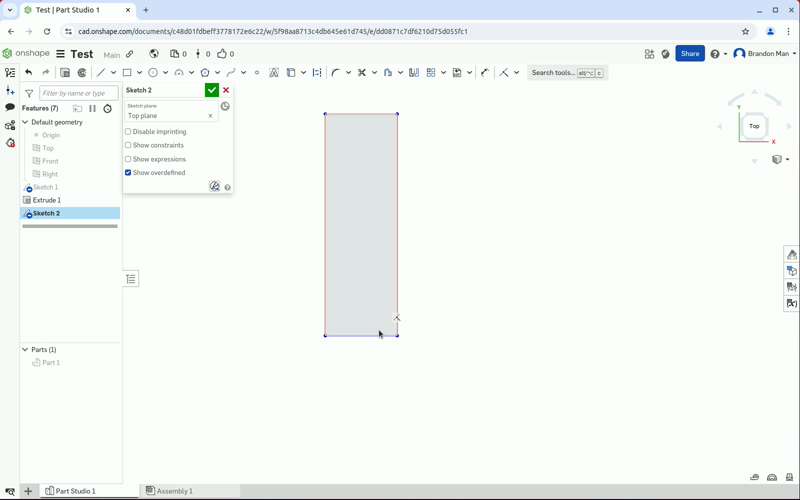
scroll(6)
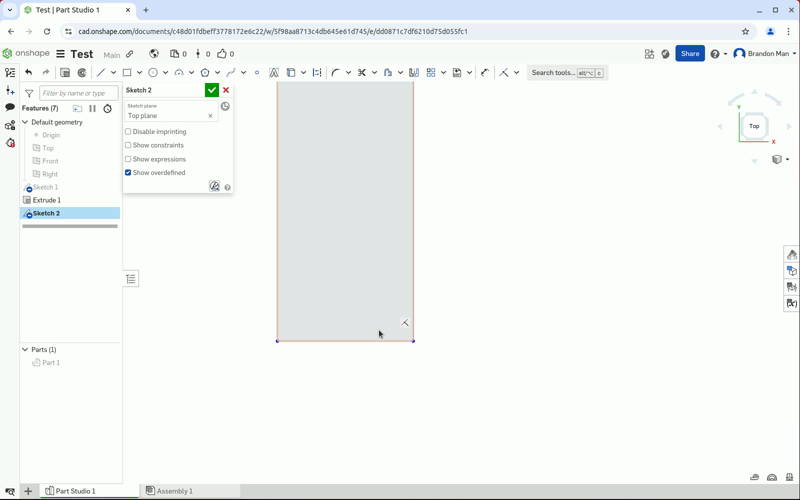
click(379, 329)
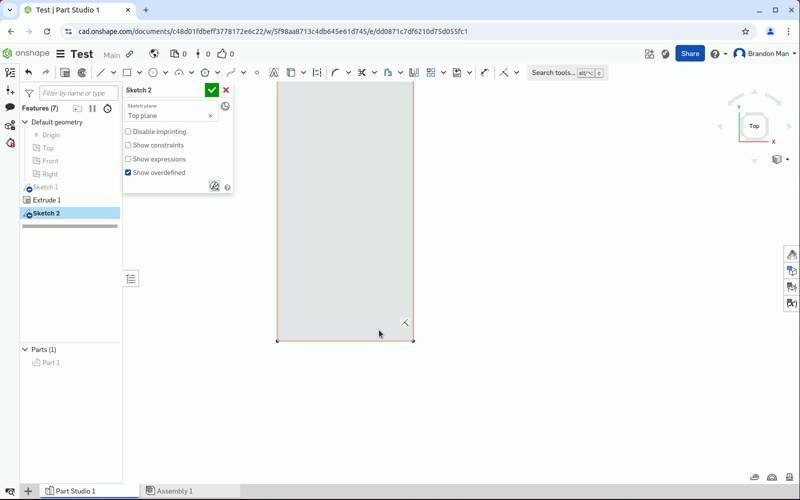
scroll(-6)
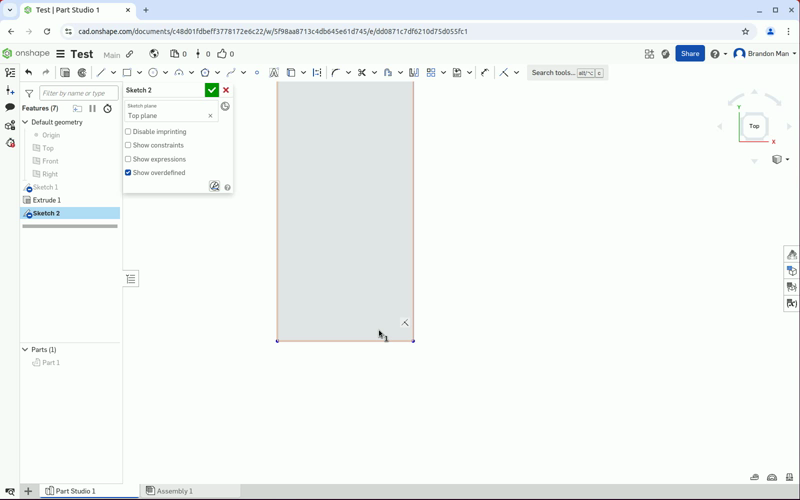
scroll(-6)
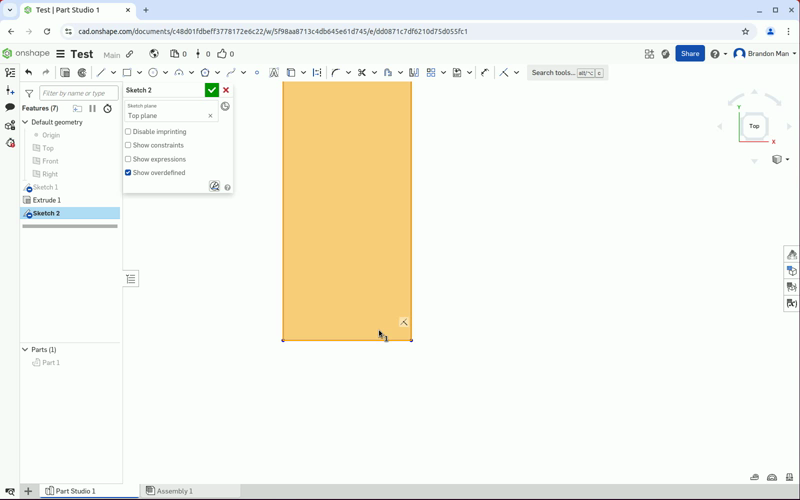
scroll(-6)
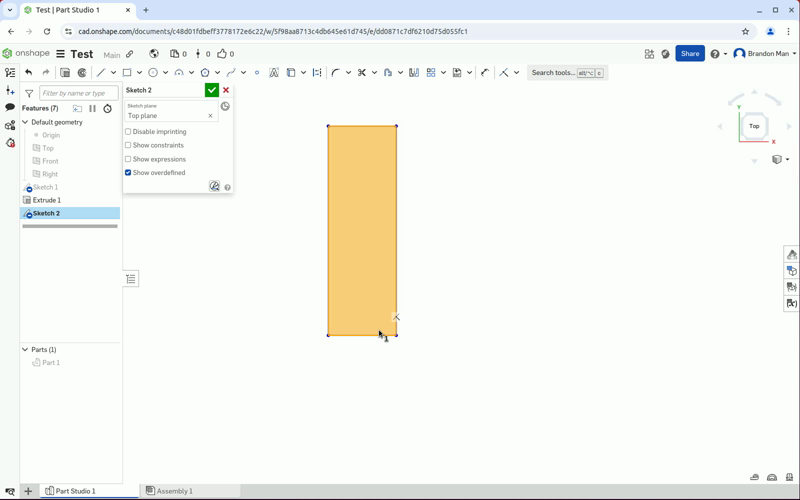
scroll(-6)
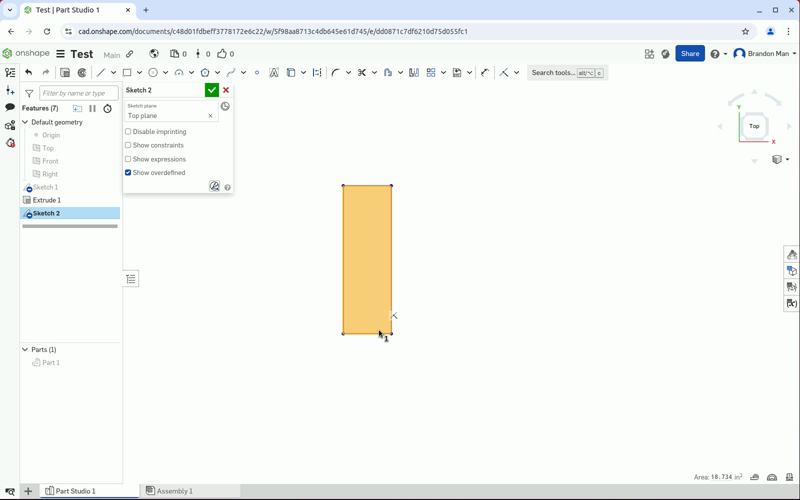
scroll(-6)
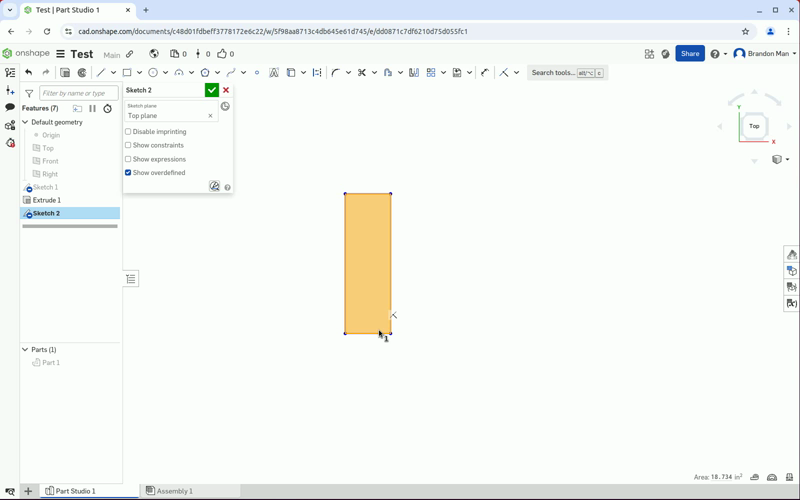
scroll(-6)
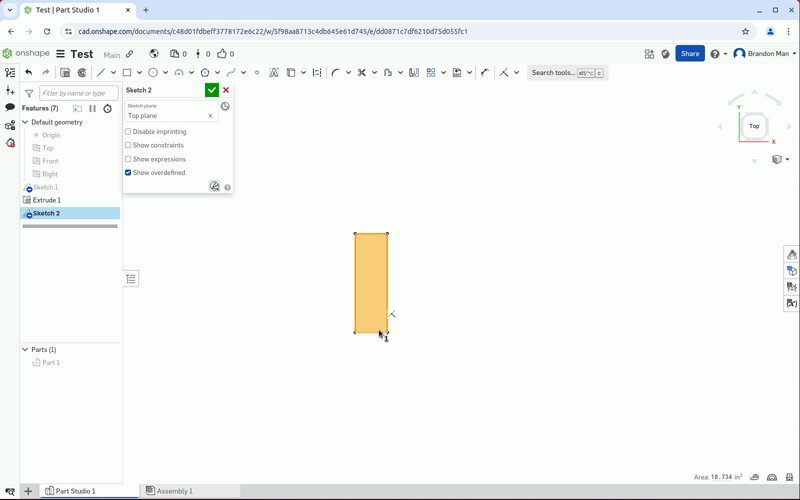
scroll(-6)
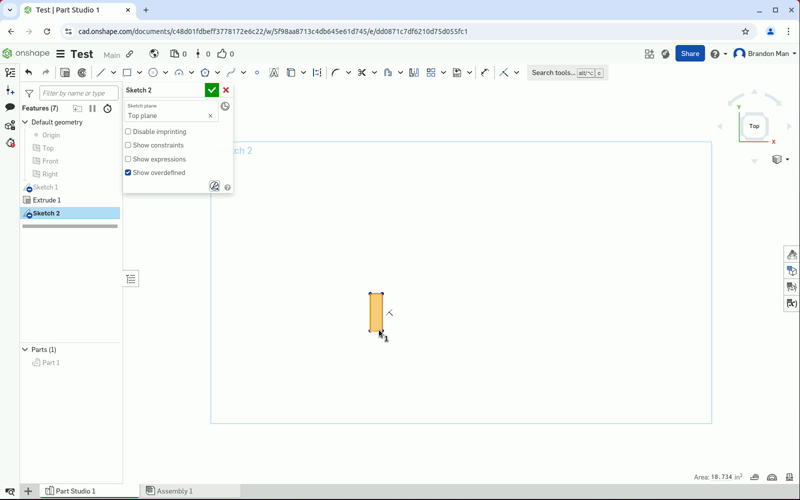
mouse_move(73, 352)
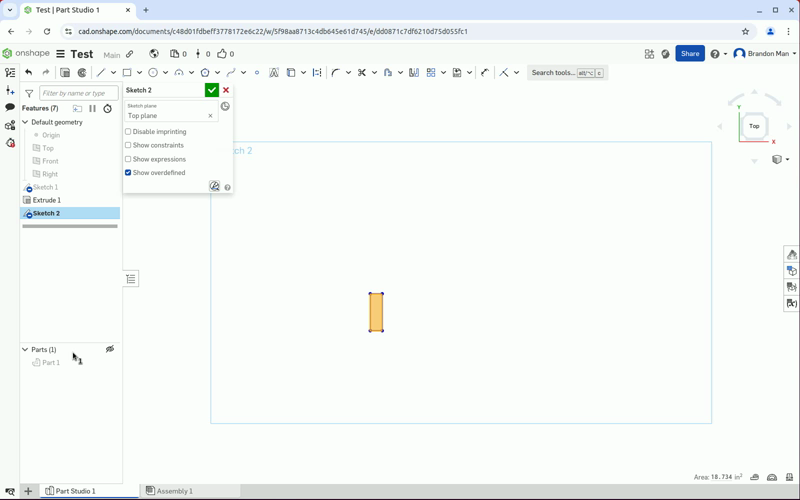
key(shift+y)
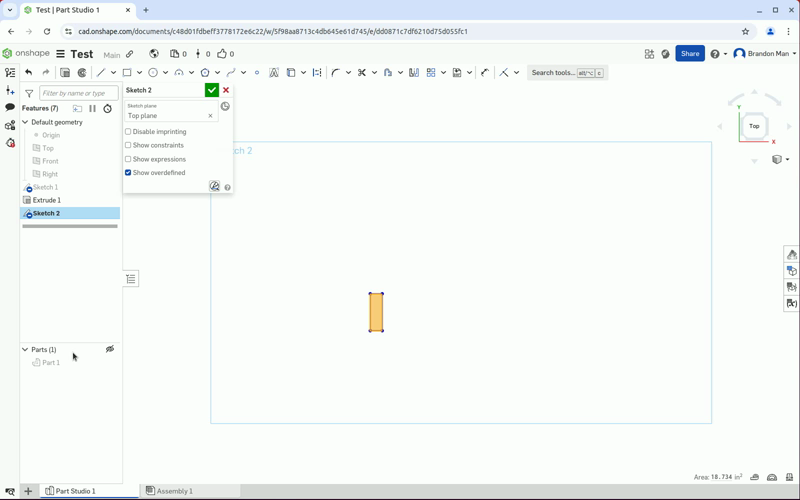
key(shift+e)
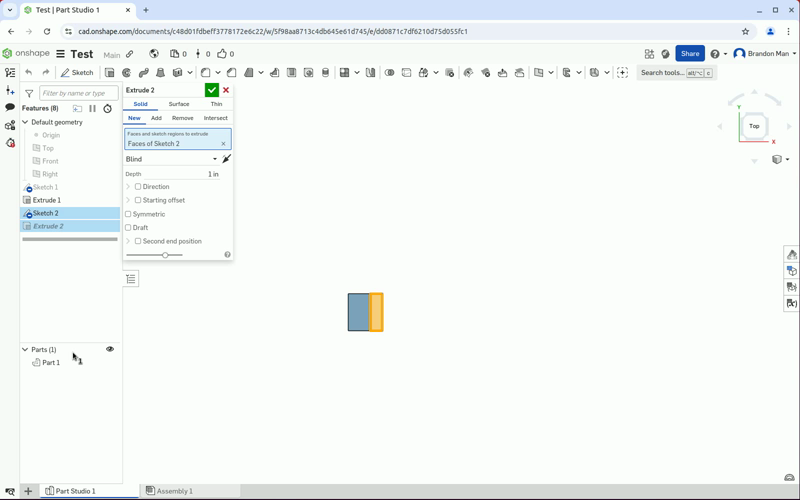
mouse_move(143, 106)
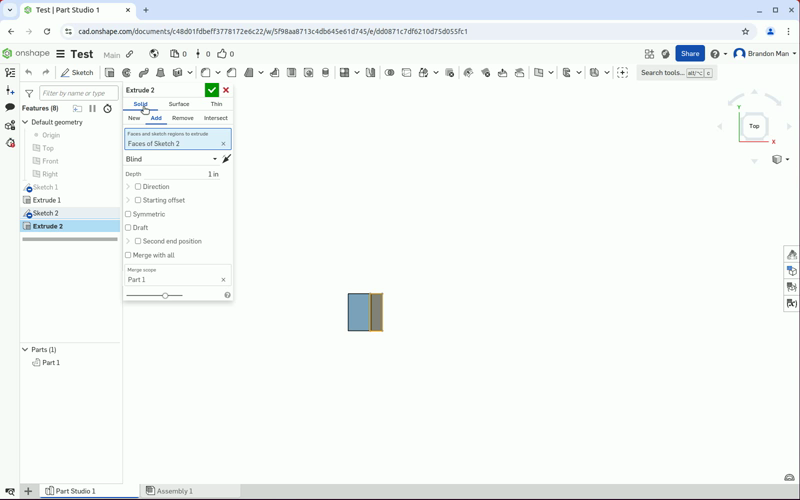
click(143, 106)
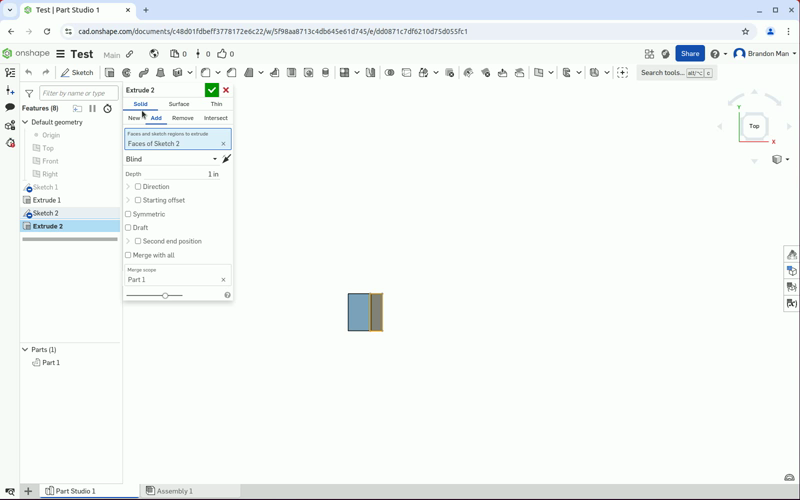
mouse_move(137, 120)
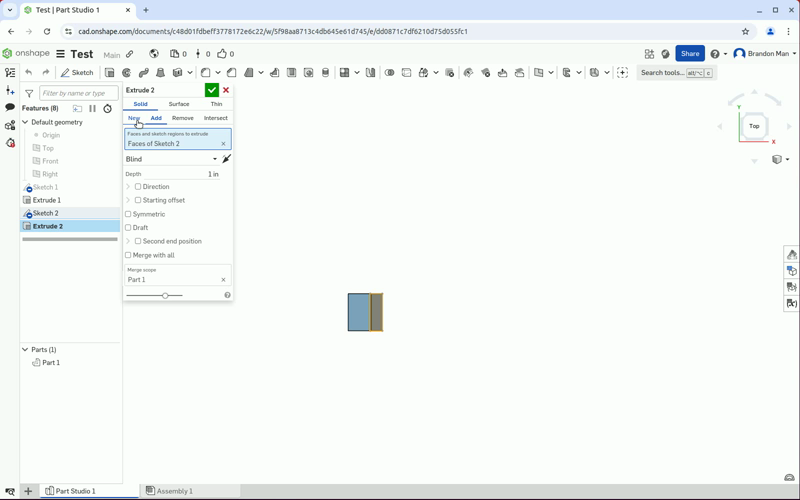
click(137, 120)
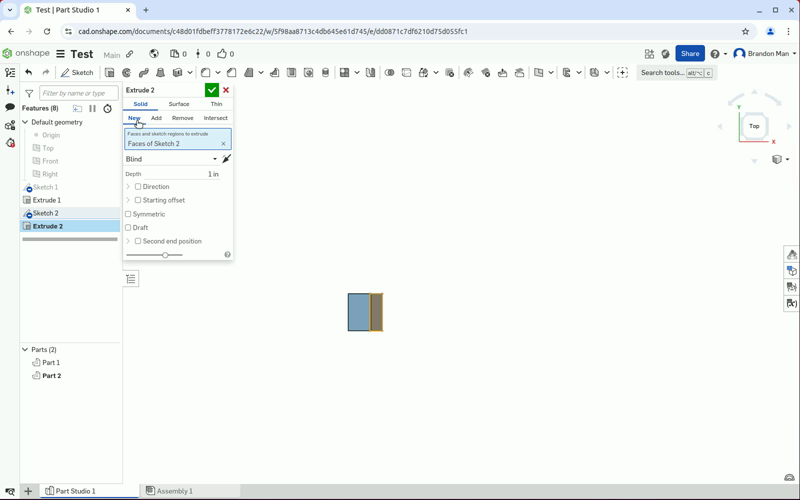
key(tab, 4)
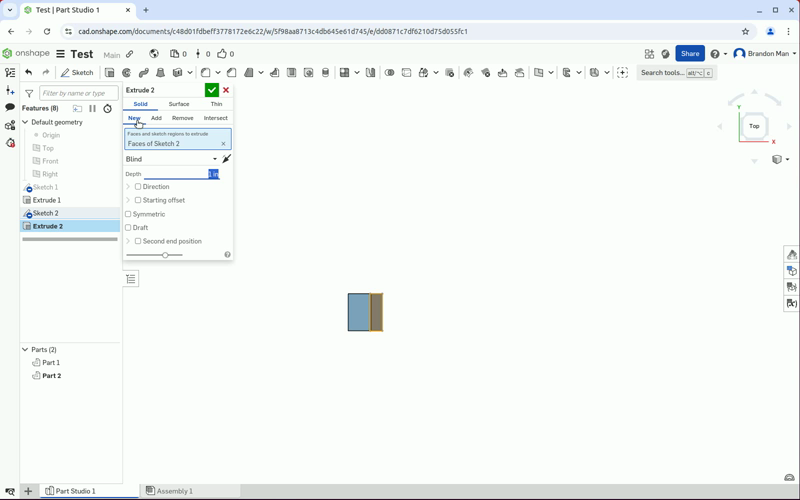
text(6.258)
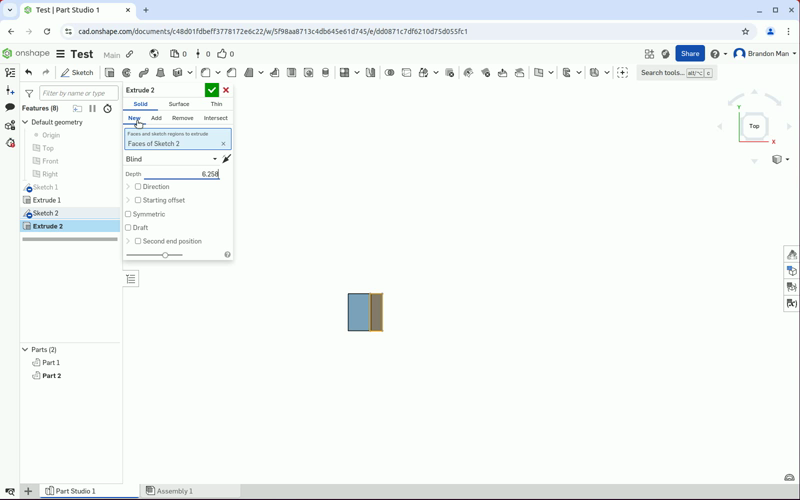
key(tab, 3)
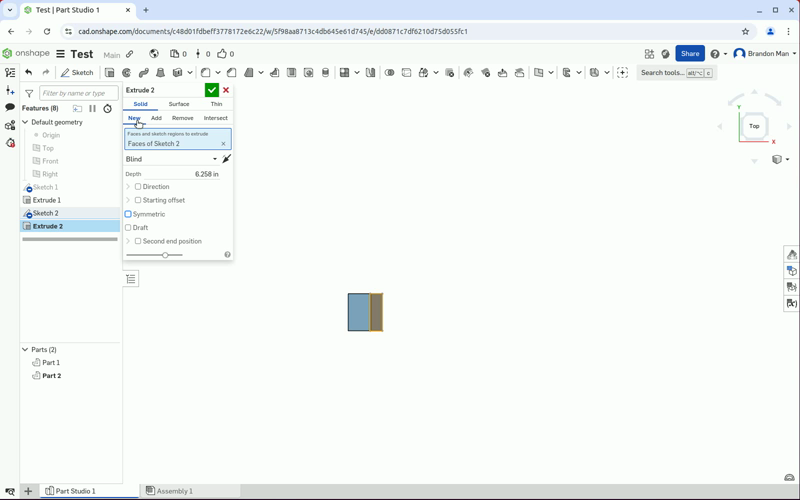
key(space)
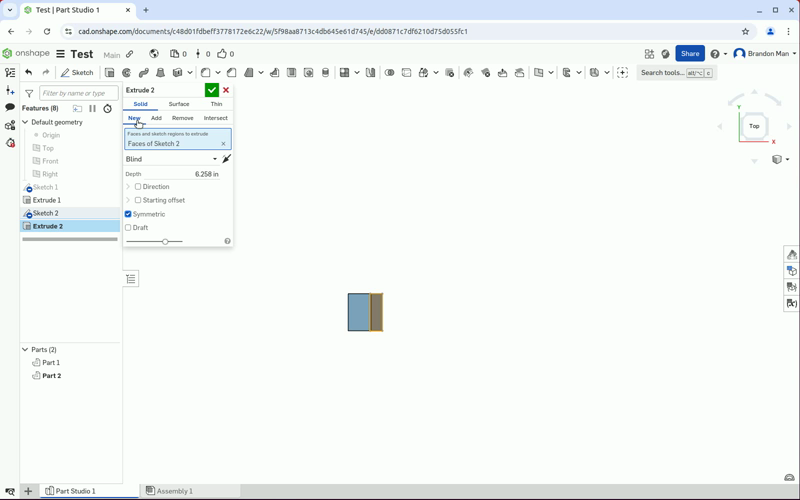
key(enter)
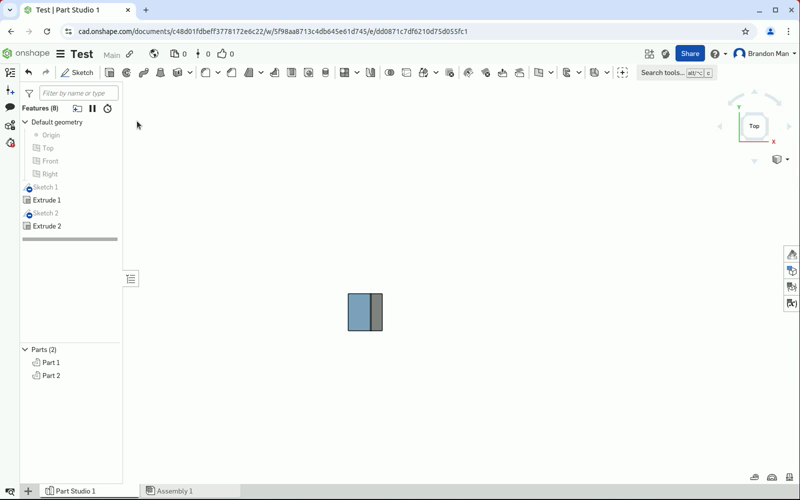
key(shift+h)
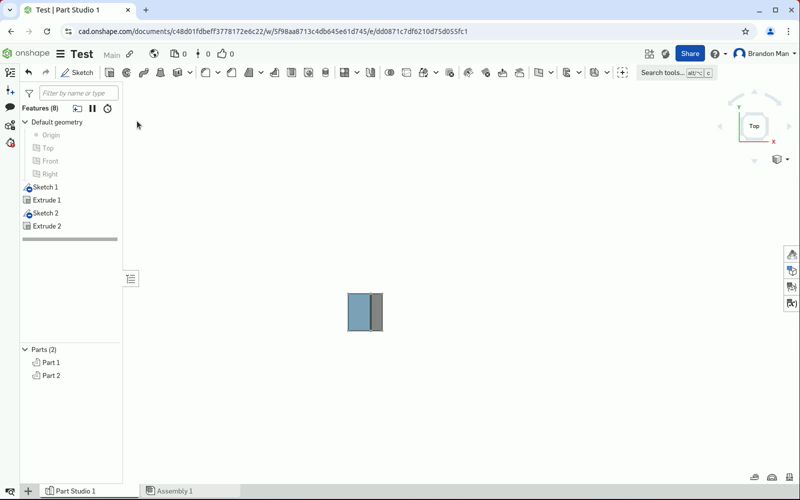
key(shift+h)
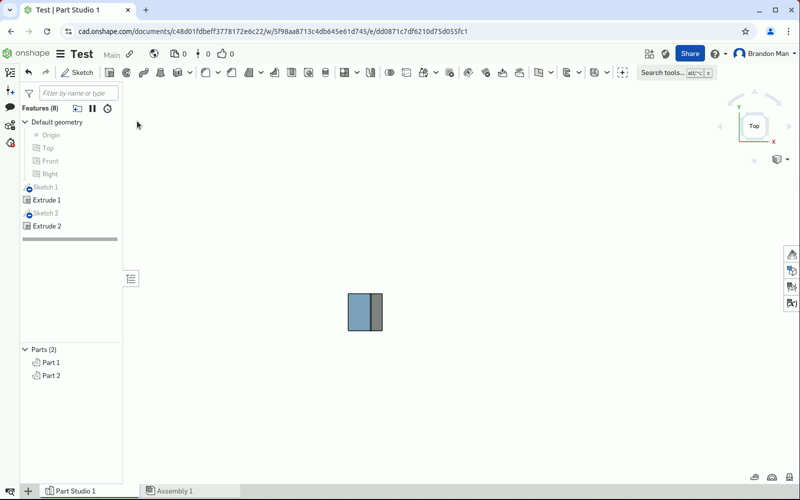
mouse_move(73, 189)
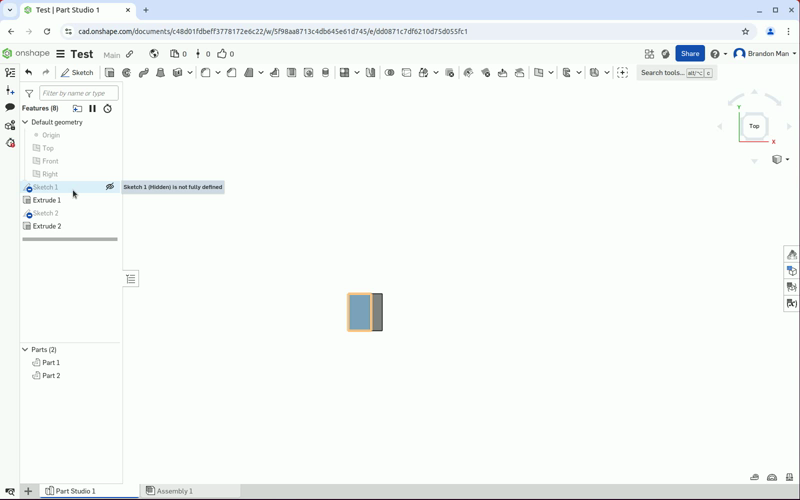
click(73, 189)
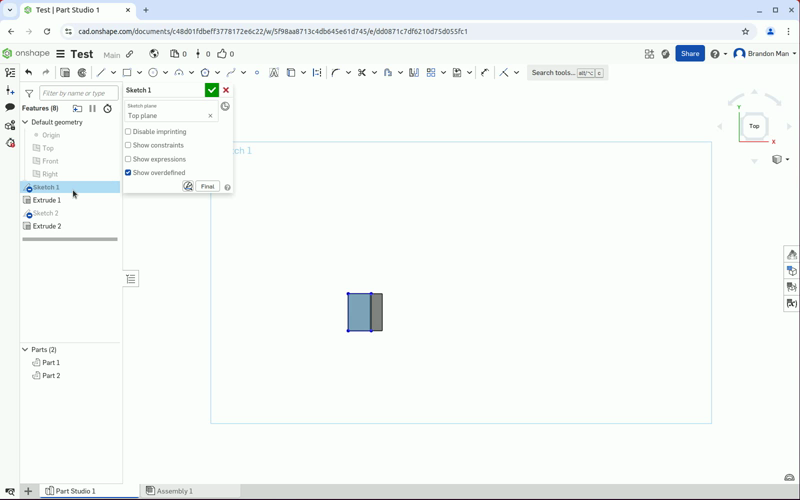
mouse_move(229, 92)
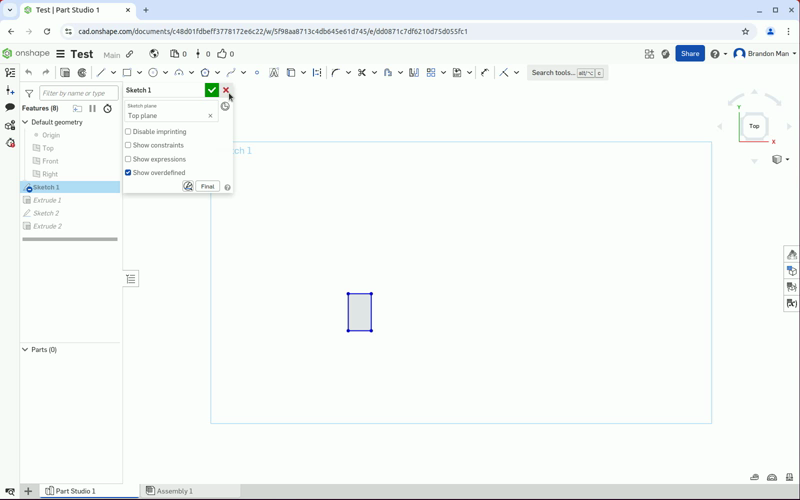
click(229, 92)
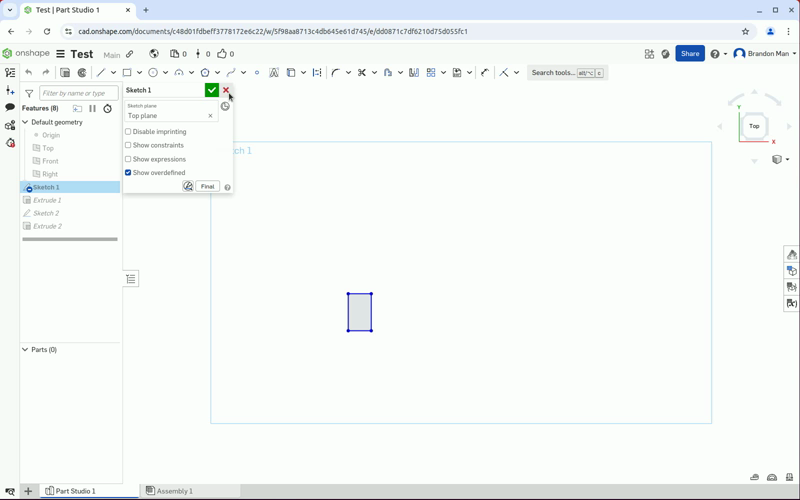
key(shift+s)
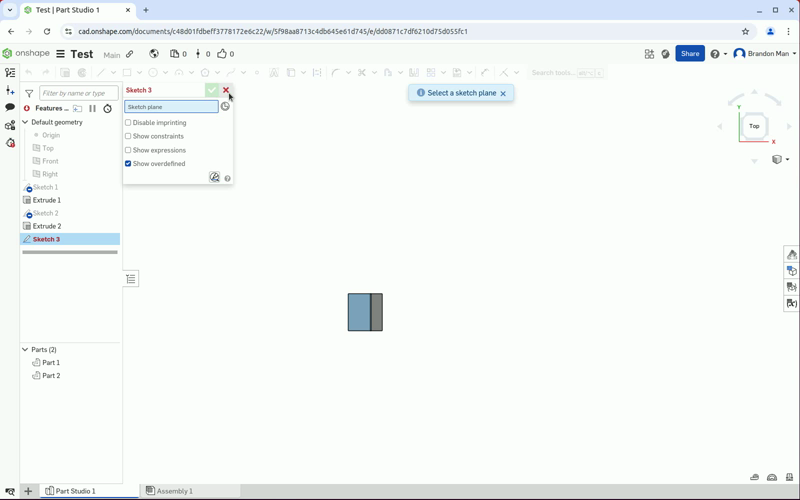
mouse_move(73, 150)
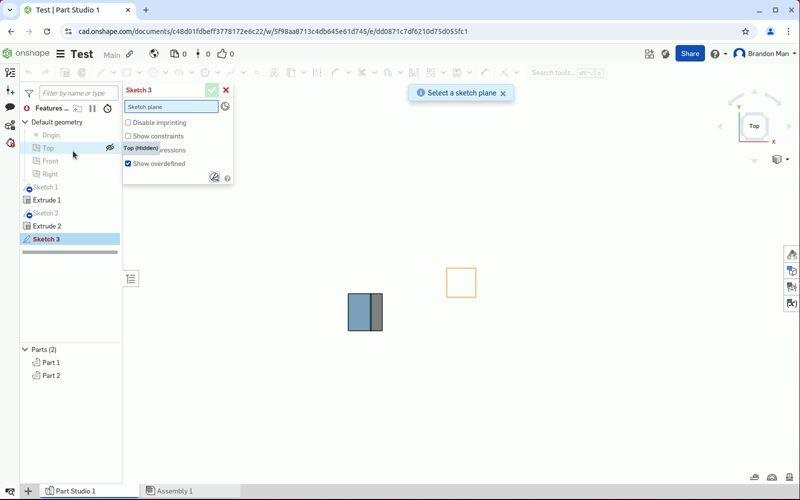
click(73, 150)
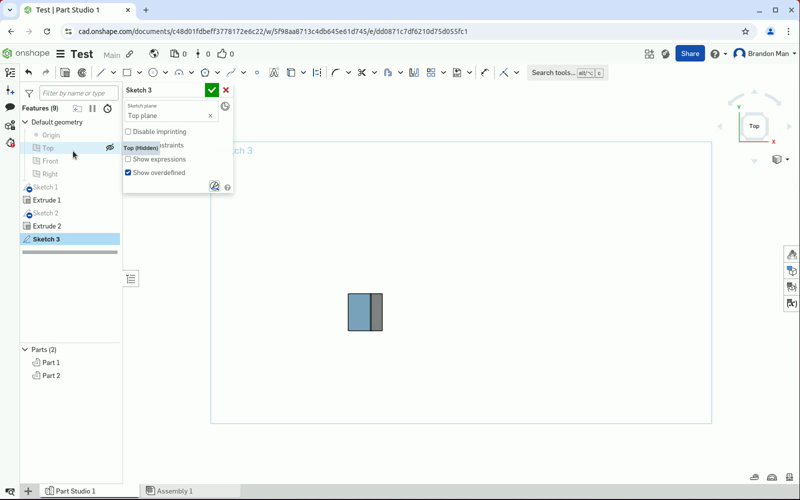
mouse_move(73, 352)
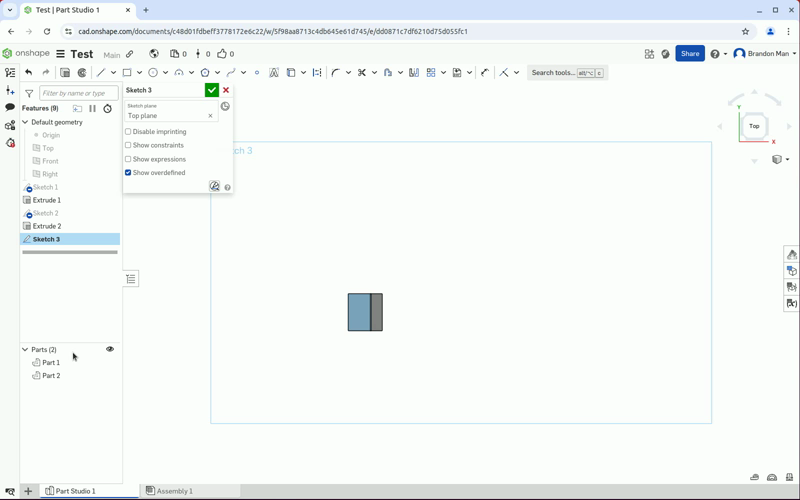
key(y)
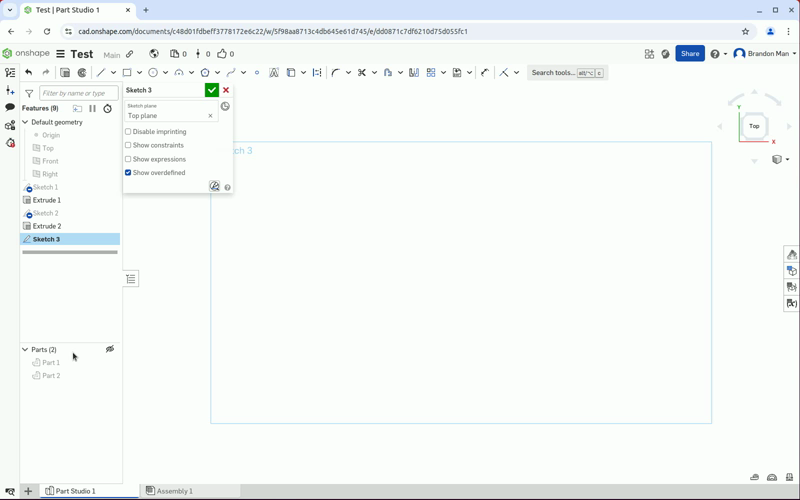
key(l)
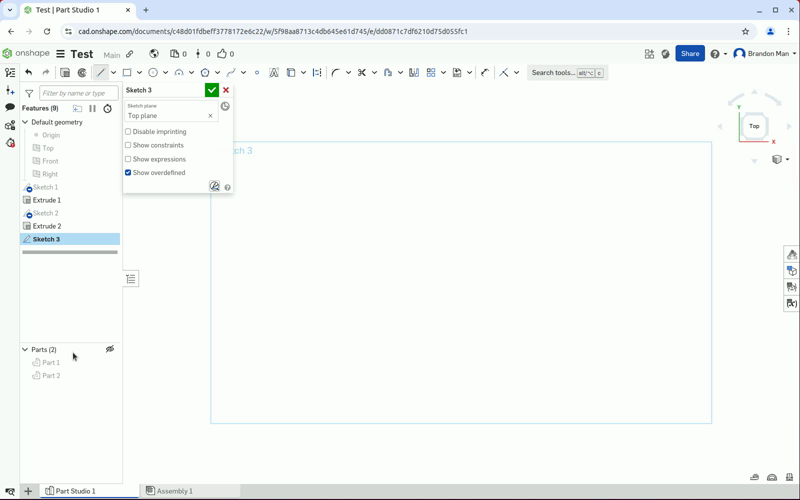
key_down(shift)
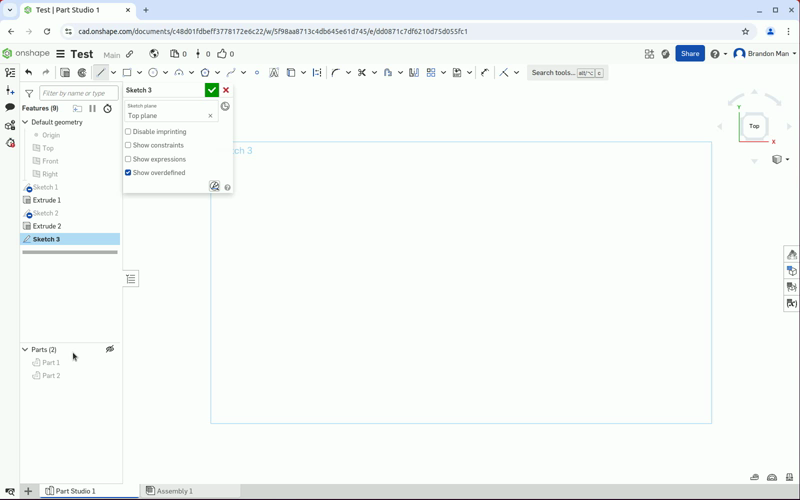
mouse_move(370, 336)
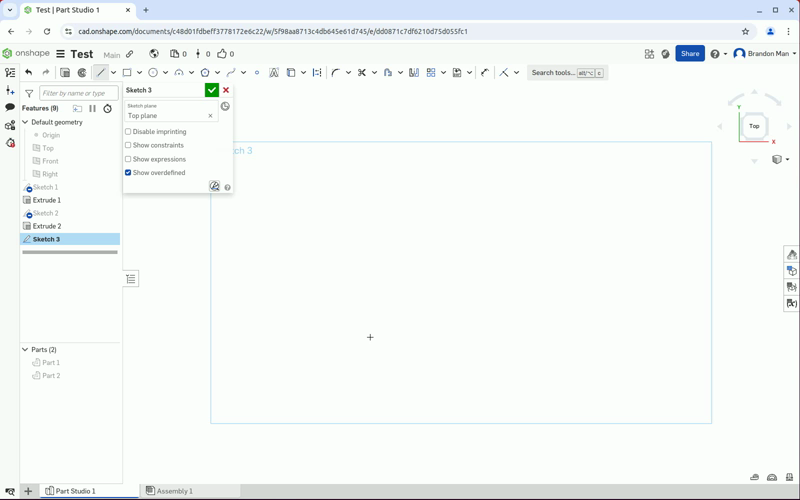
click(370, 336)
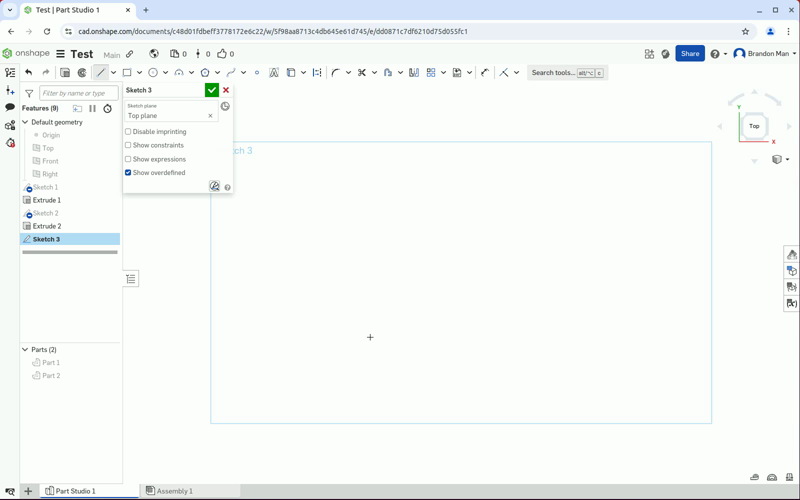
key_up(shift)
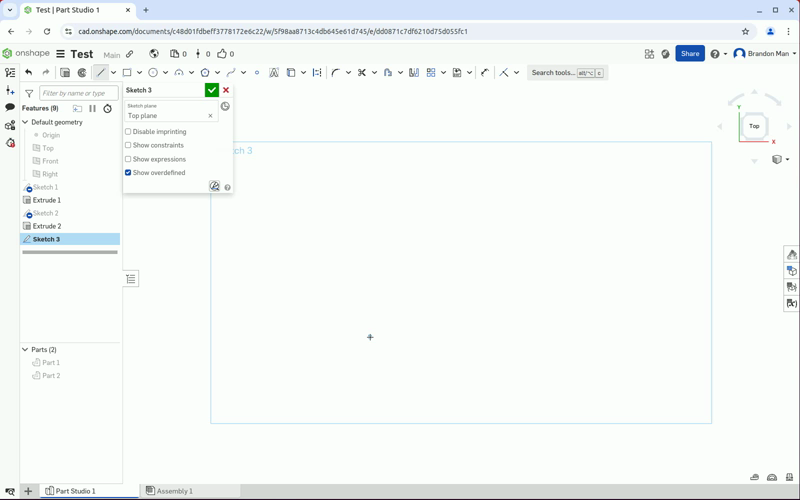
key_down(shift)
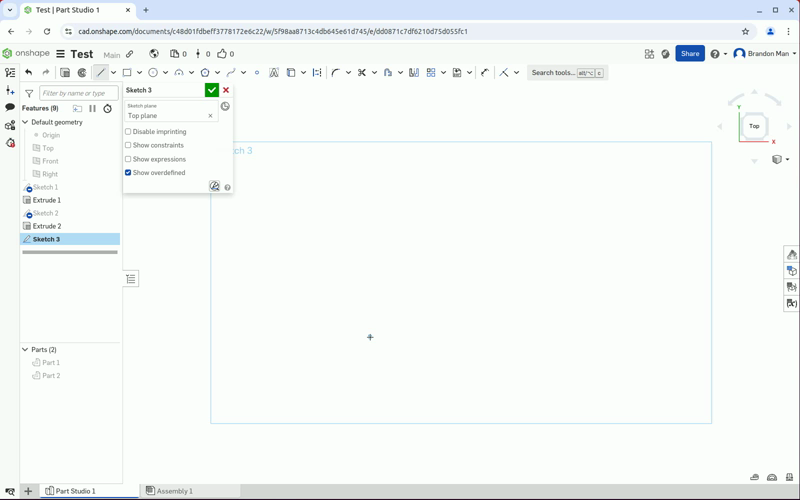
mouse_move(550, 336)
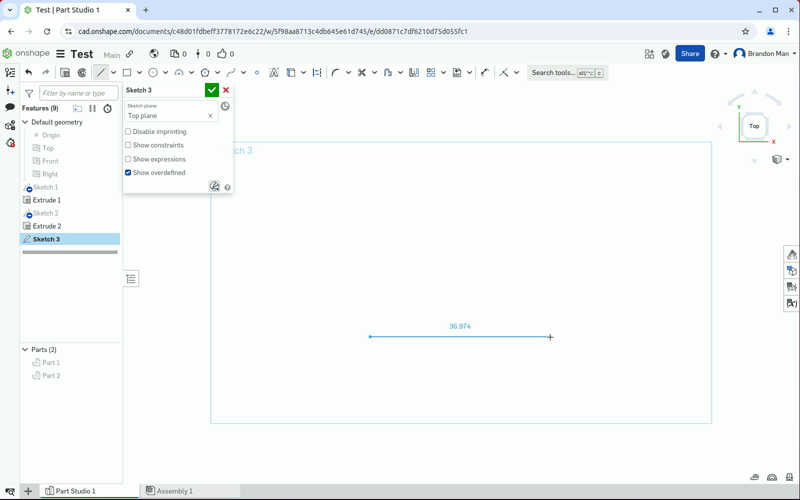
click(550, 336)
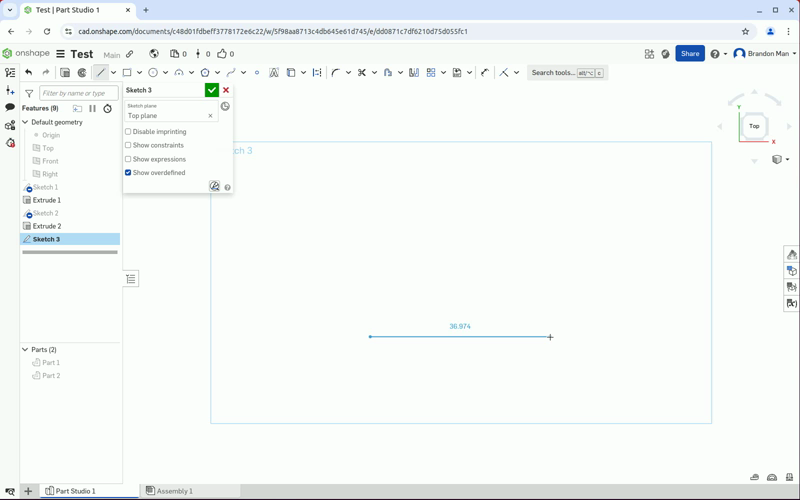
key_up(shift)
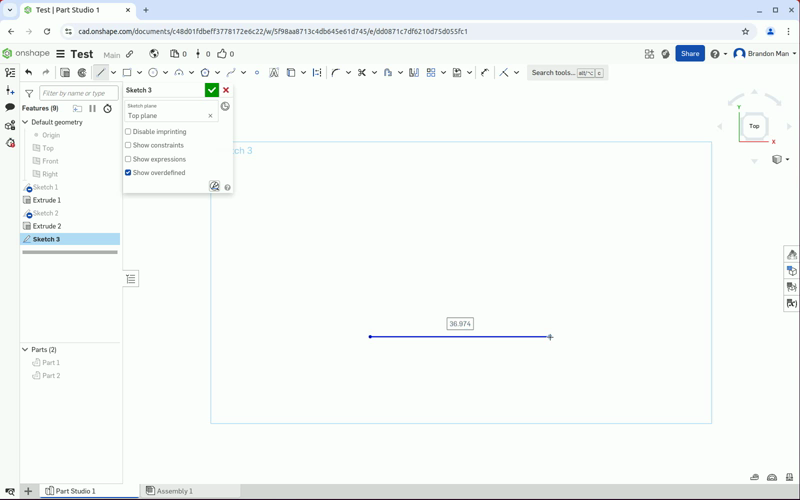
key_down(shift)
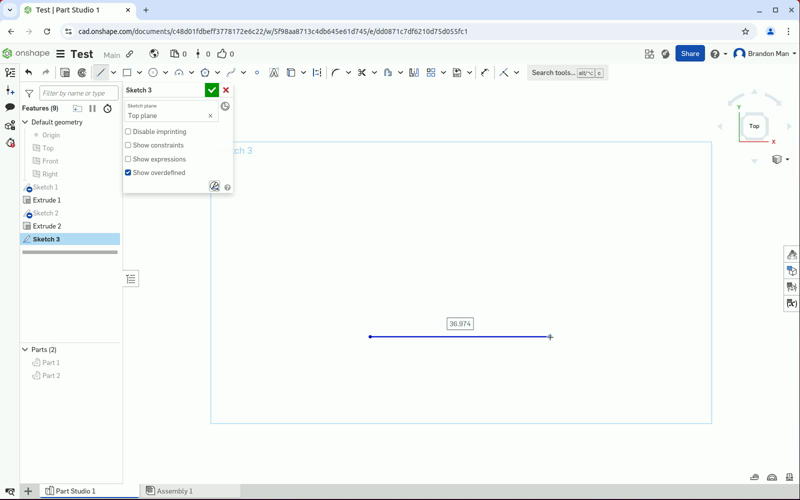
mouse_move(550, 228)
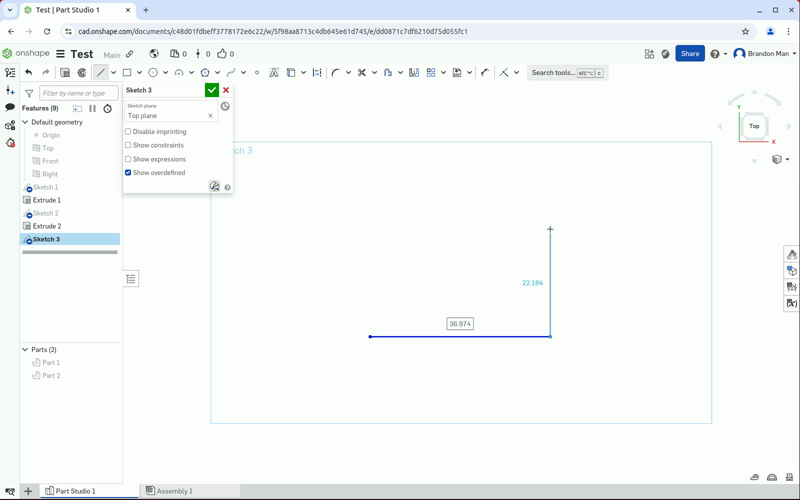
click(550, 228)
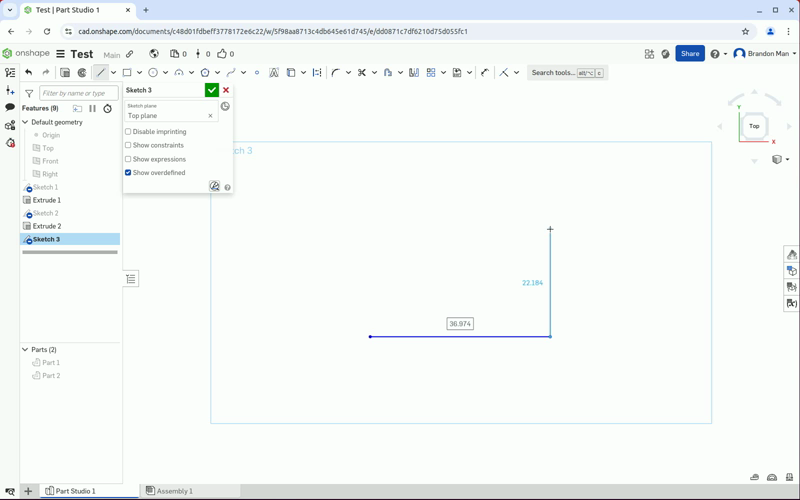
key_up(shift)
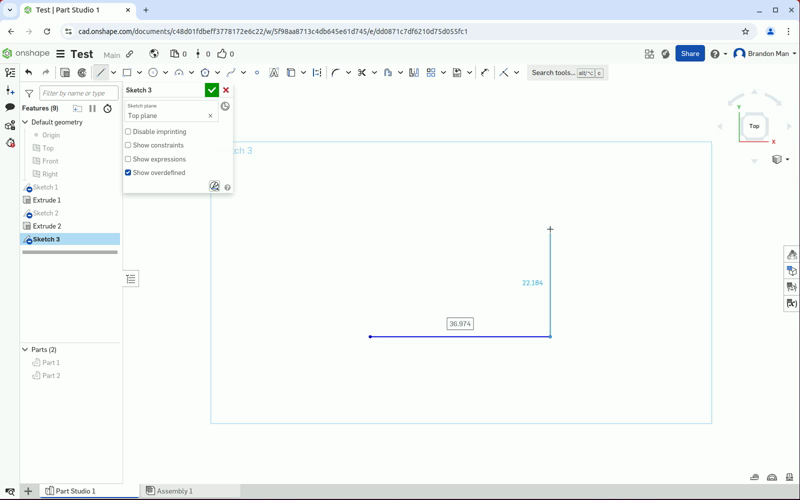
key_down(shift)
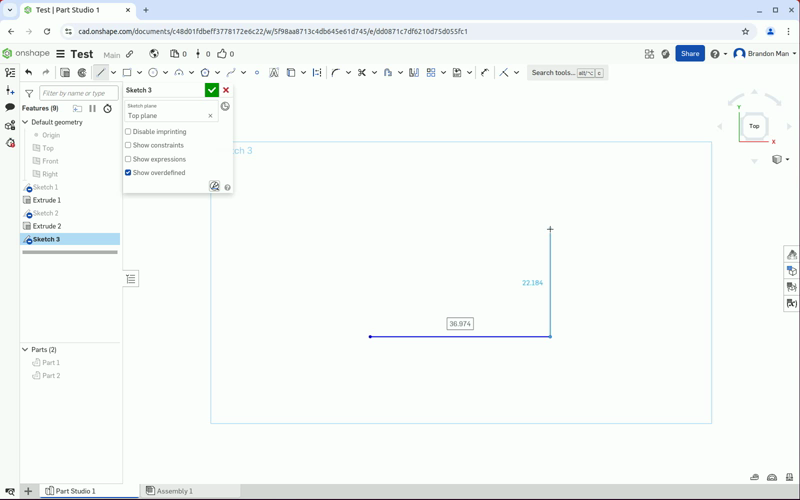
mouse_move(370, 228)
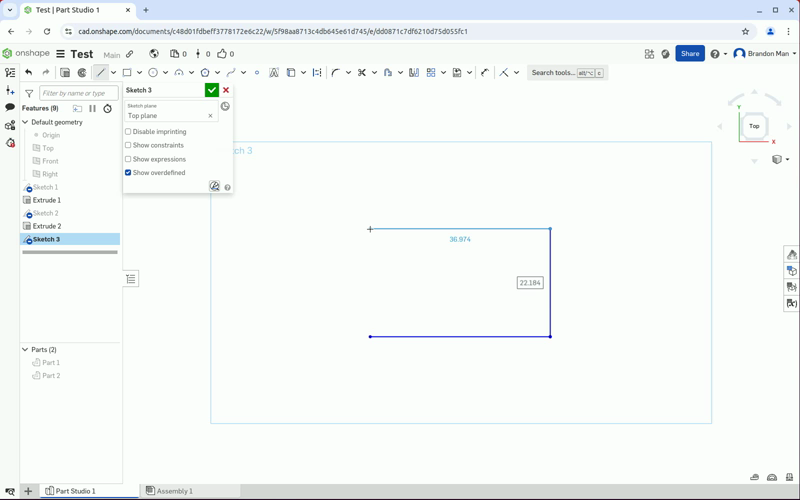
click(370, 228)
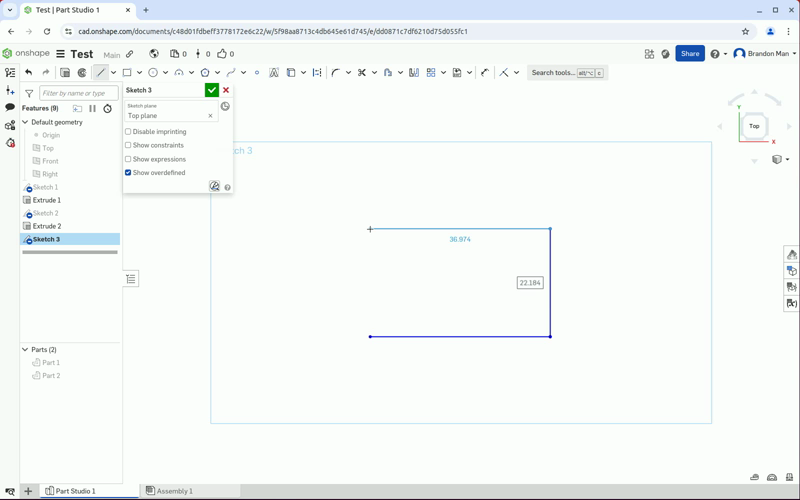
key_up(shift)
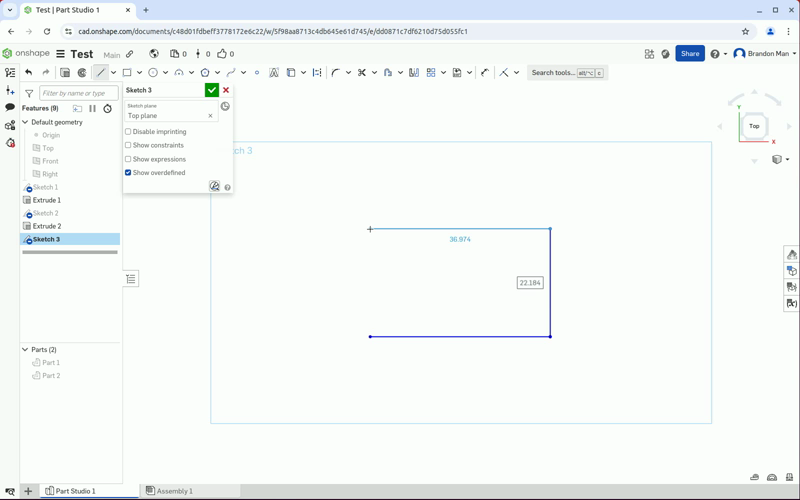
key_down(shift)
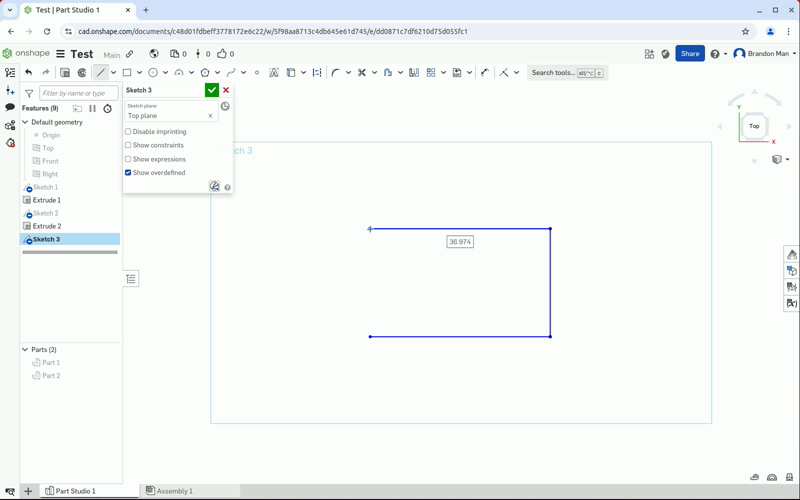
mouse_move(370, 295)
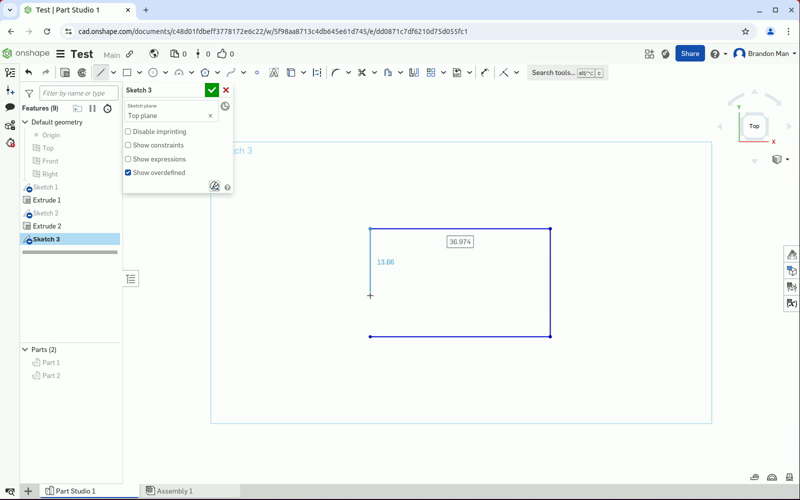
click(370, 295)
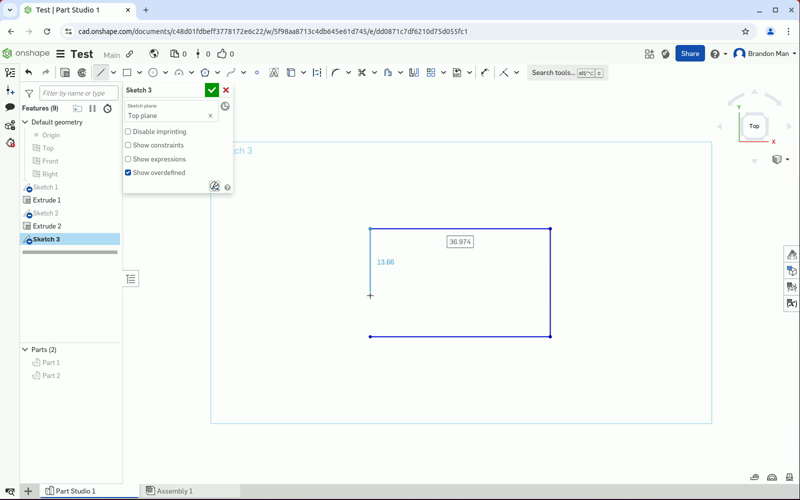
key_up(shift)
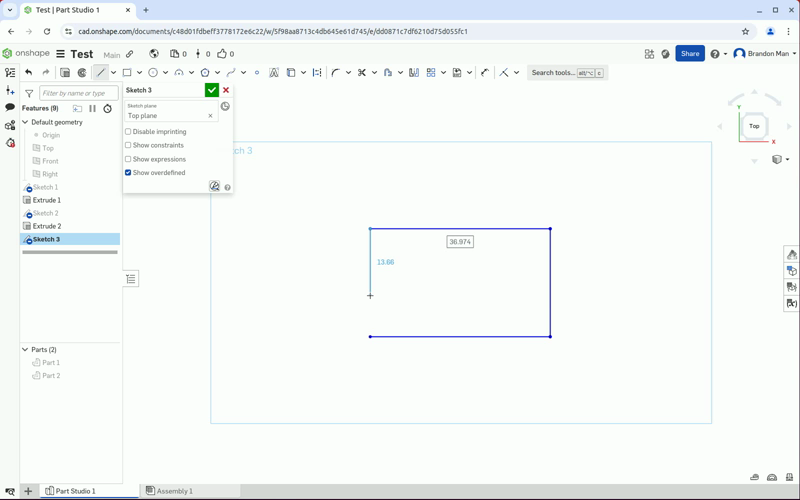
key_down(shift)
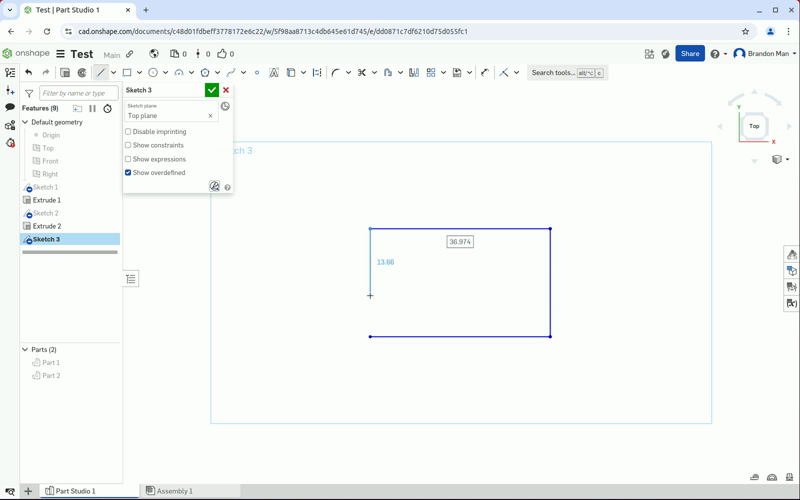
mouse_move(400, 295)
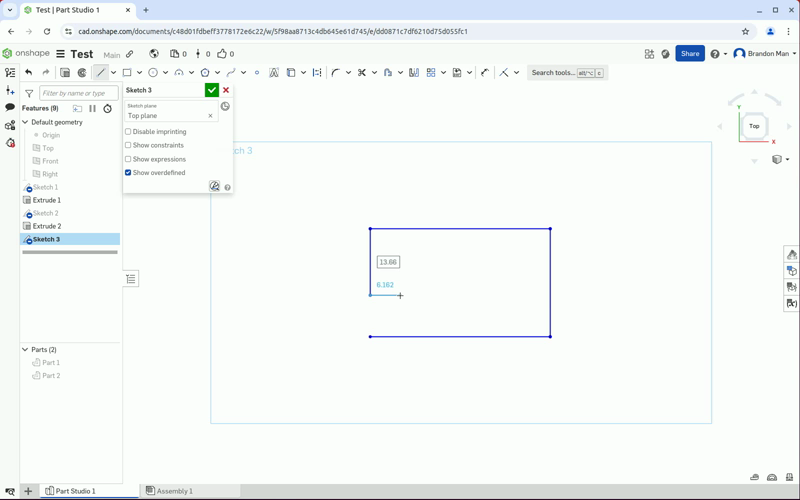
mouse_move(381, 295)
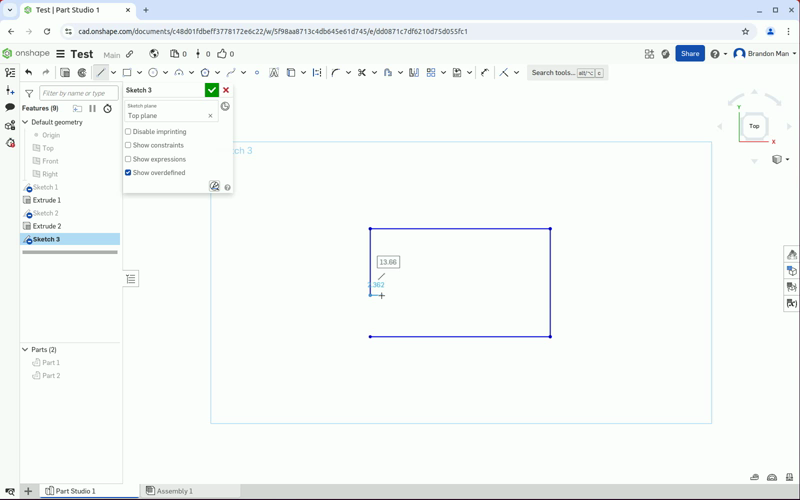
click(381, 295)
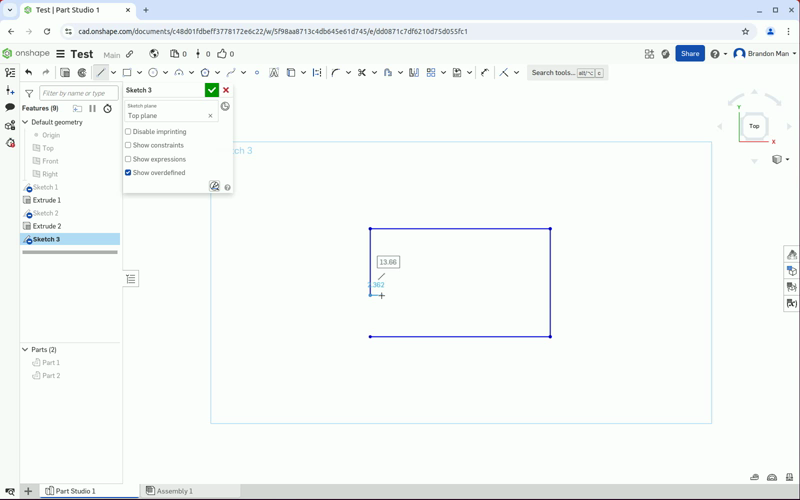
key_up(shift)
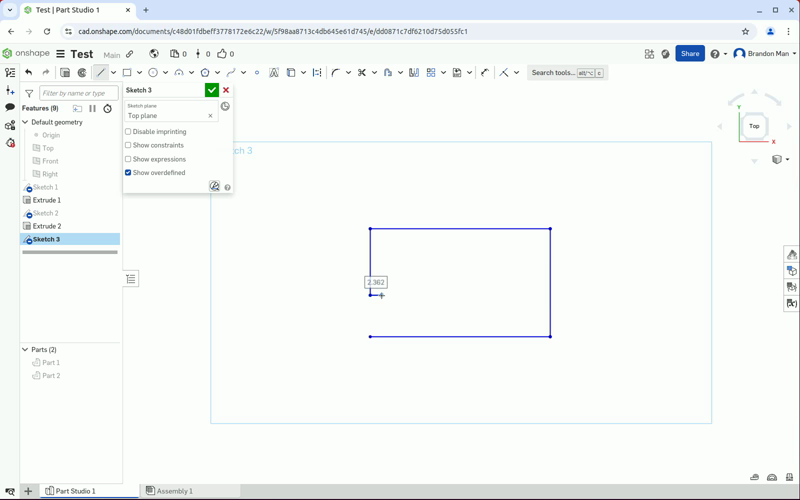
key_down(shift)
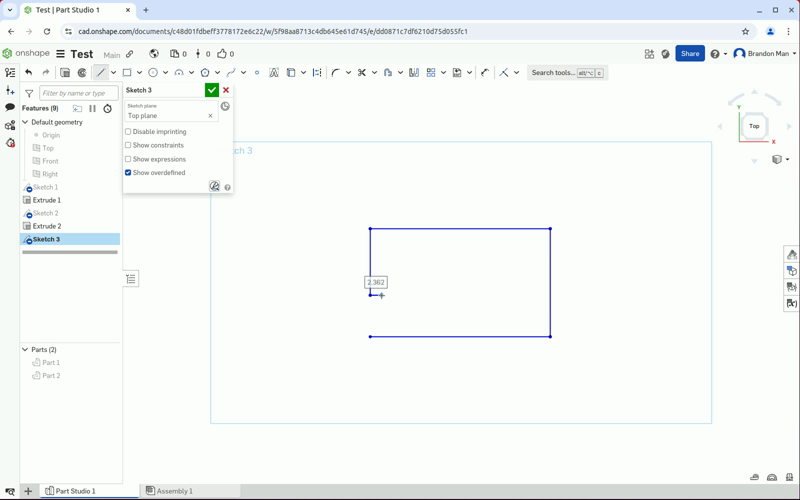
mouse_move(411, 295)
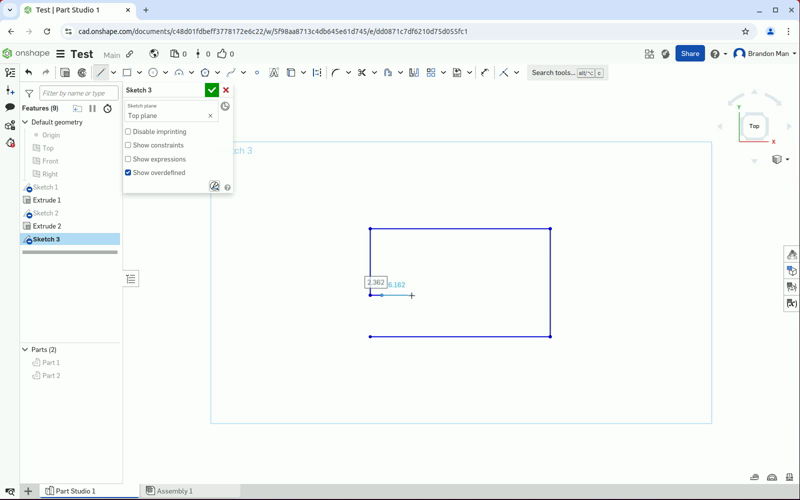
mouse_move(381, 331)
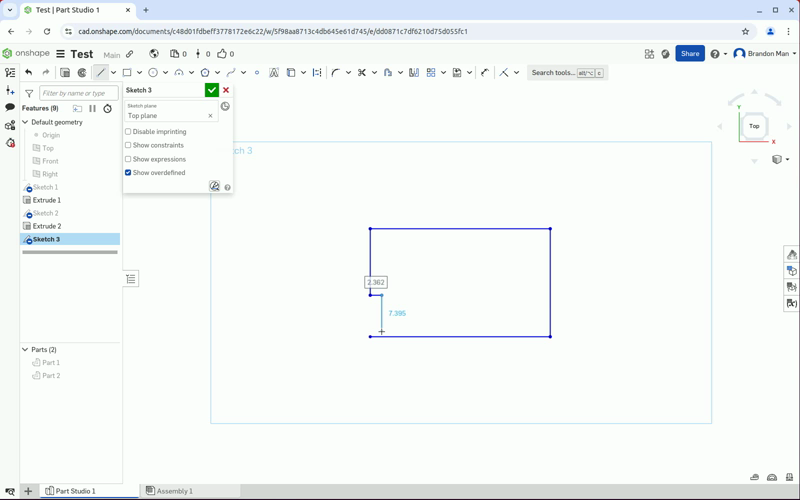
click(381, 331)
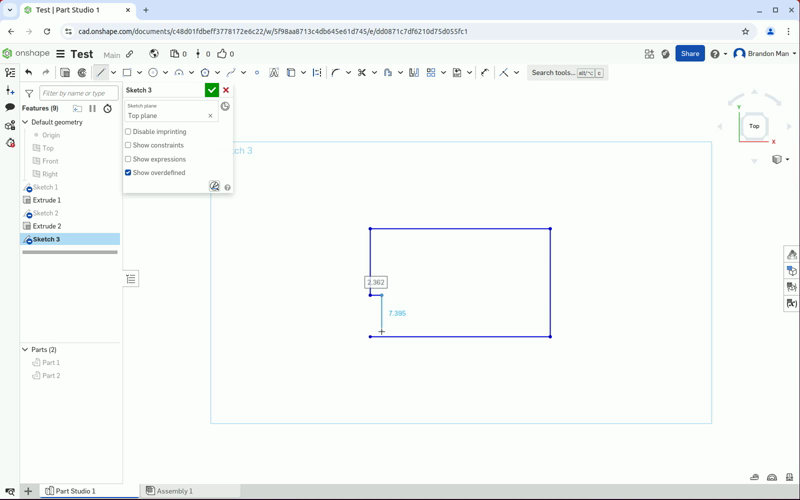
key_up(shift)
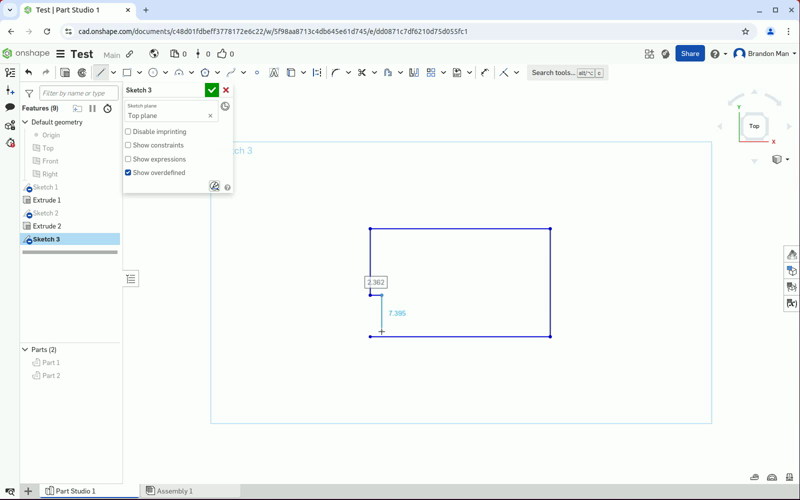
key_down(shift)
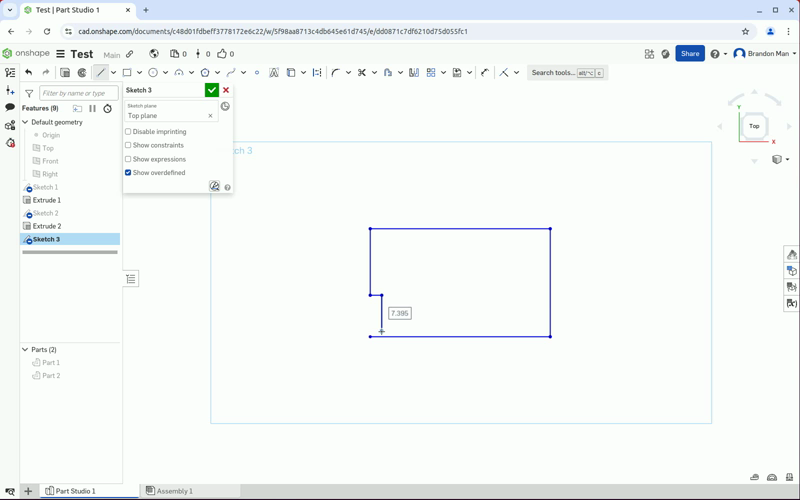
mouse_move(411, 331)
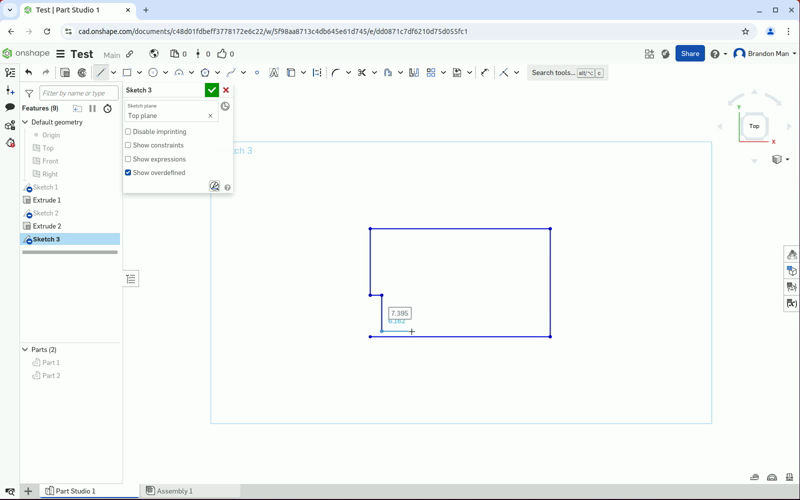
mouse_move(370, 331)
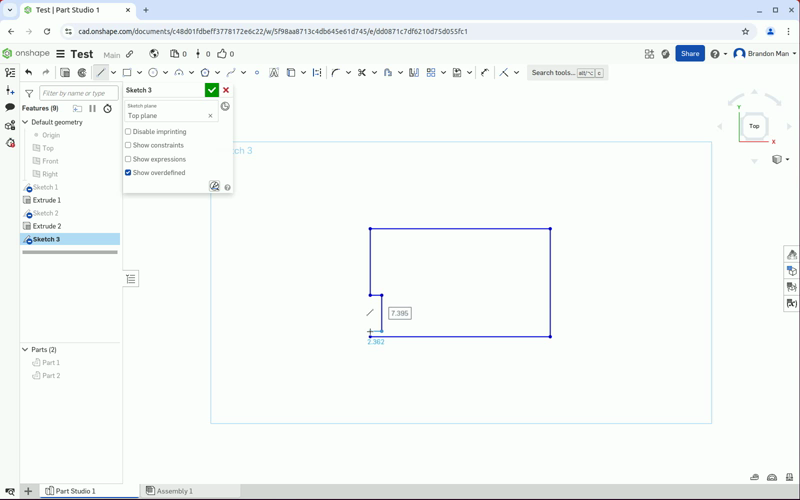
click(370, 331)
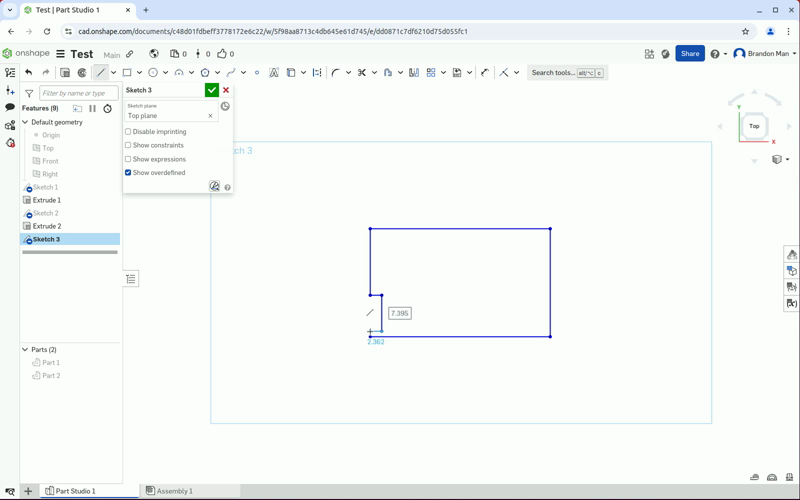
key_up(shift)
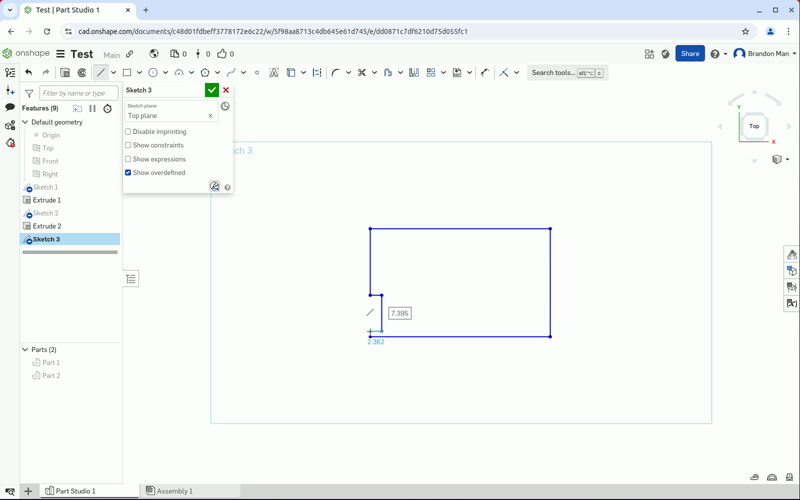
mouse_move(400, 331)
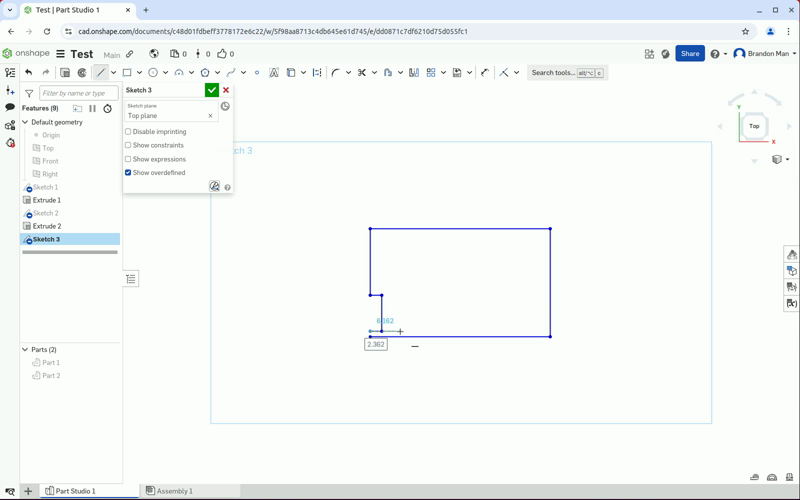
key_down(shift)
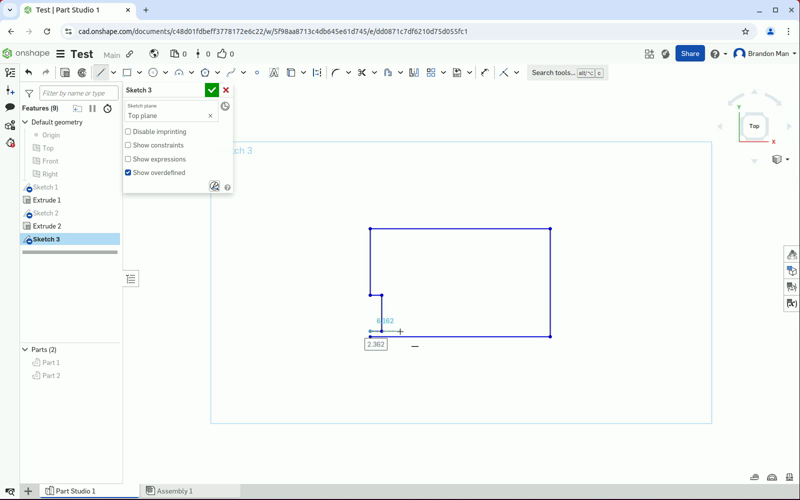
mouse_move(370, 336)
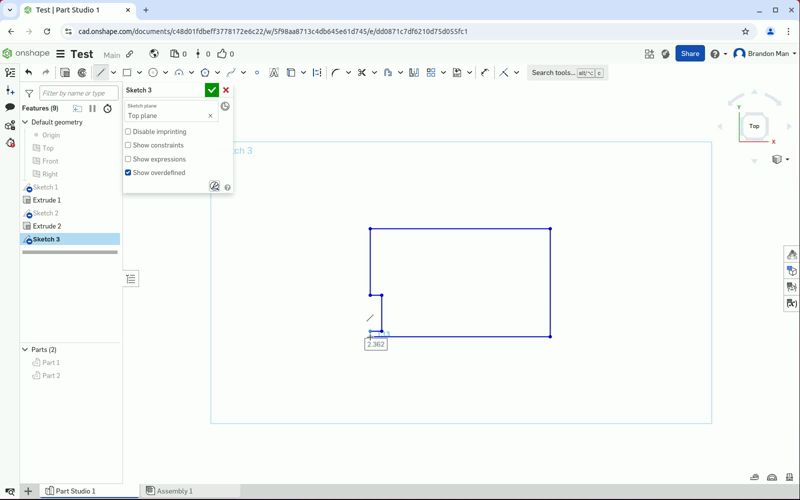
scroll(6)
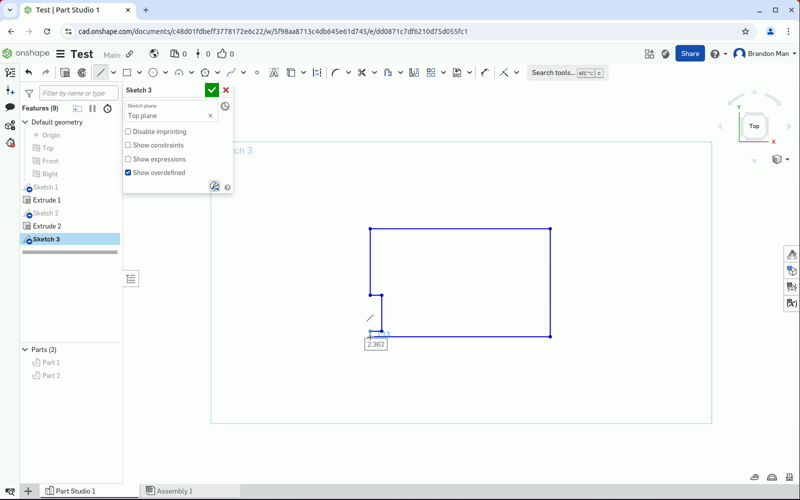
scroll(6)
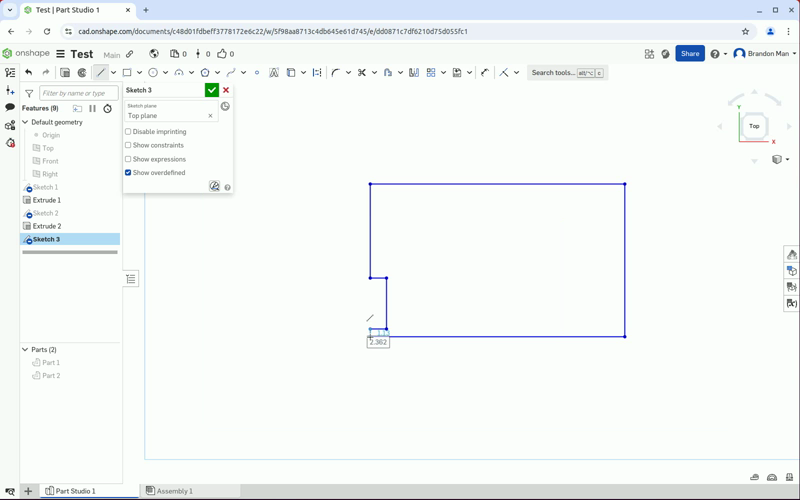
scroll(6)
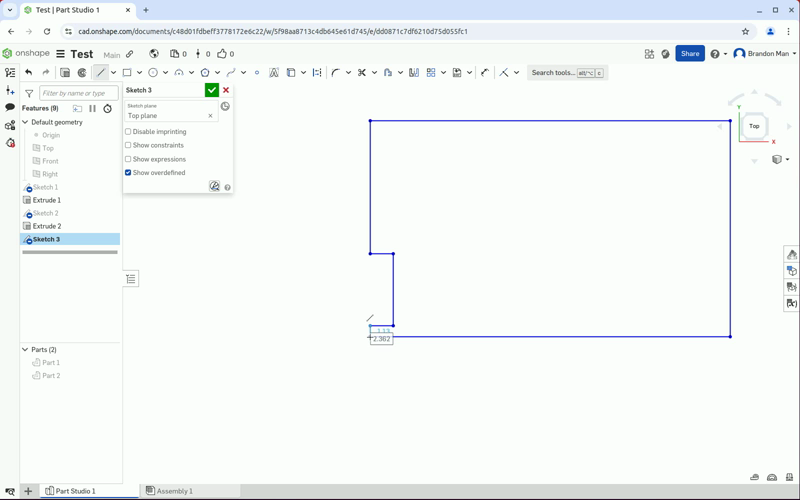
scroll(6)
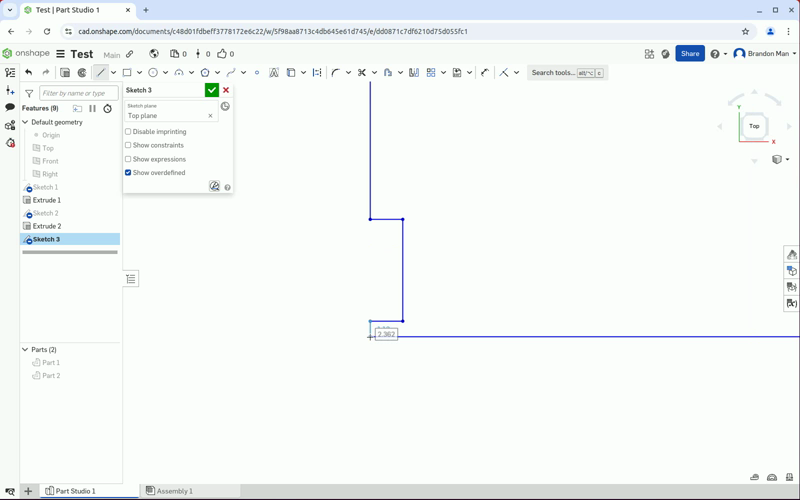
scroll(6)
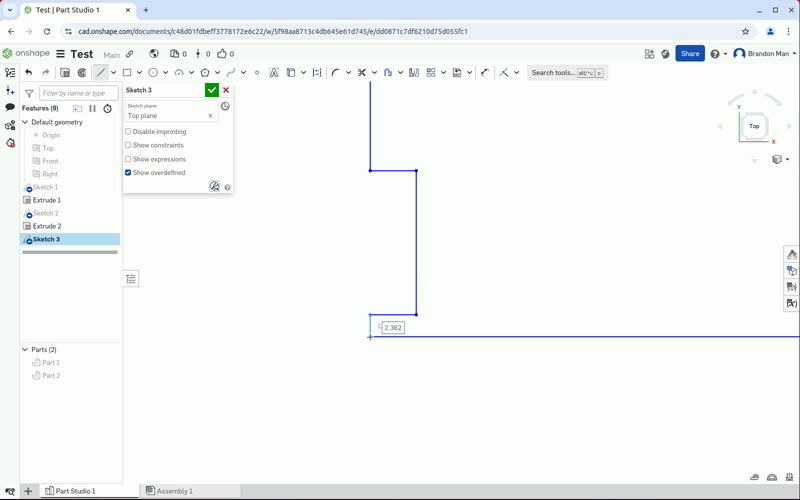
scroll(6)
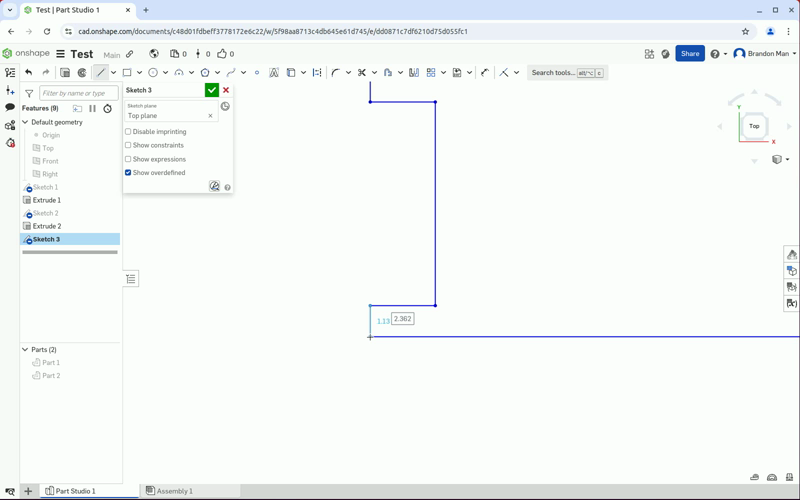
scroll(6)
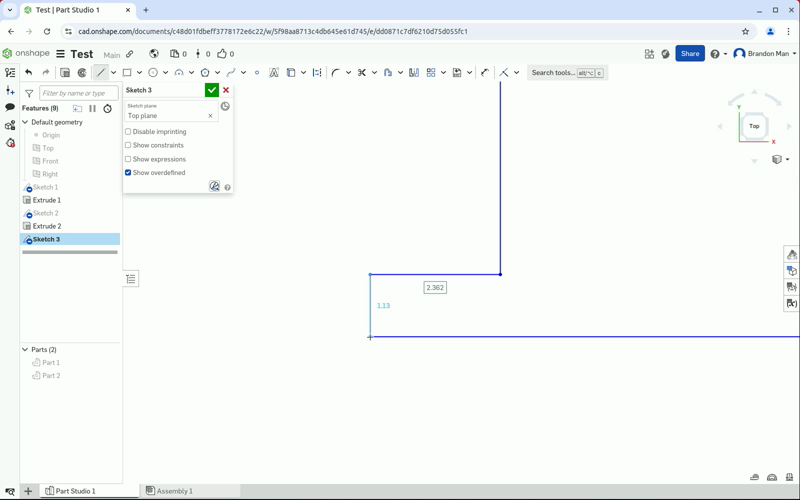
key_up(shift)
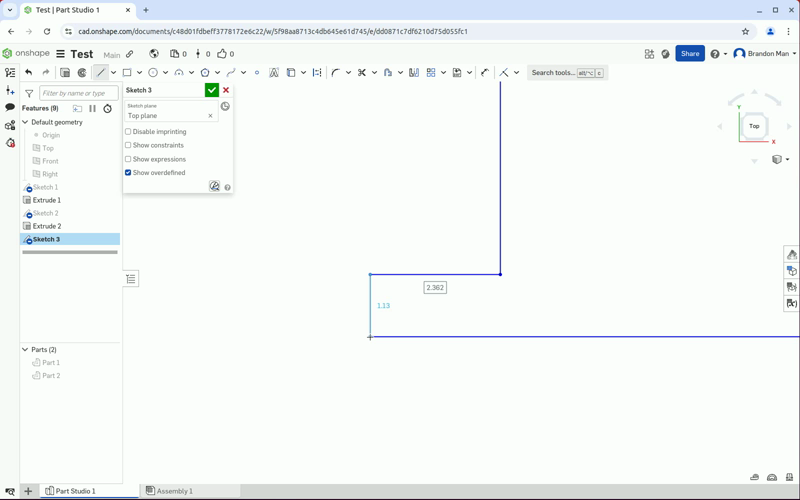
click(370, 336)
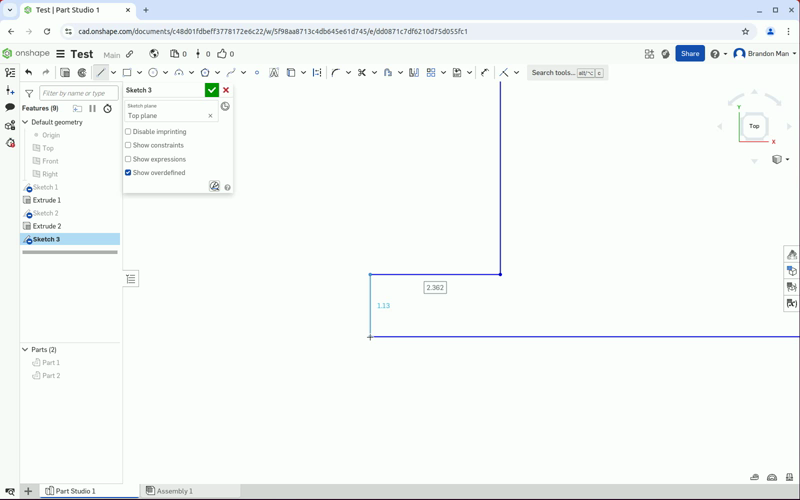
scroll(-6)
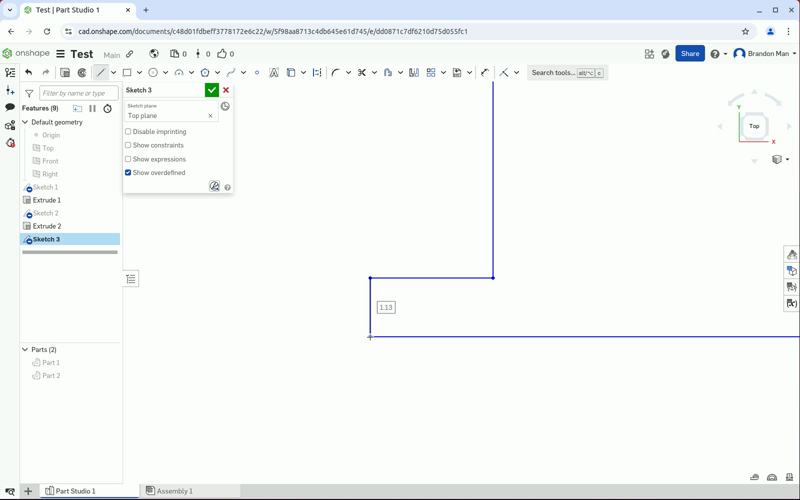
scroll(-6)
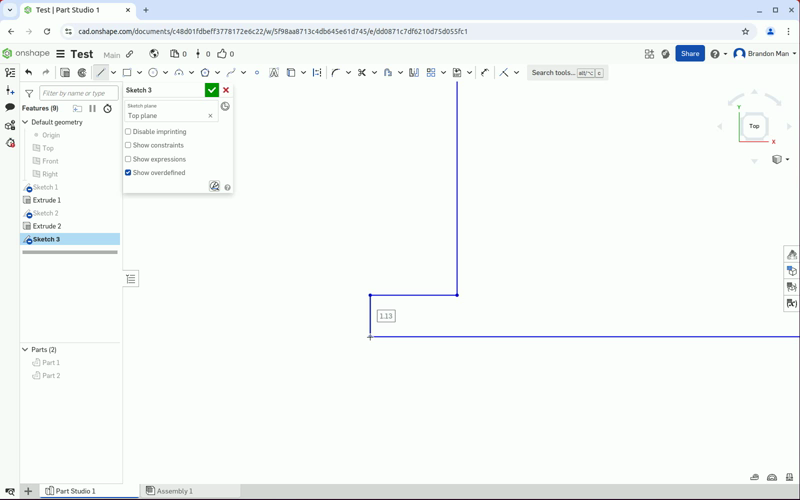
scroll(-6)
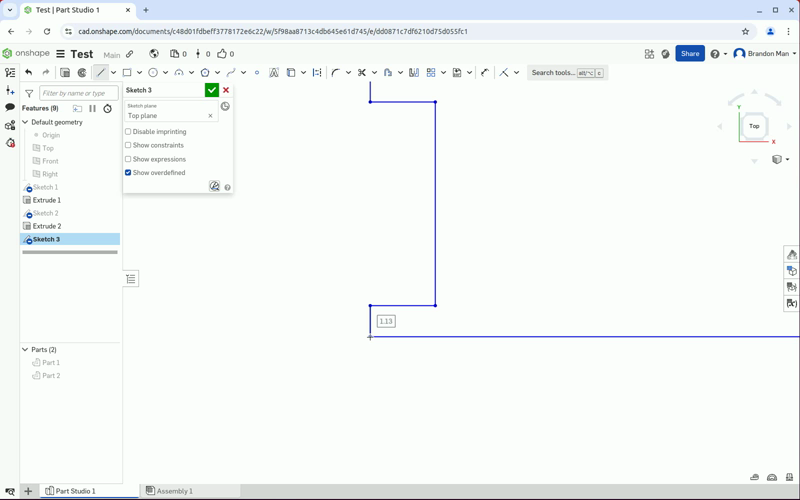
scroll(-6)
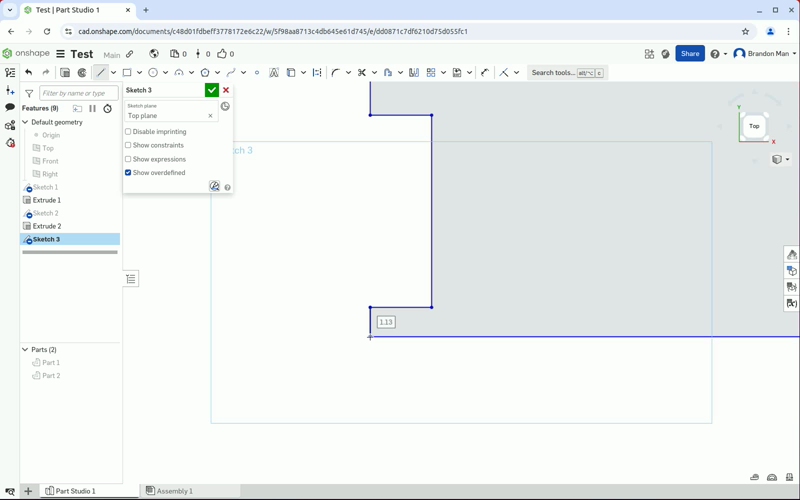
scroll(-6)
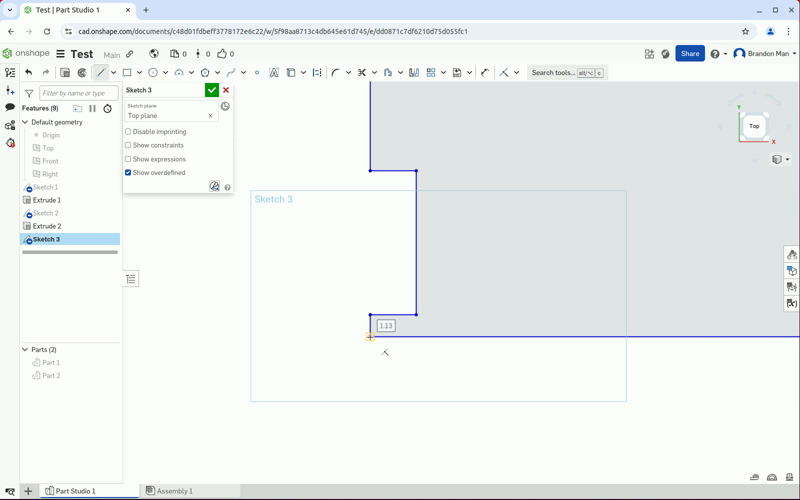
scroll(-6)
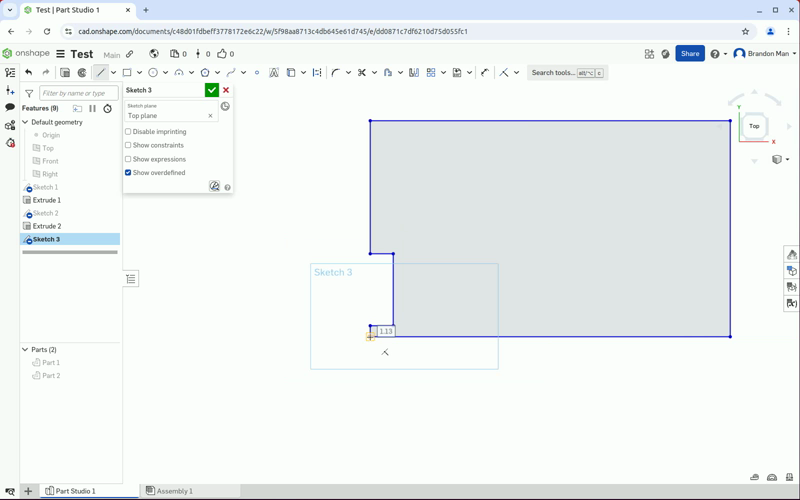
scroll(-6)
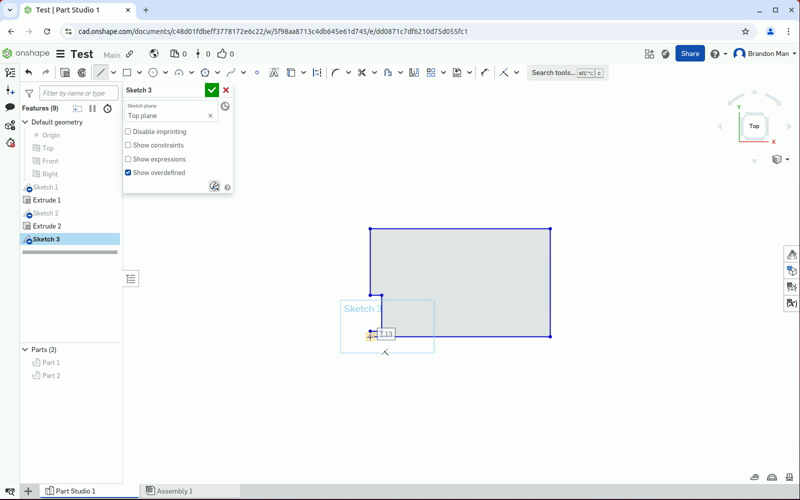
key(esc)
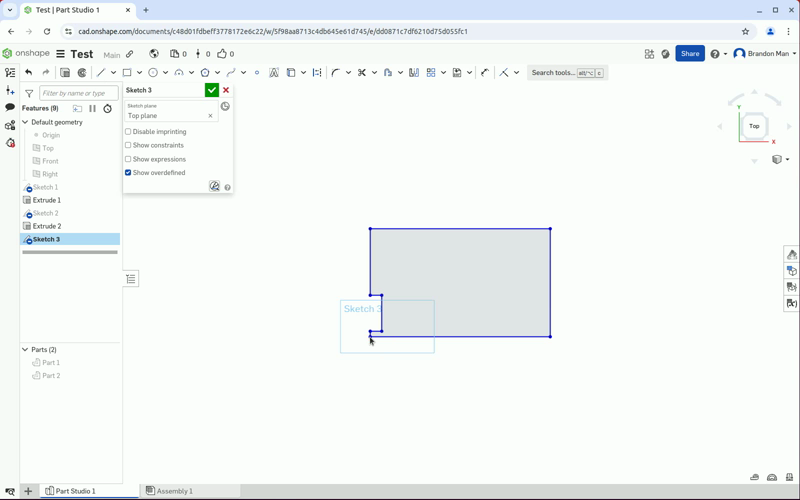
key(c)
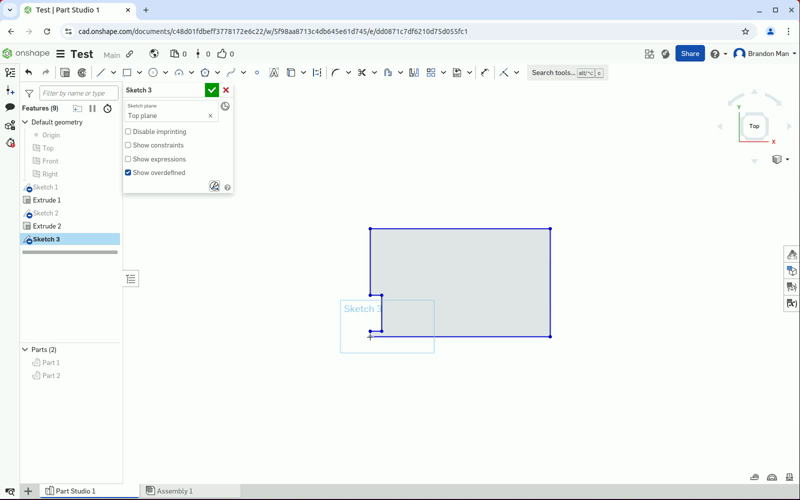
key_down(shift)
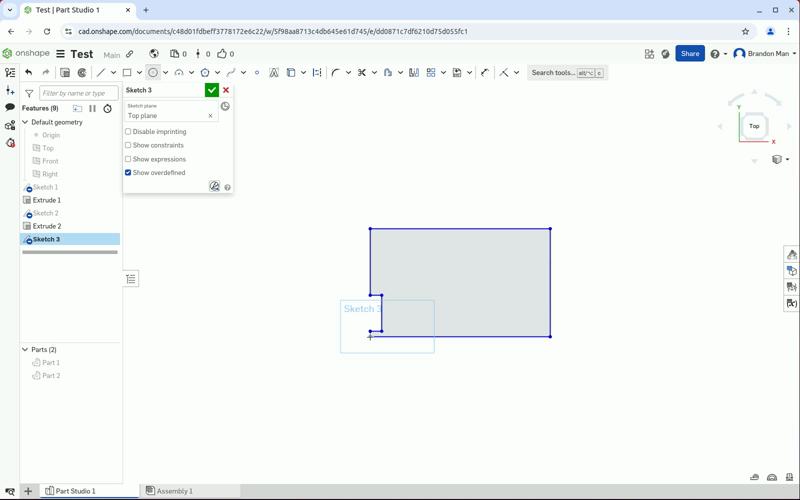
mouse_move(377, 246)
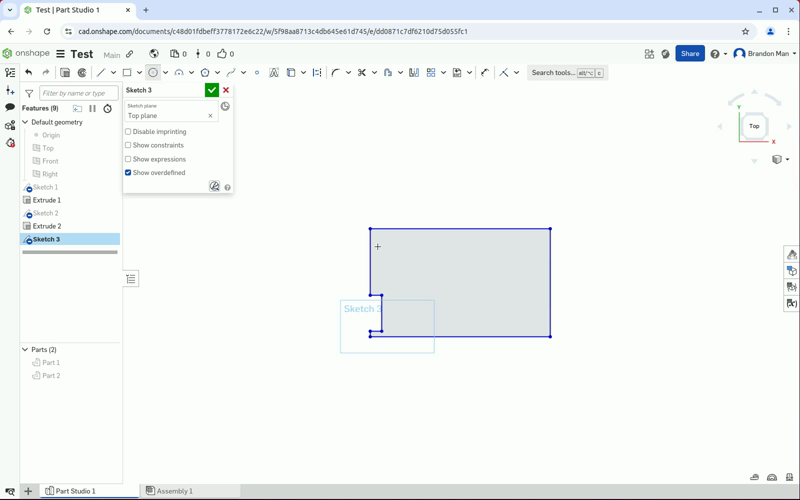
click(377, 246)
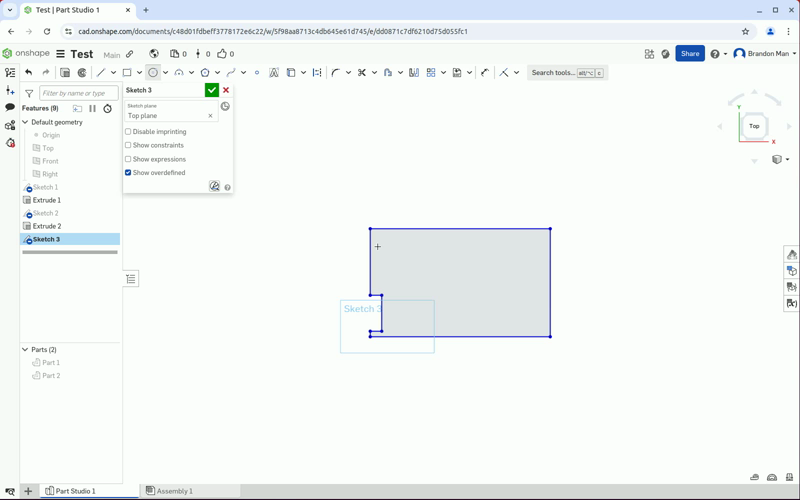
key_up(shift)
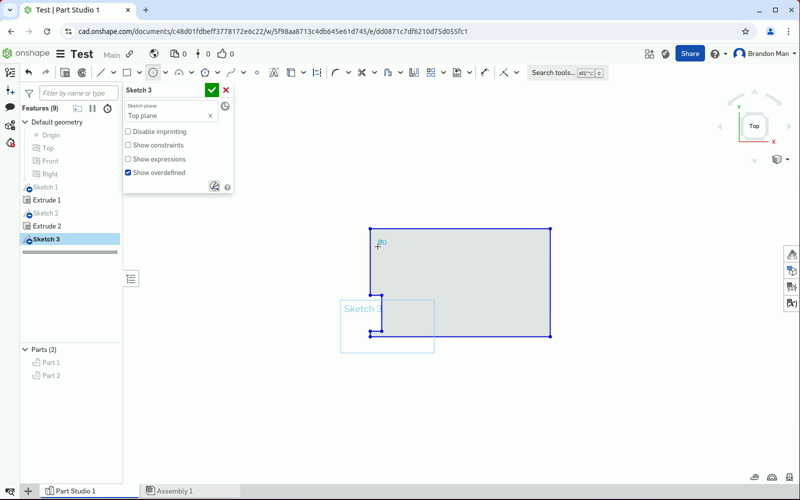
mouse_move(379, 246)
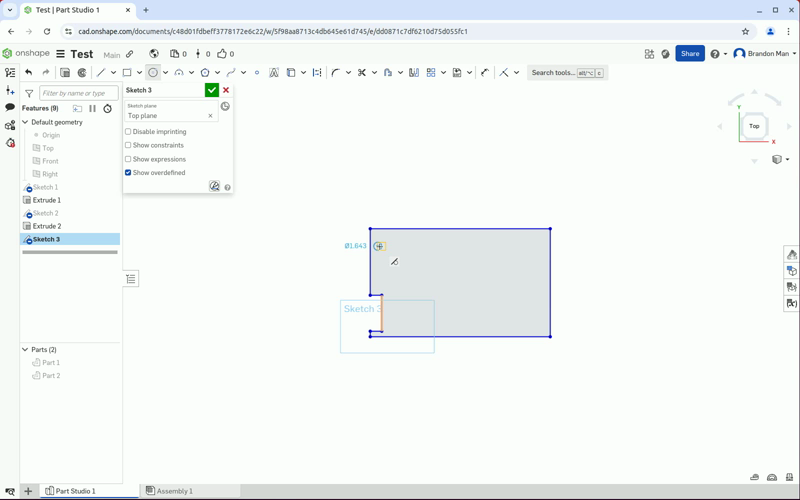
scroll(6)
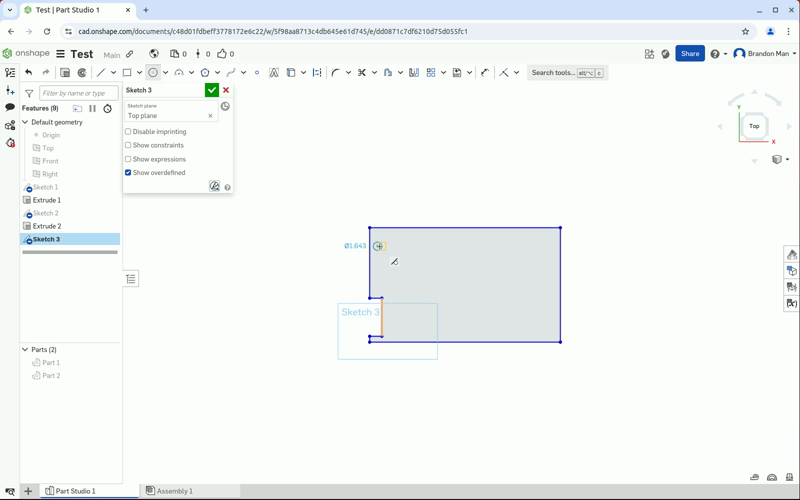
scroll(6)
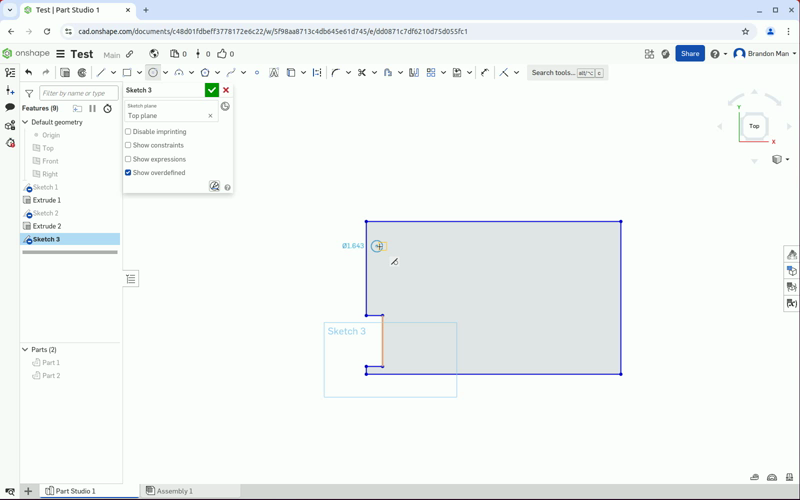
scroll(6)
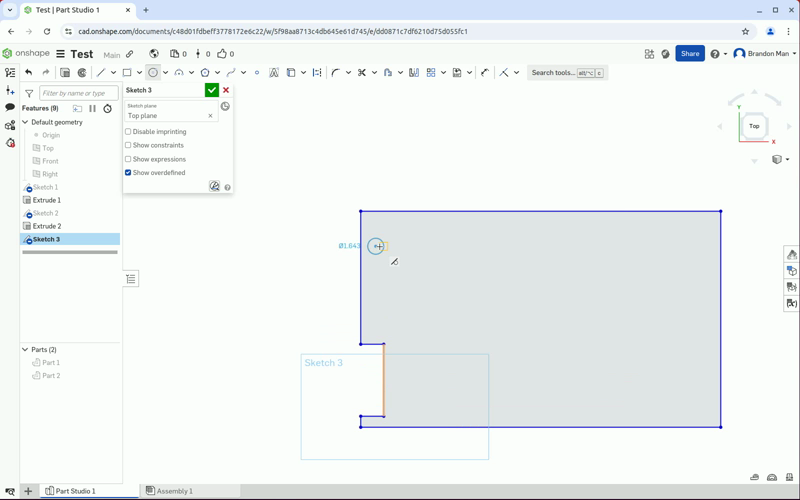
scroll(6)
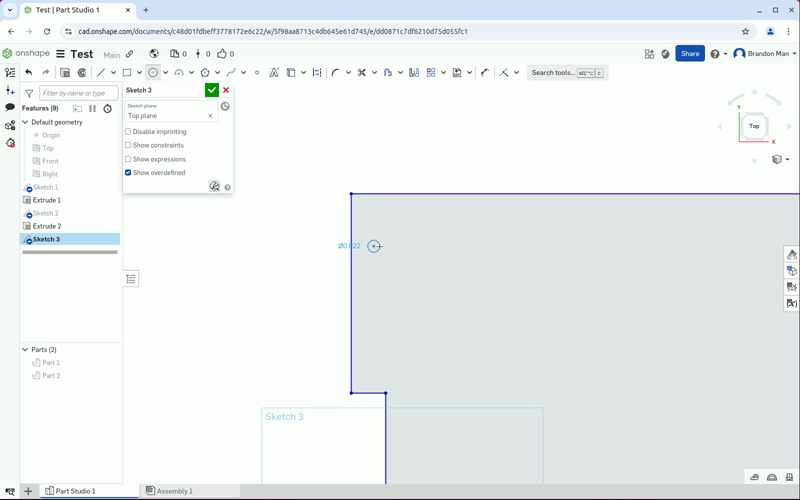
scroll(6)
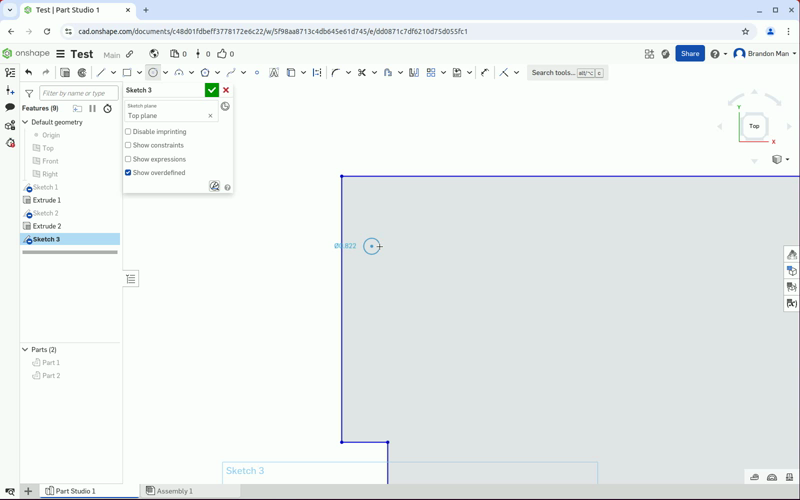
scroll(6)
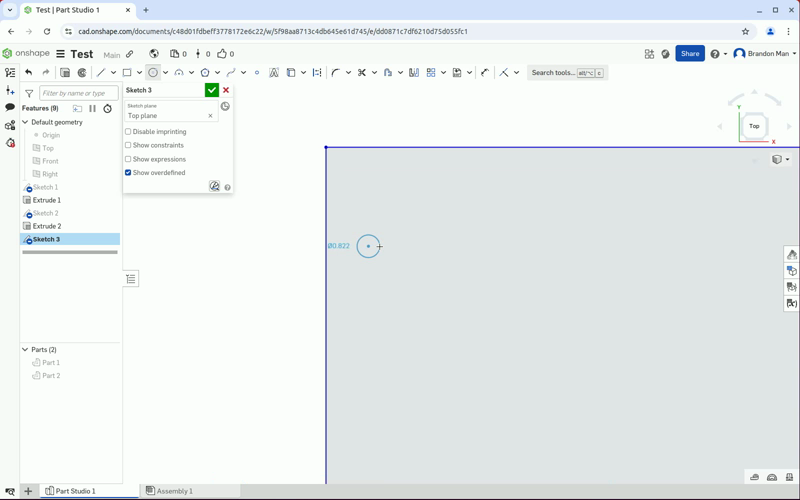
scroll(6)
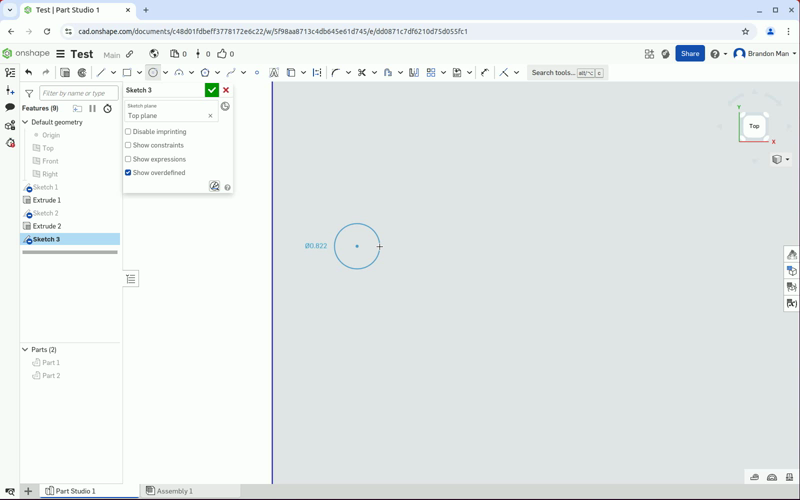
click(379, 246)
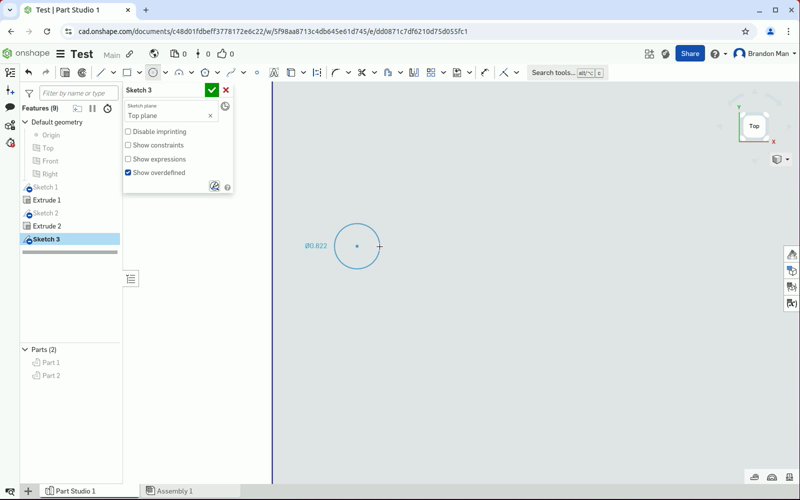
scroll(-6)
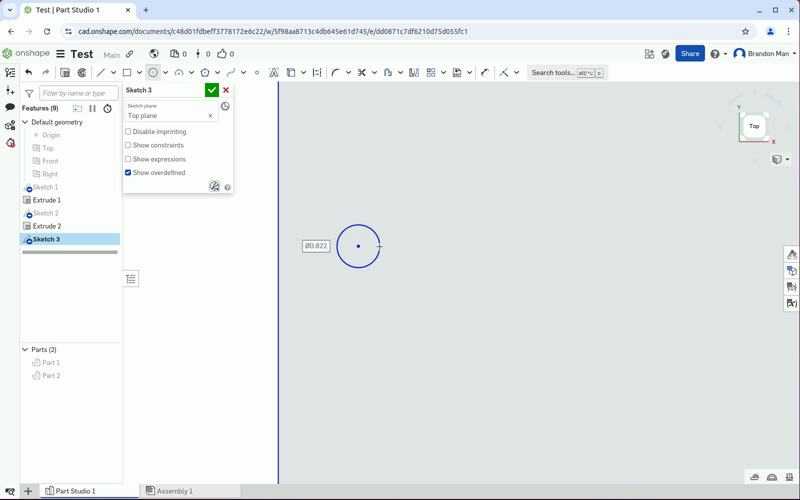
scroll(-6)
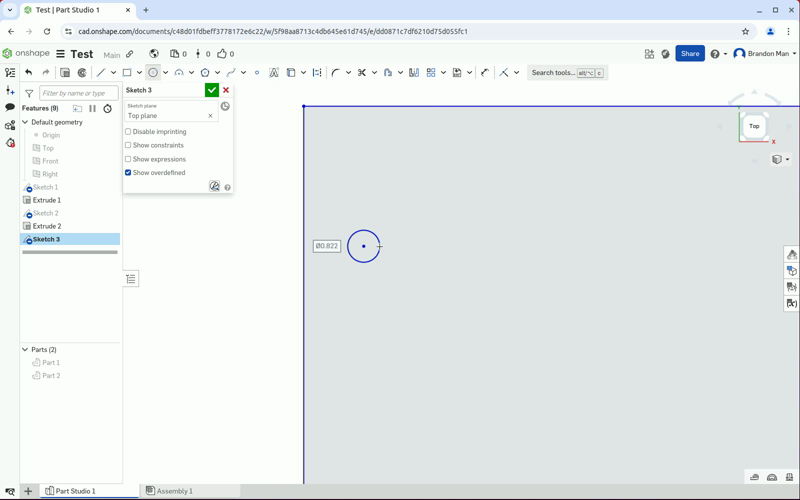
scroll(-6)
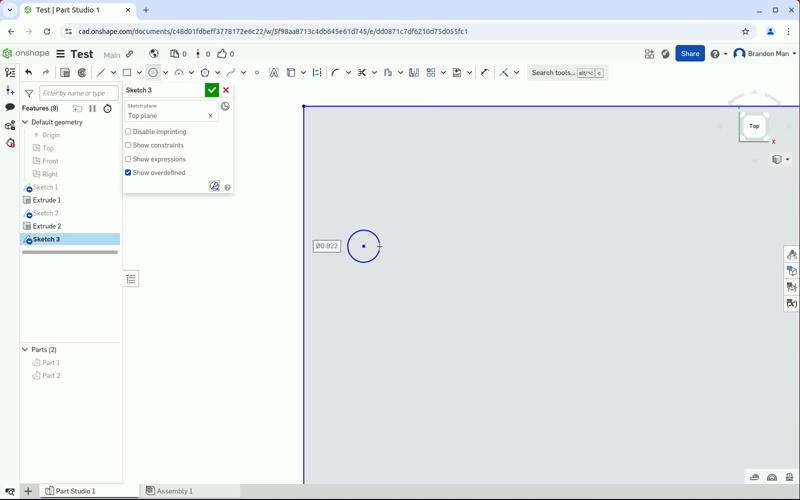
scroll(-6)
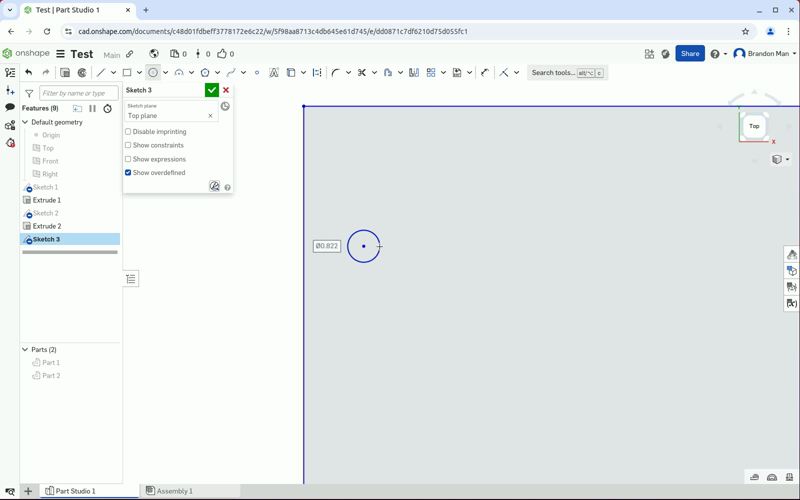
scroll(-6)
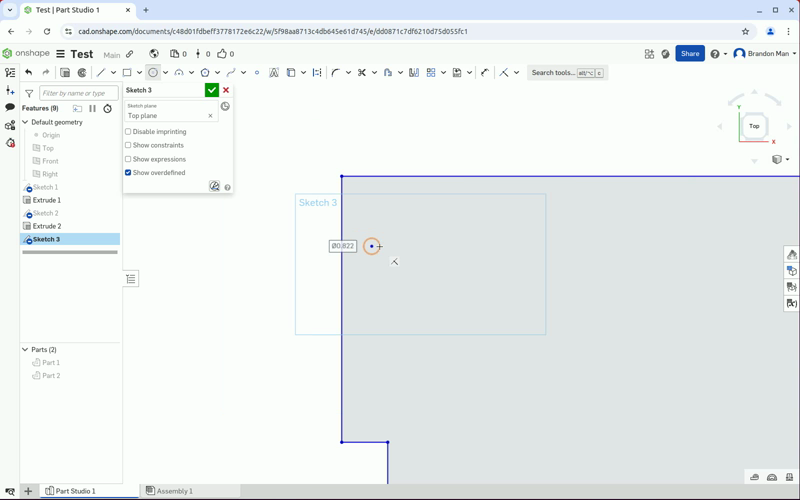
scroll(-6)
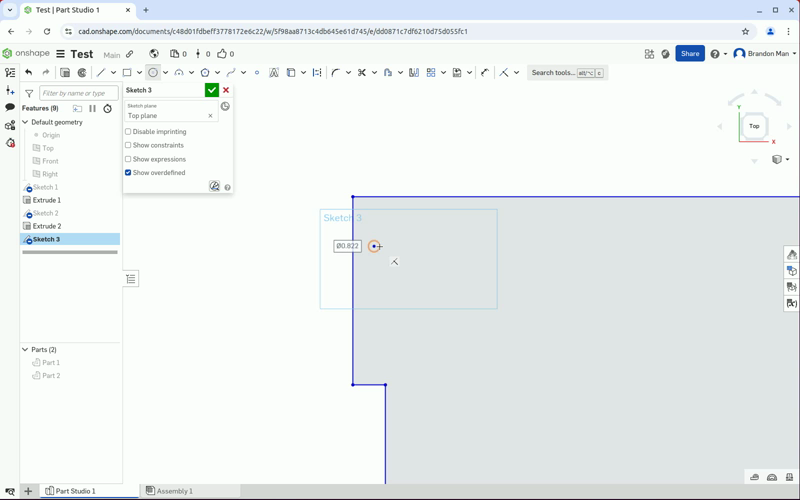
scroll(-6)
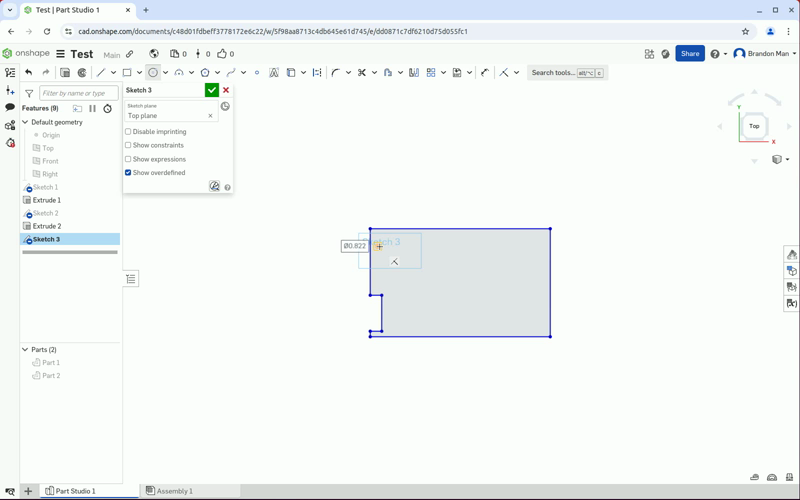
key(esc)
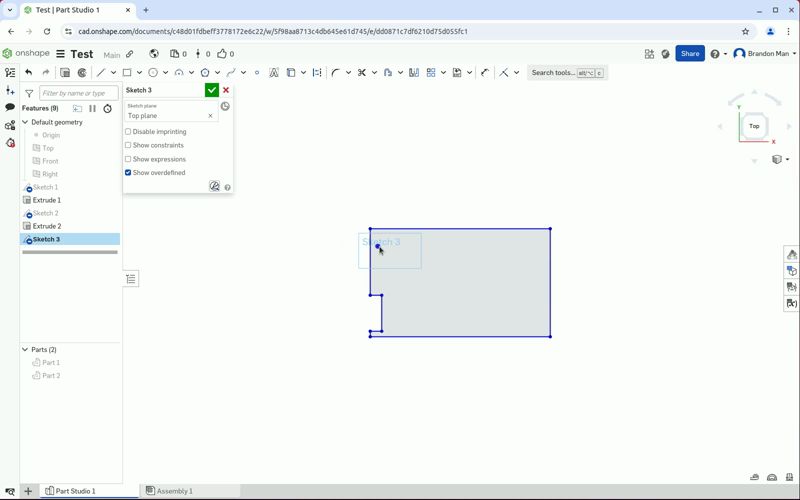
key(c)
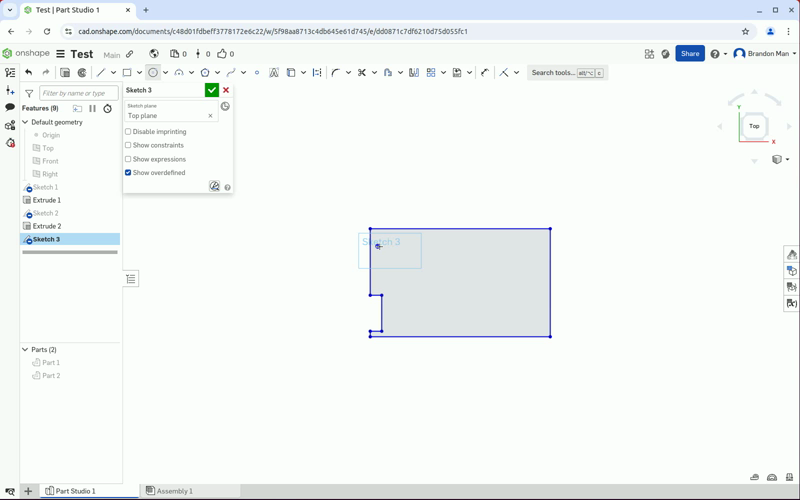
key_down(shift)
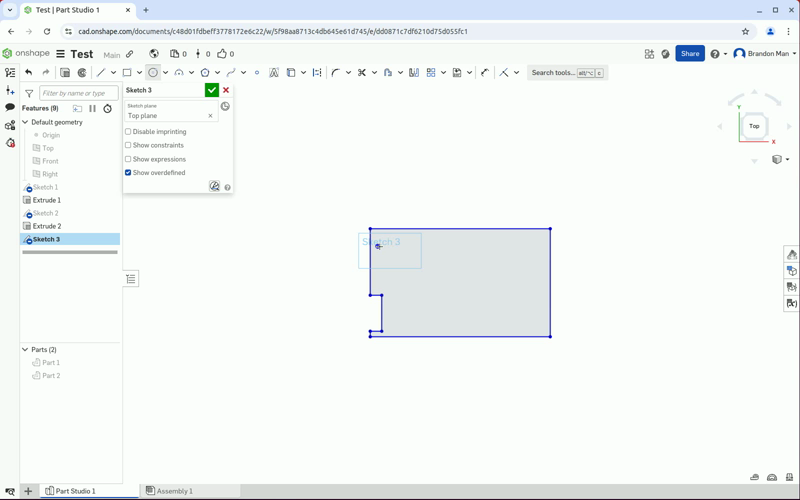
mouse_move(522, 333)
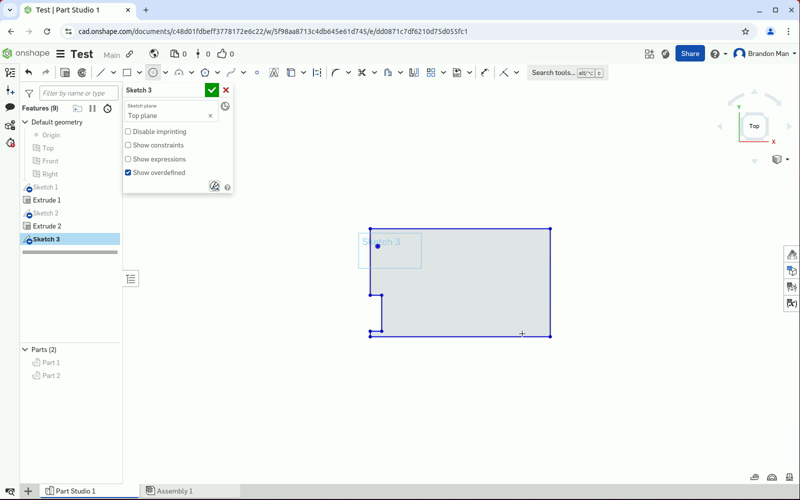
click(522, 333)
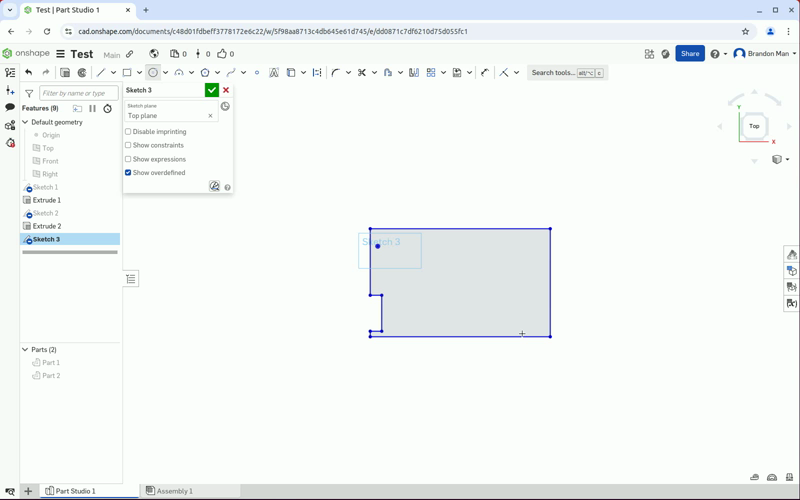
key_up(shift)
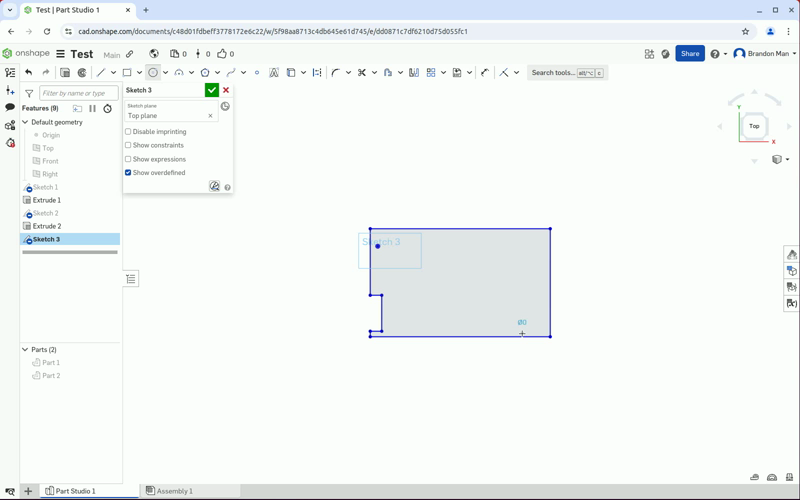
mouse_move(523, 333)
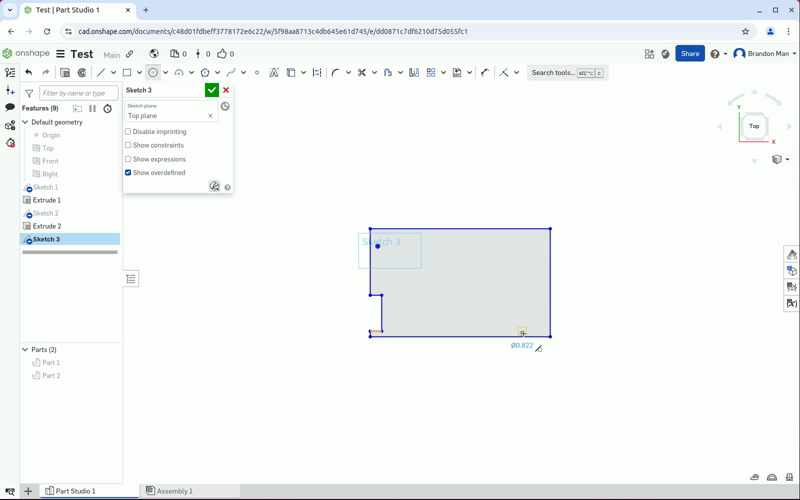
scroll(6)
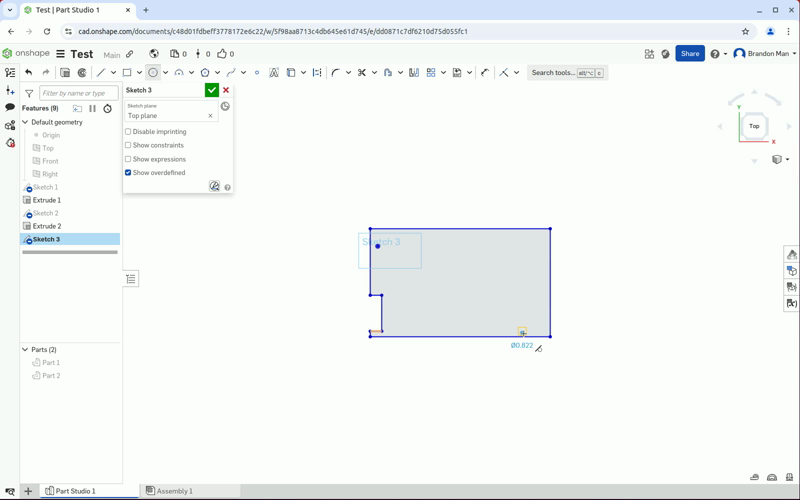
scroll(6)
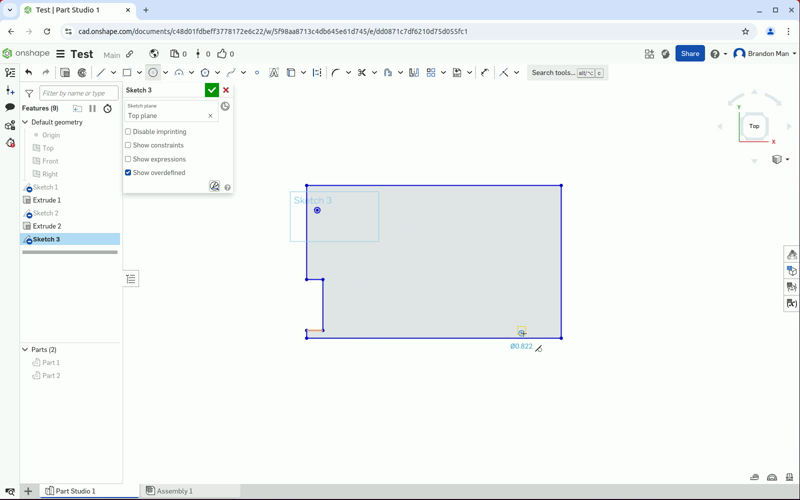
scroll(6)
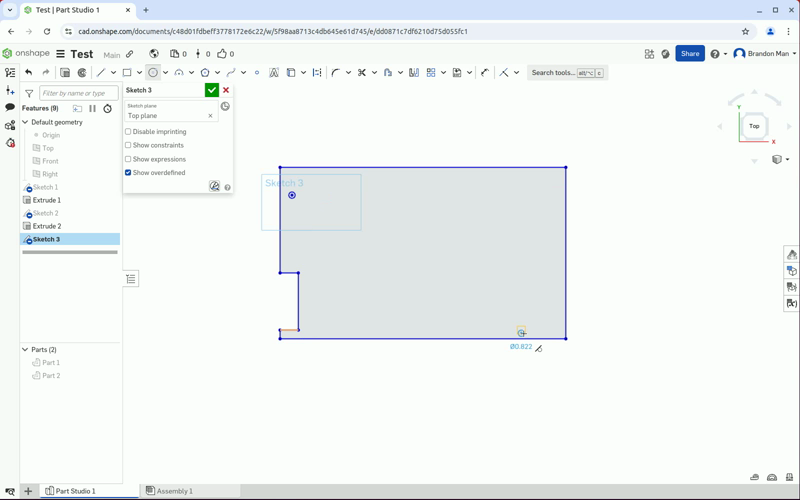
scroll(6)
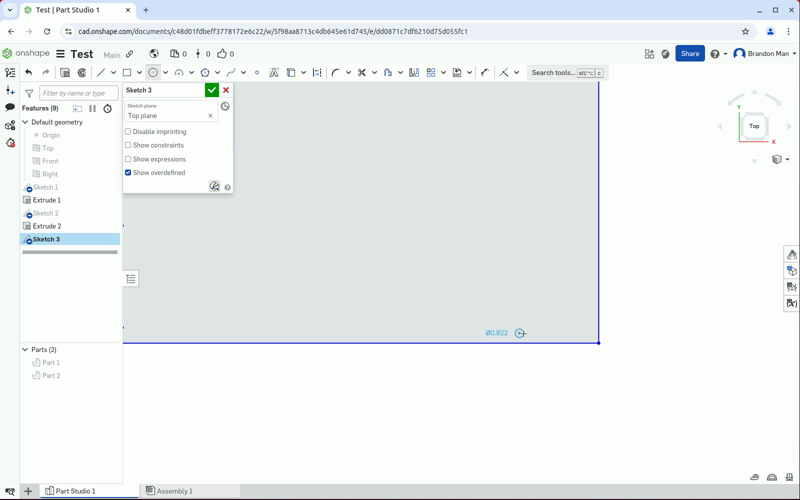
scroll(6)
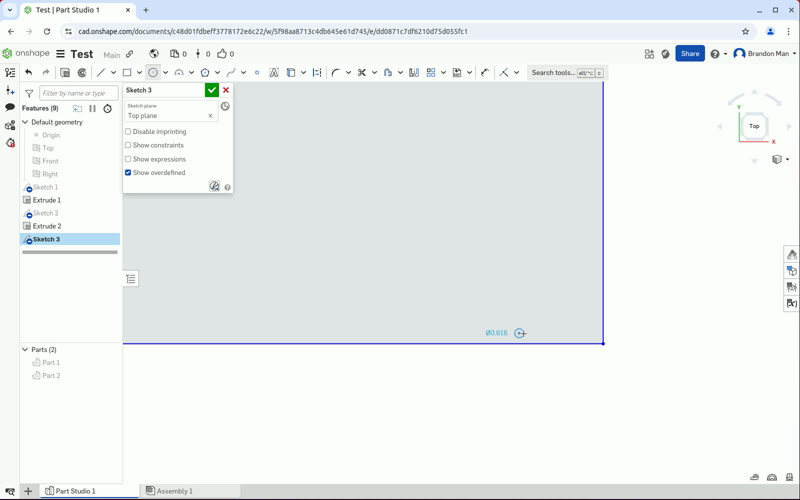
scroll(6)
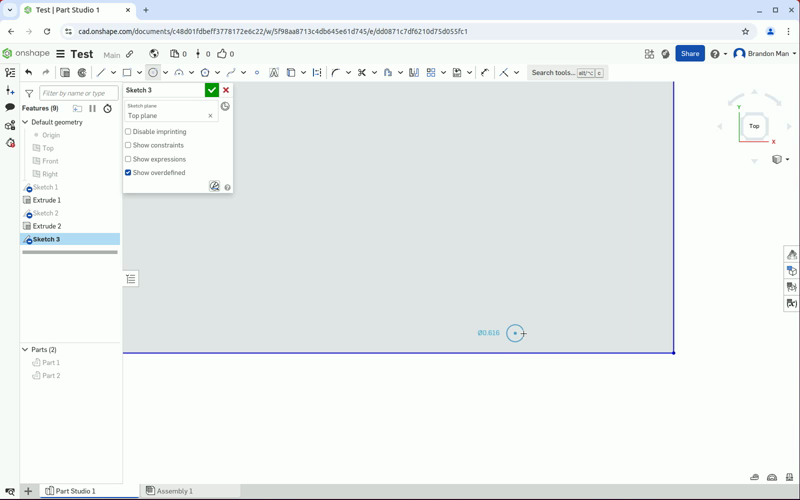
scroll(6)
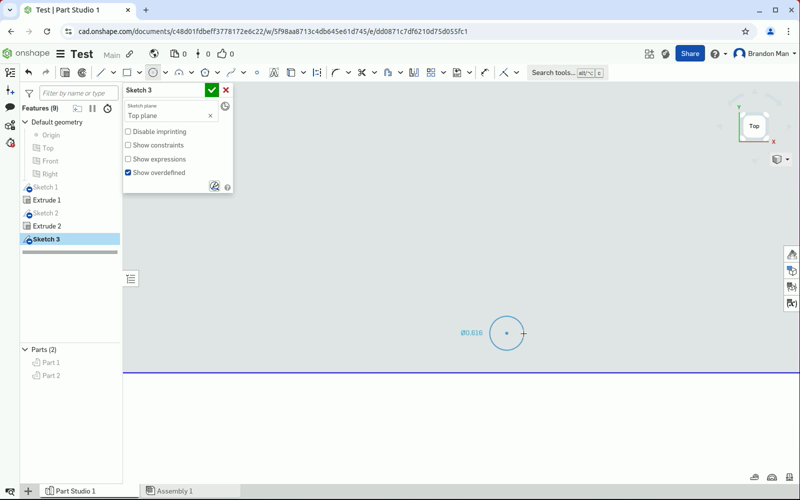
click(523, 333)
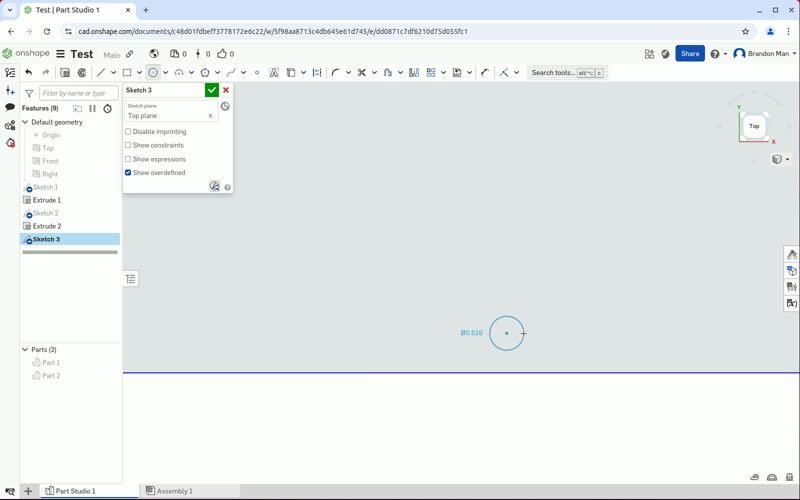
scroll(-6)
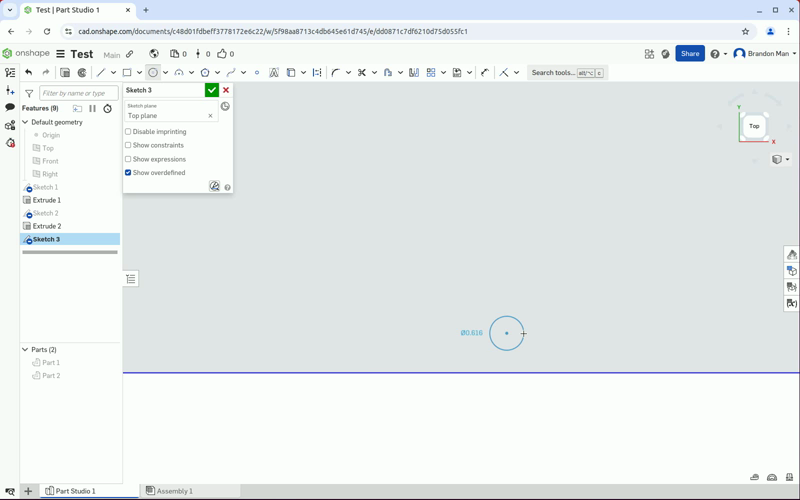
scroll(-6)
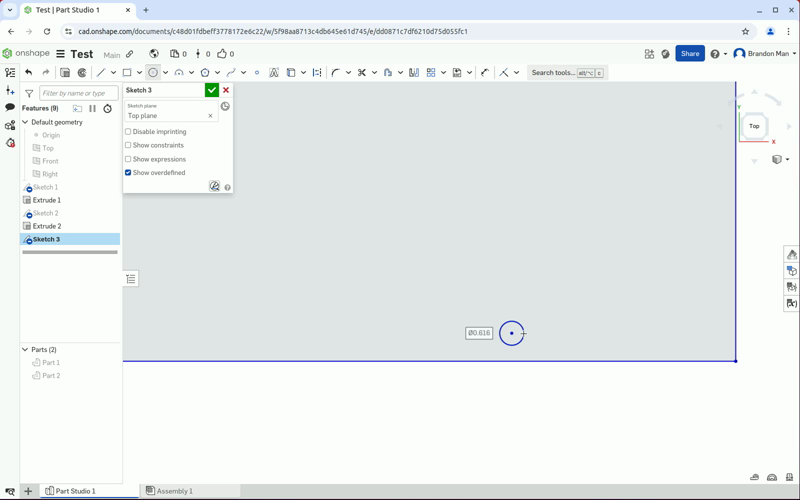
scroll(-6)
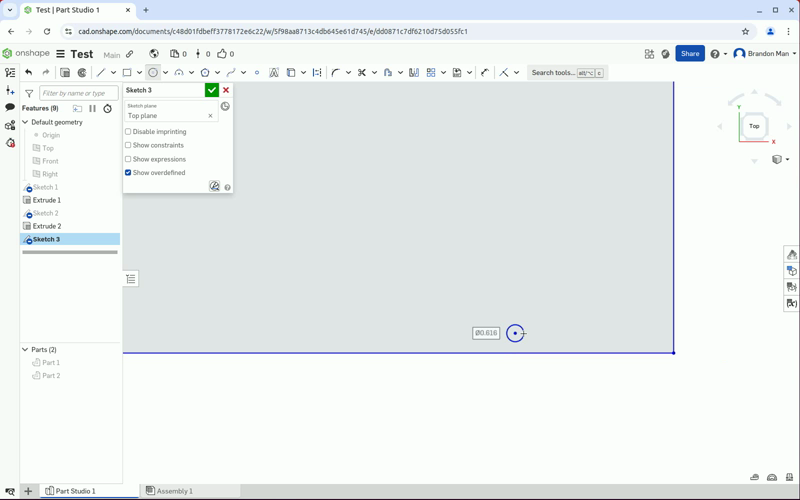
scroll(-6)
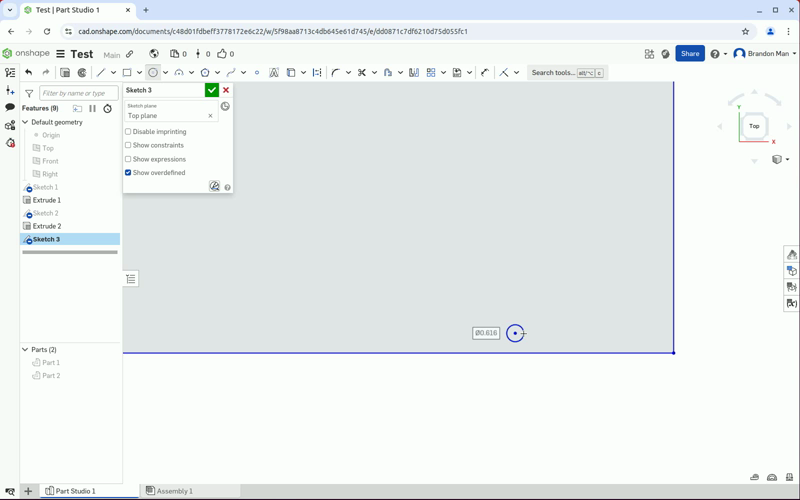
scroll(-6)
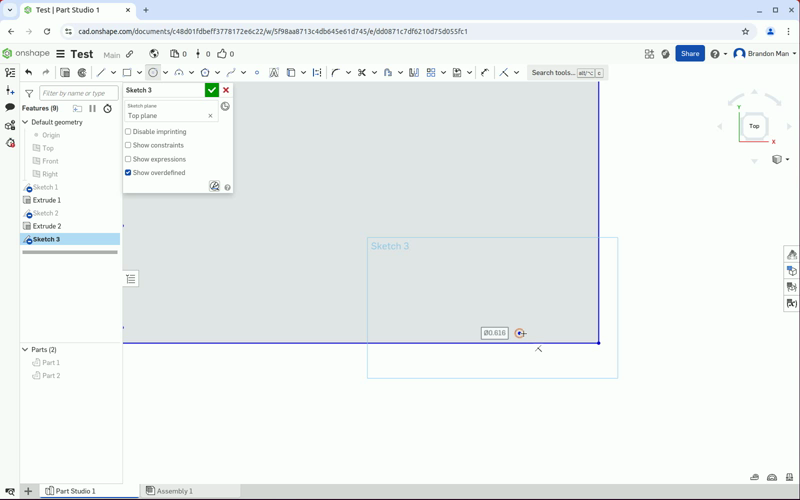
scroll(-6)
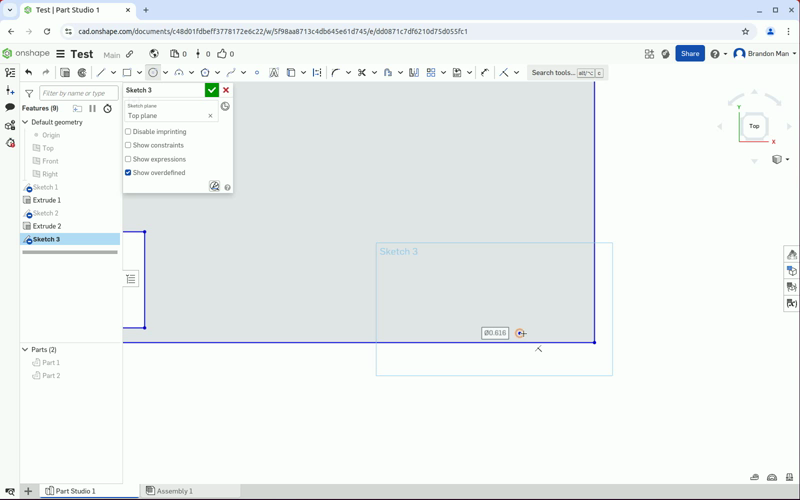
scroll(-6)
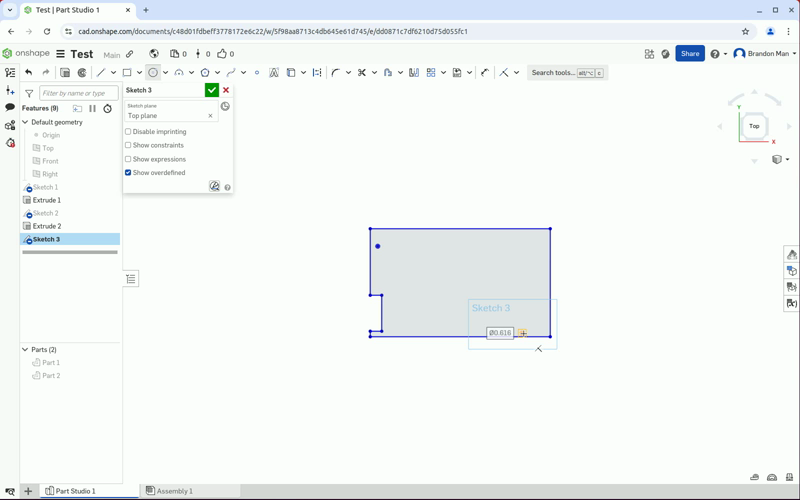
key(esc)
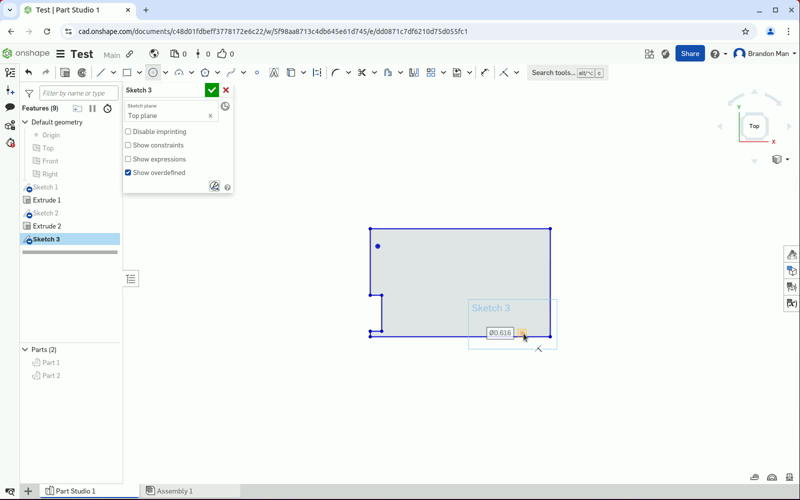
mouse_move(507, 267)
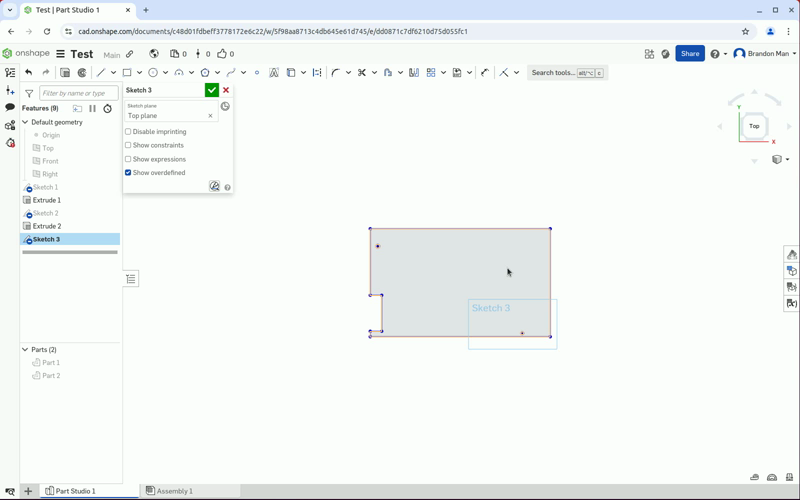
click(507, 267)
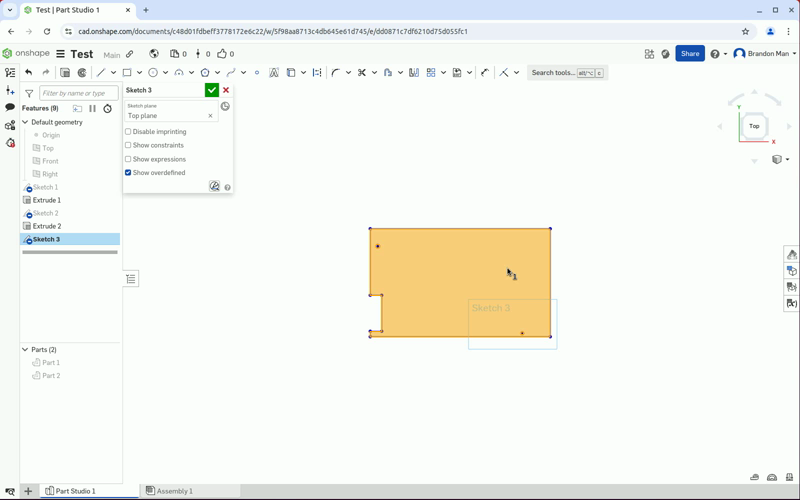
mouse_move(73, 352)
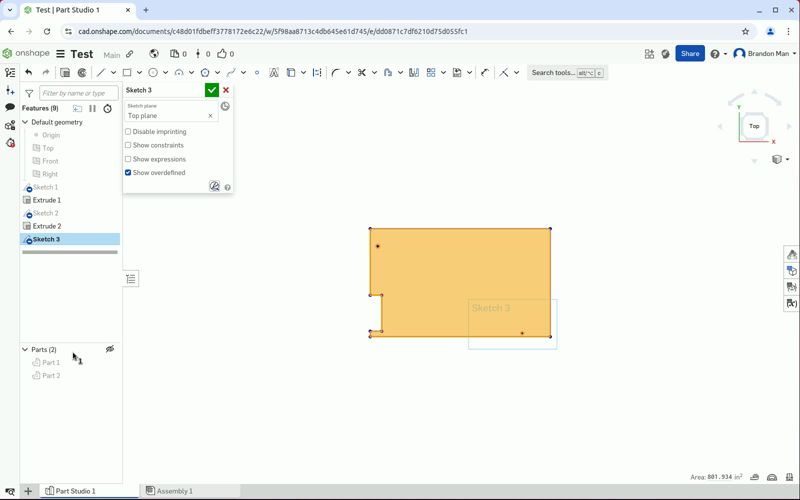
key(shift+y)
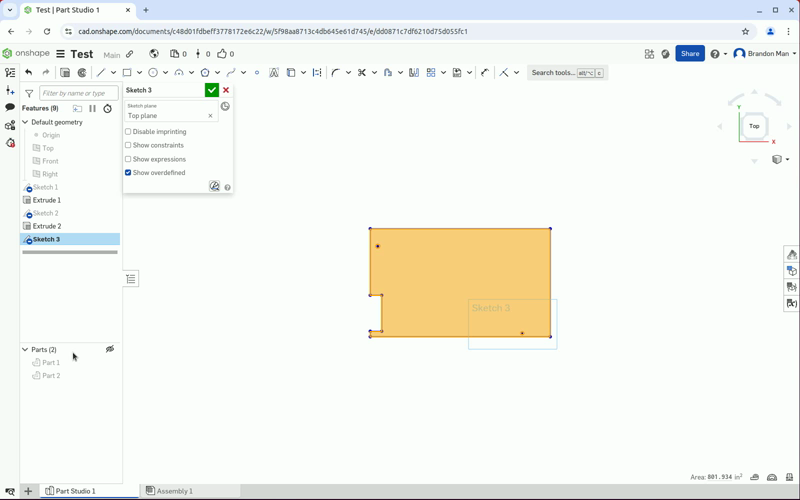
key(shift+e)
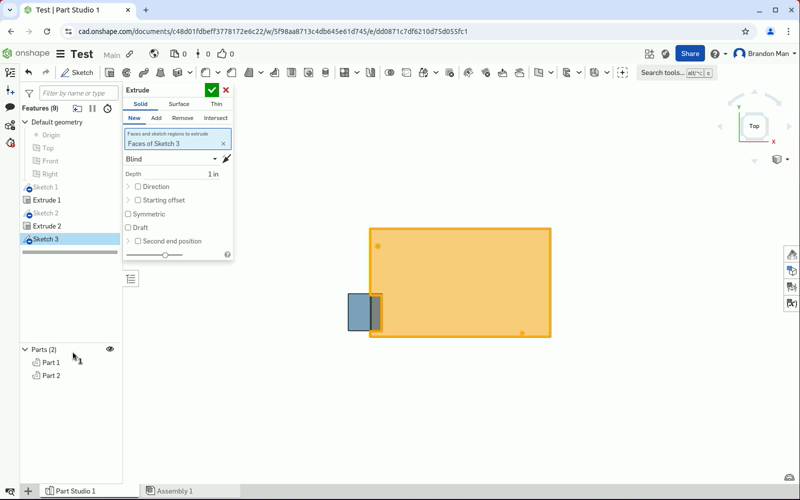
mouse_move(143, 106)
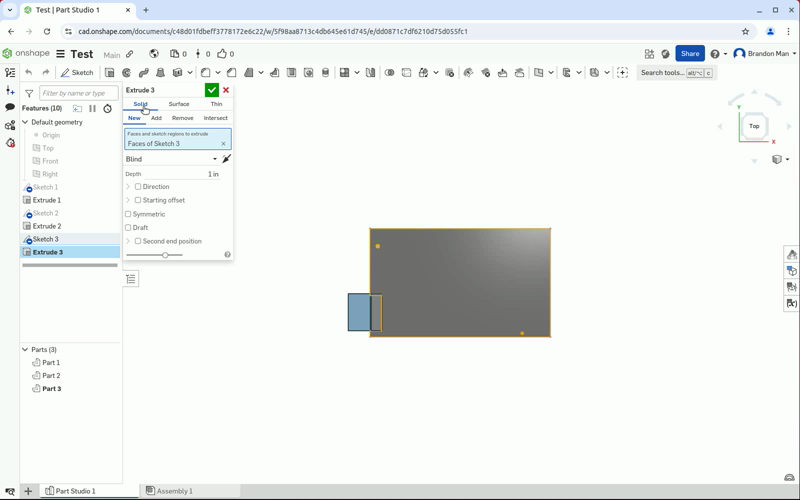
click(143, 106)
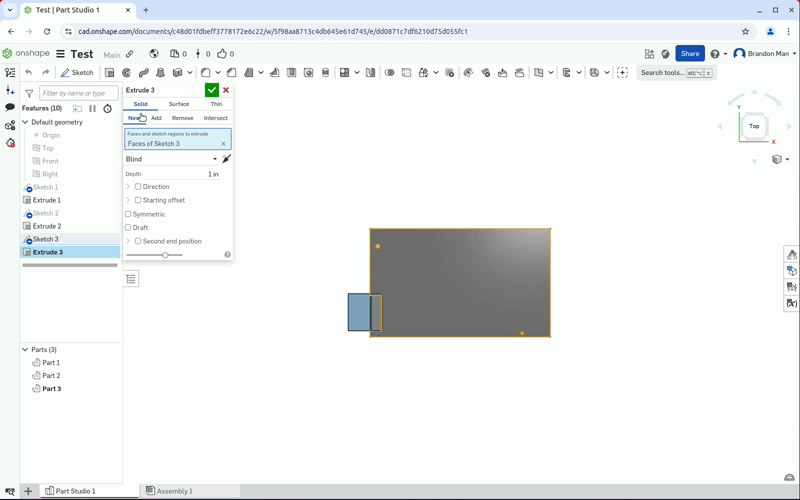
mouse_move(137, 120)
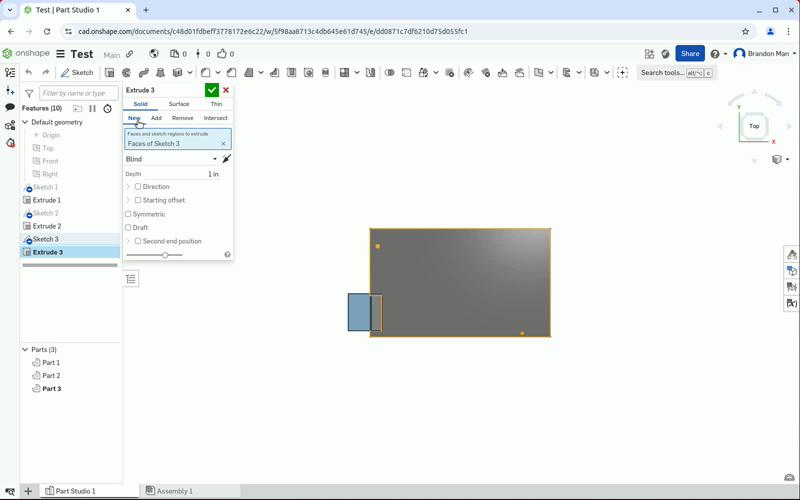
click(137, 120)
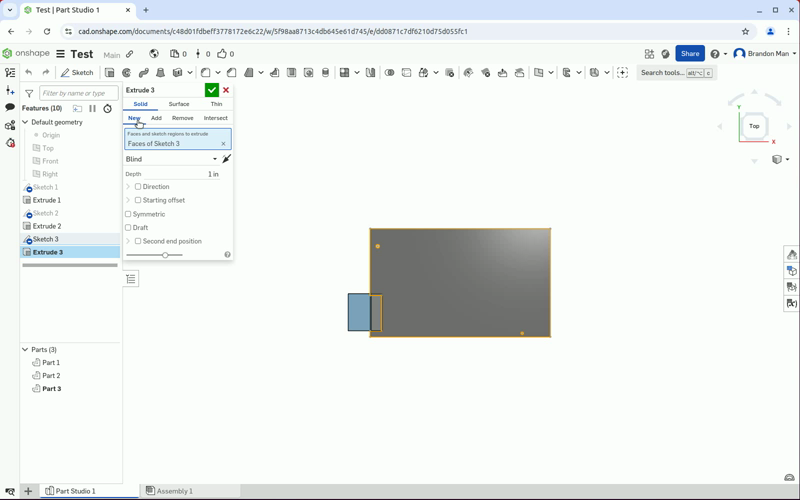
key(tab, 4)
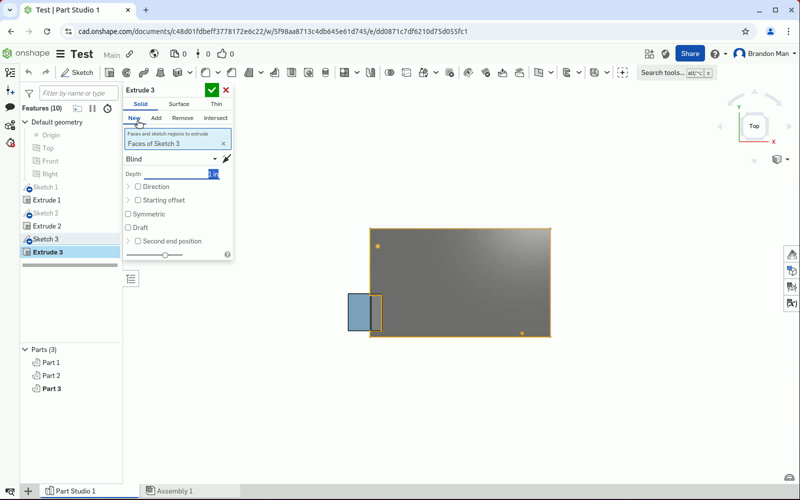
text(6.258)
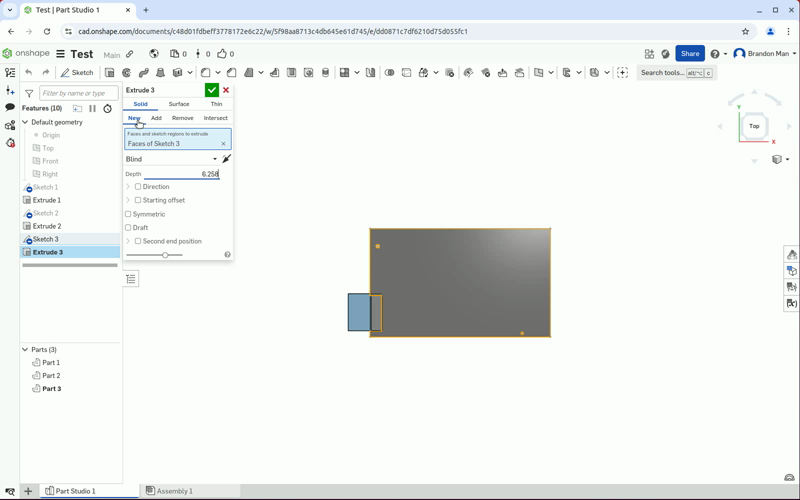
key(tab, 3)
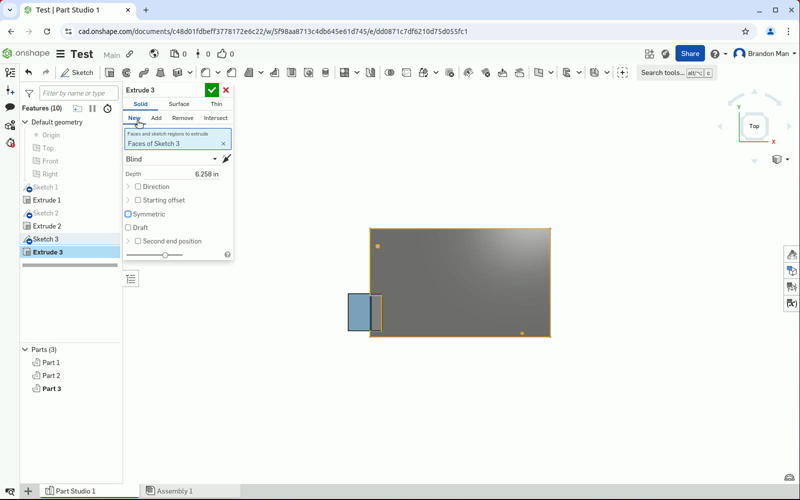
key(space)
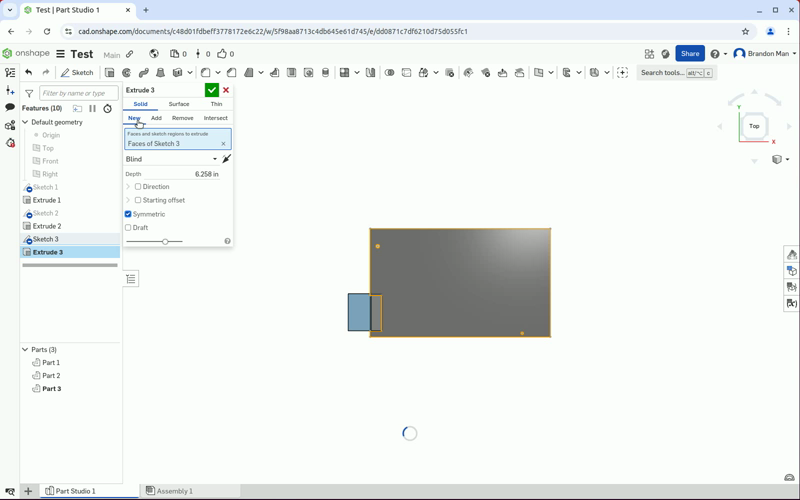
key(enter)
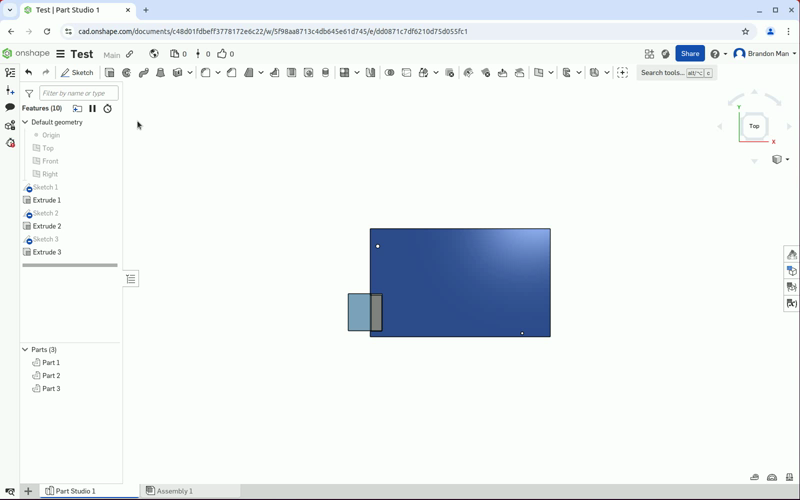
key(shift+h)
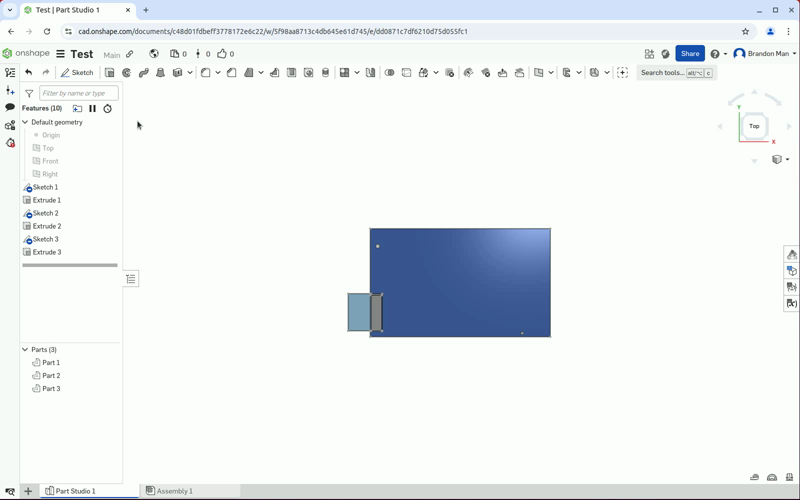
key(shift+h)
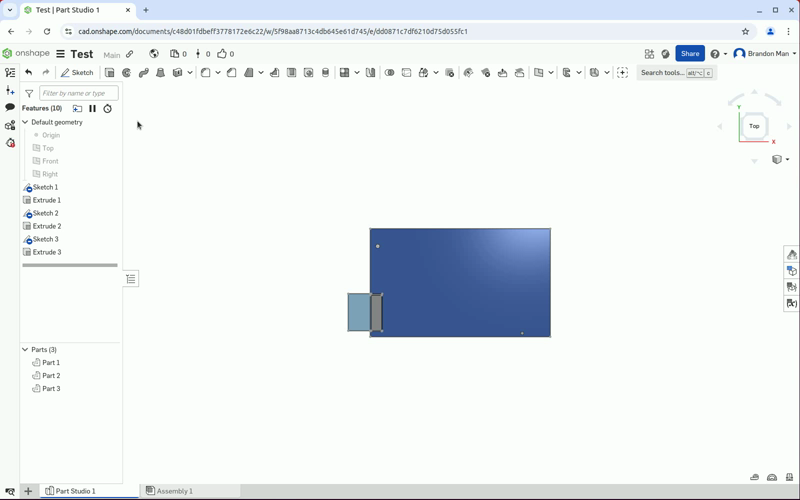
key(shift+7)
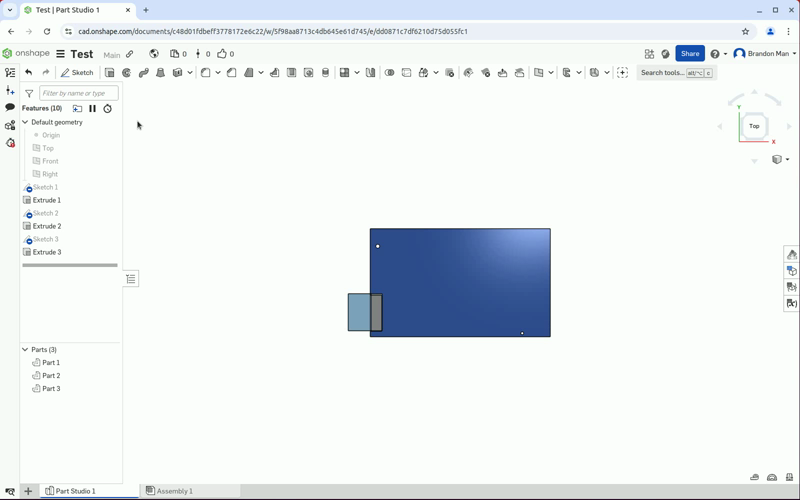
key(up, 3)
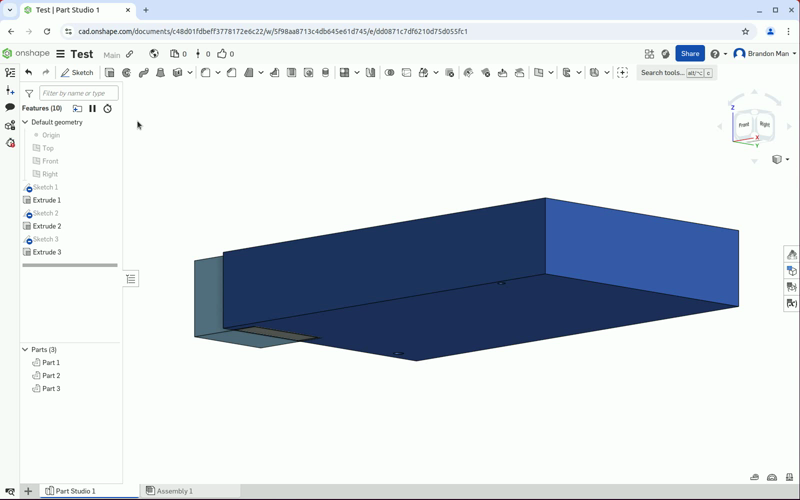
key(left, 3)
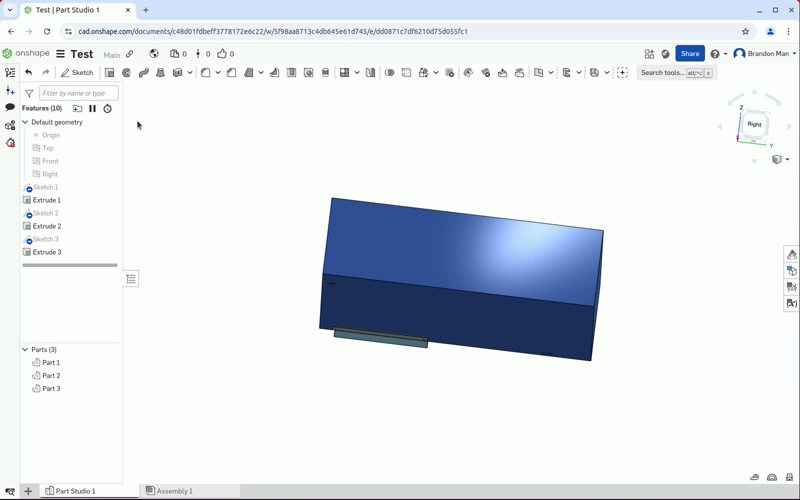
key(right, 3)
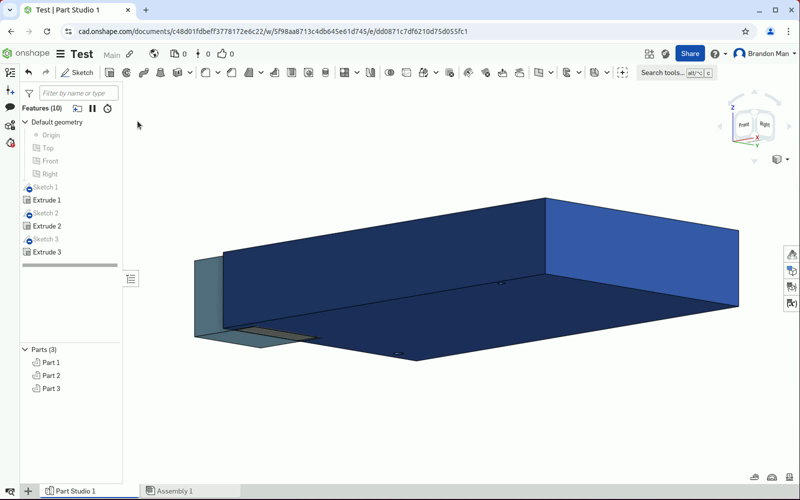
key(down, 3)
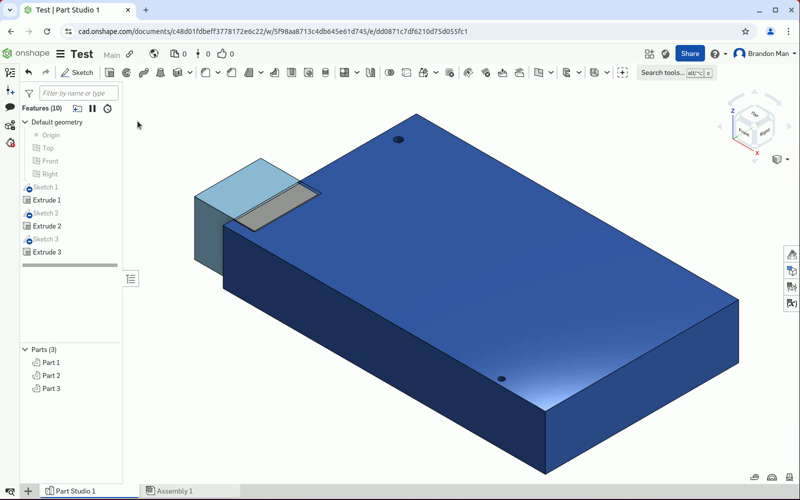
mouse_move(73, 189)
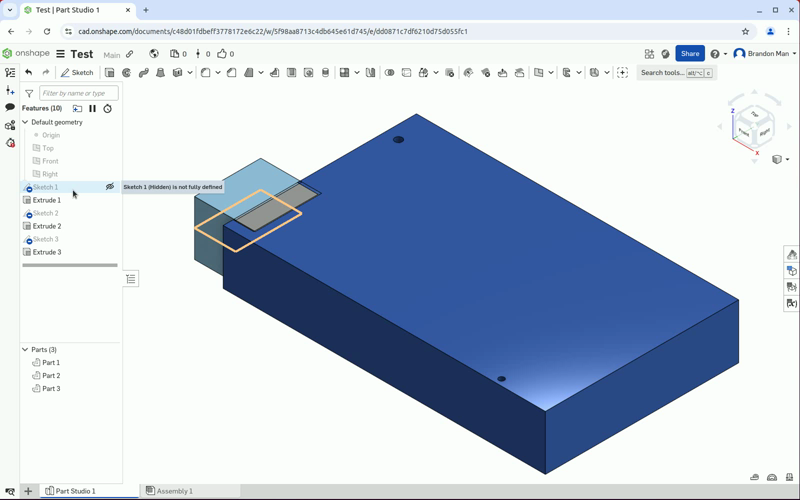
click(73, 189)